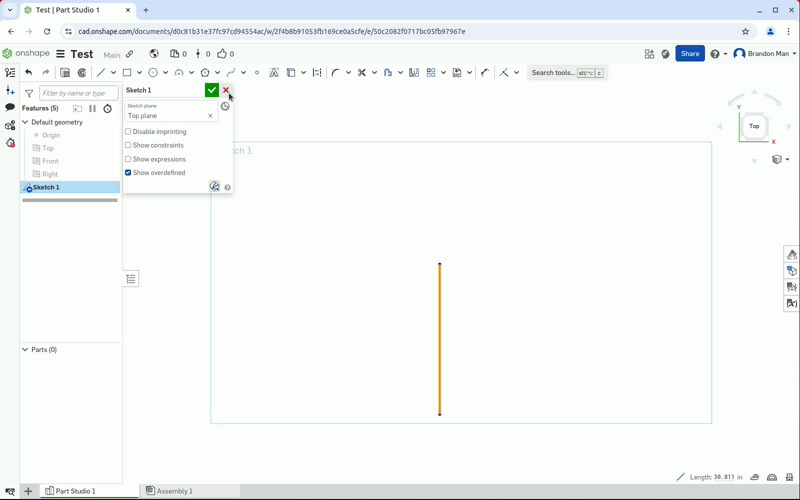
key(shift+h)
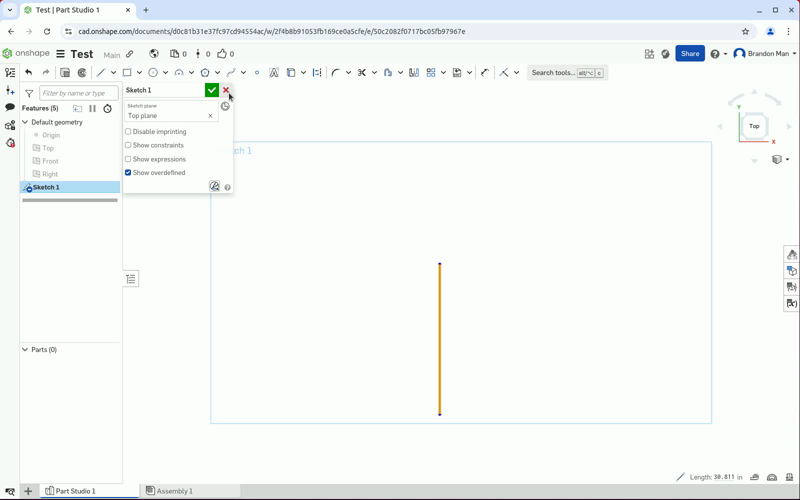
key(shift+s)
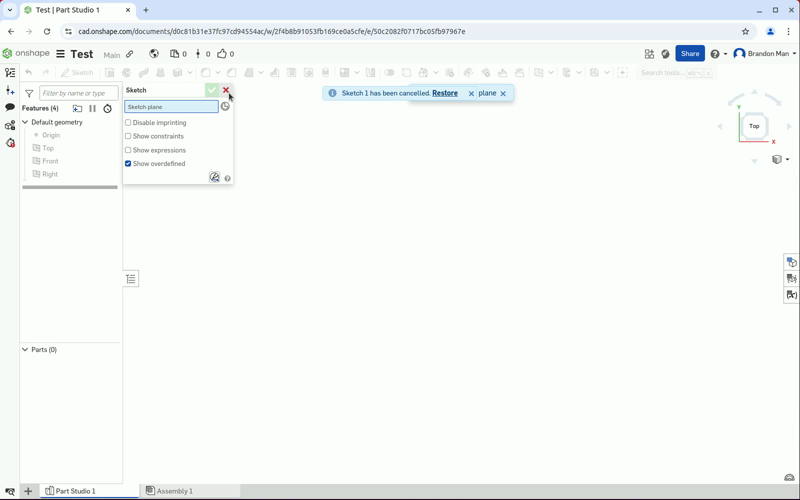
mouse_move(73, 150)
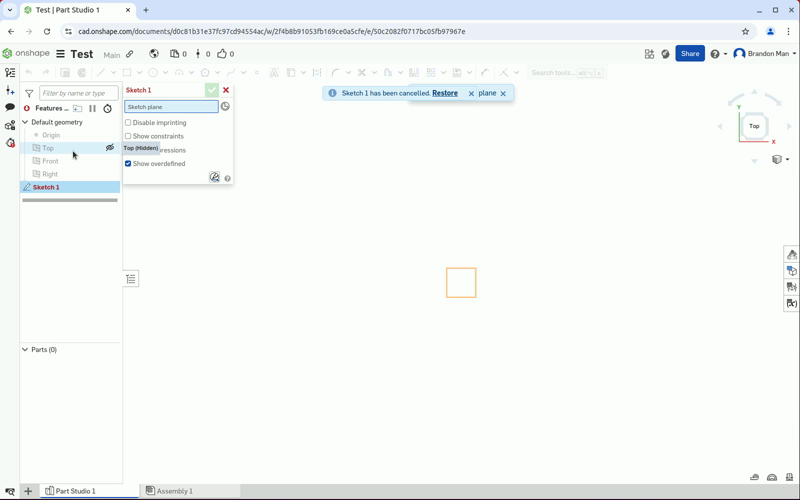
click(73, 150)
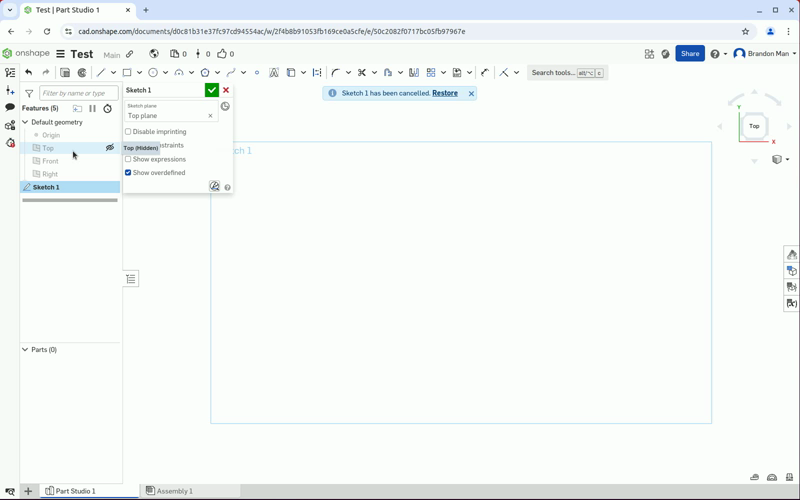
mouse_move(73, 352)
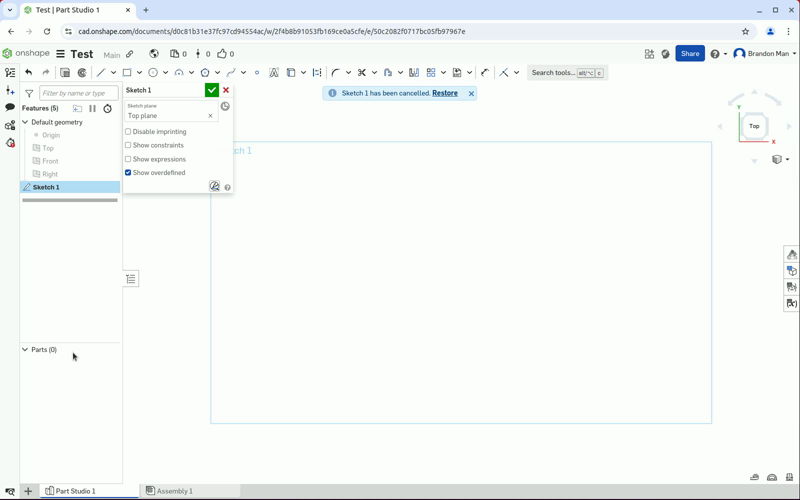
key(y)
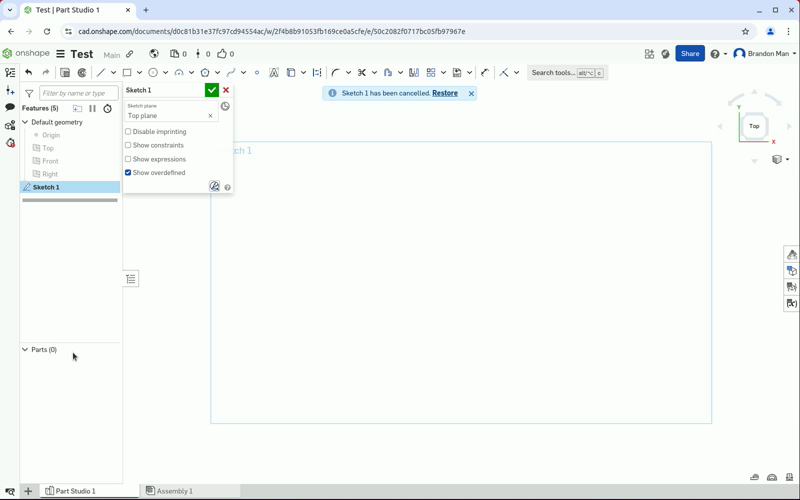
key(l)
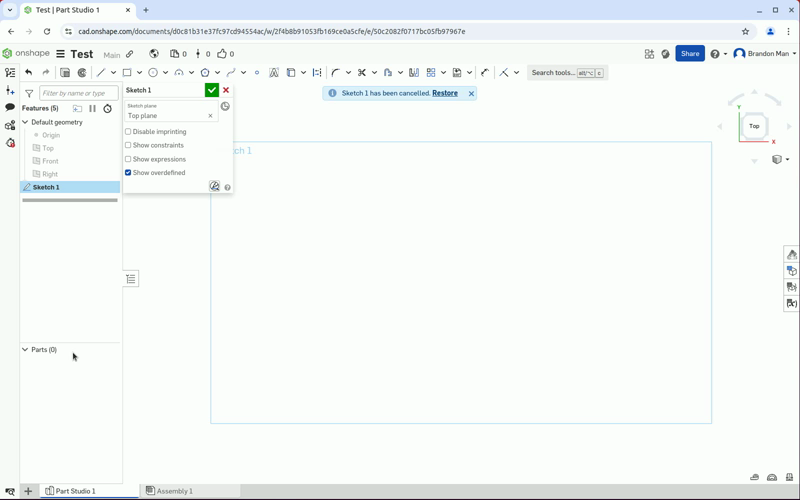
key_down(shift)
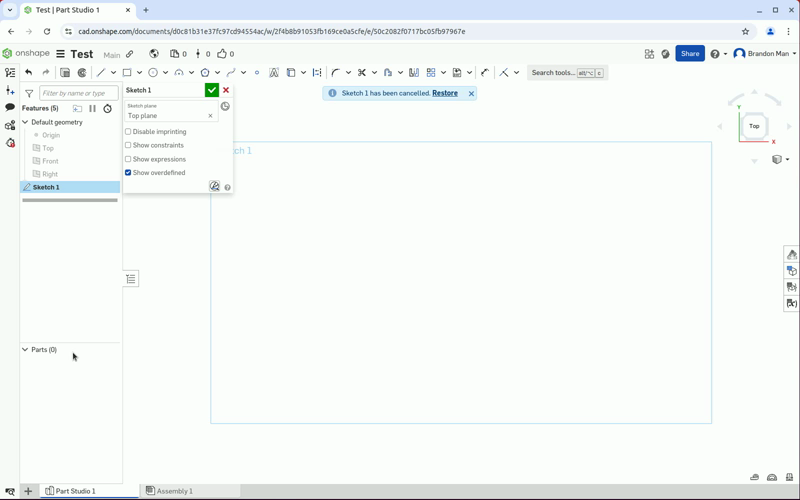
mouse_move(423, 395)
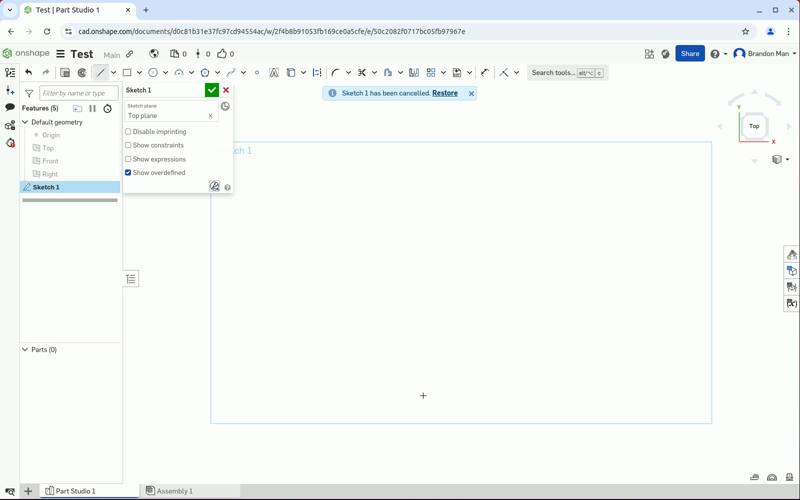
click(423, 395)
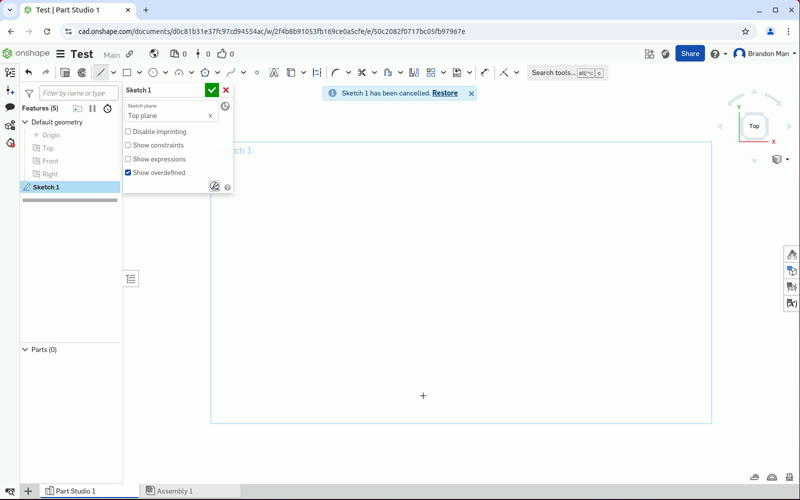
key_up(shift)
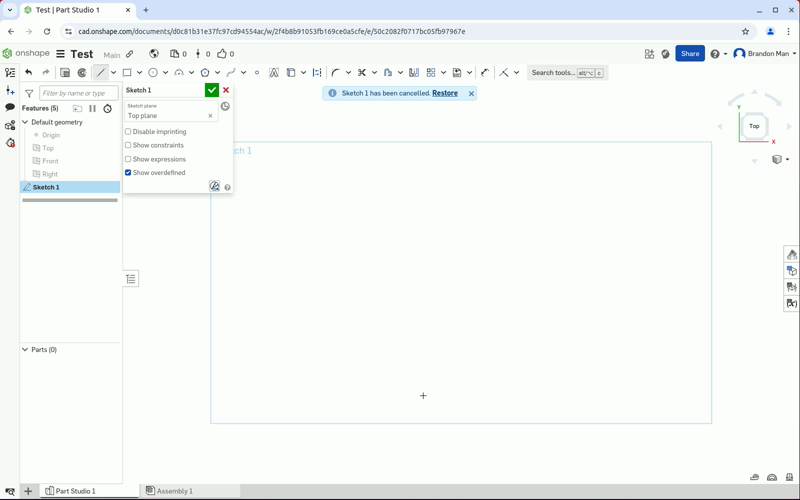
key_down(shift)
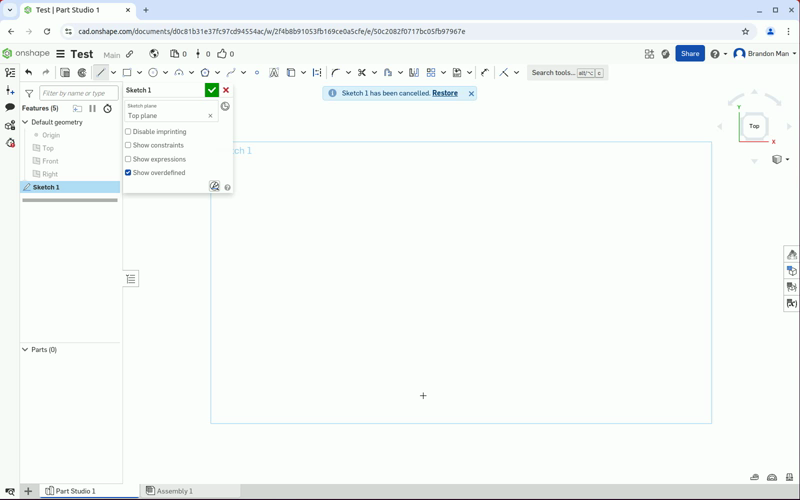
mouse_move(453, 395)
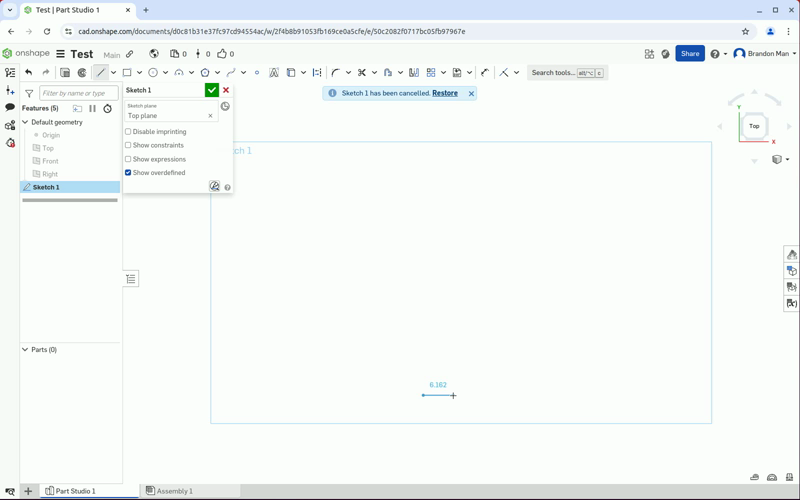
mouse_move(461, 395)
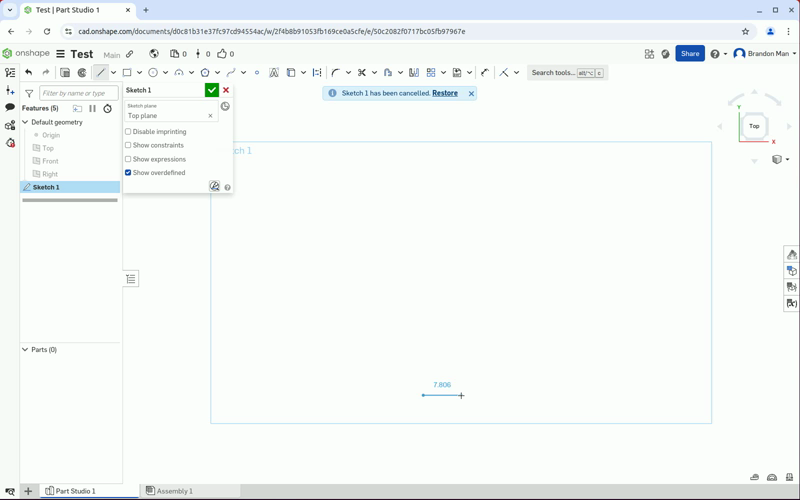
click(461, 395)
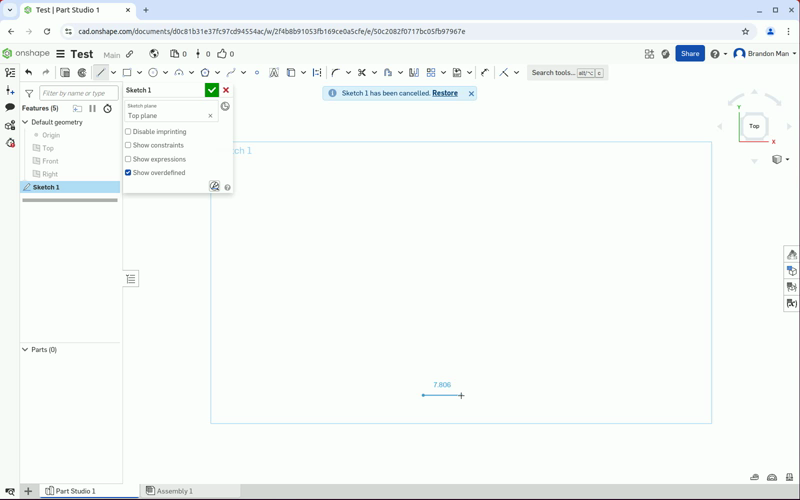
key_up(shift)
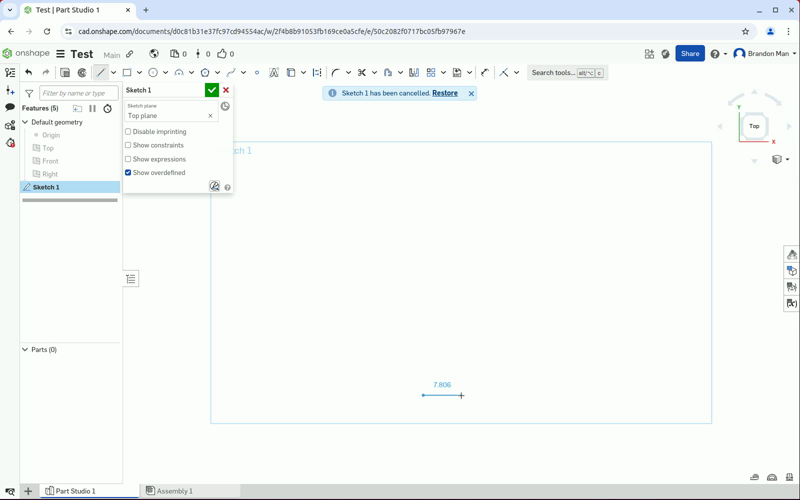
key_down(shift)
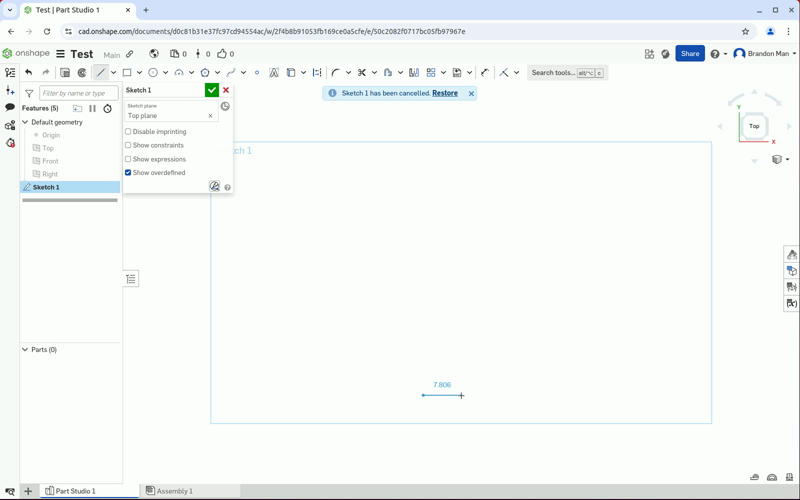
mouse_move(461, 282)
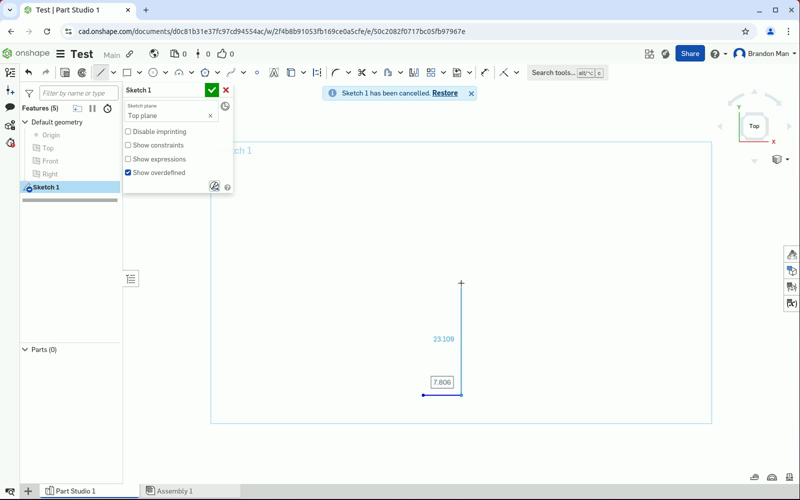
click(461, 282)
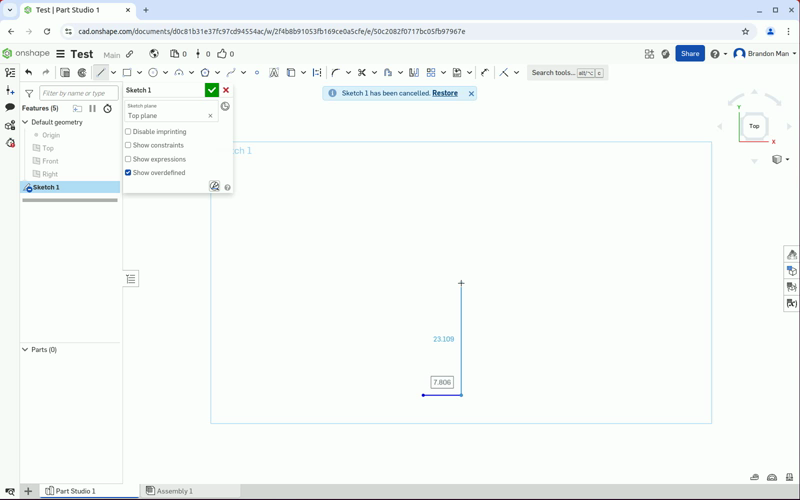
key_up(shift)
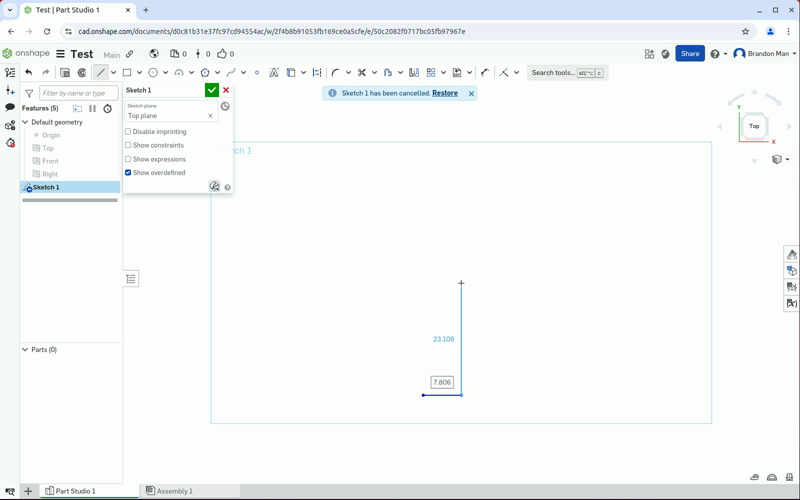
key_down(shift)
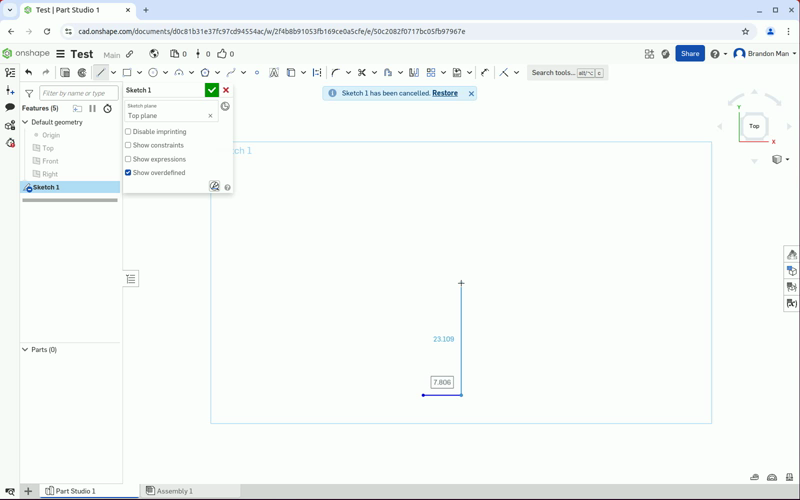
mouse_move(491, 282)
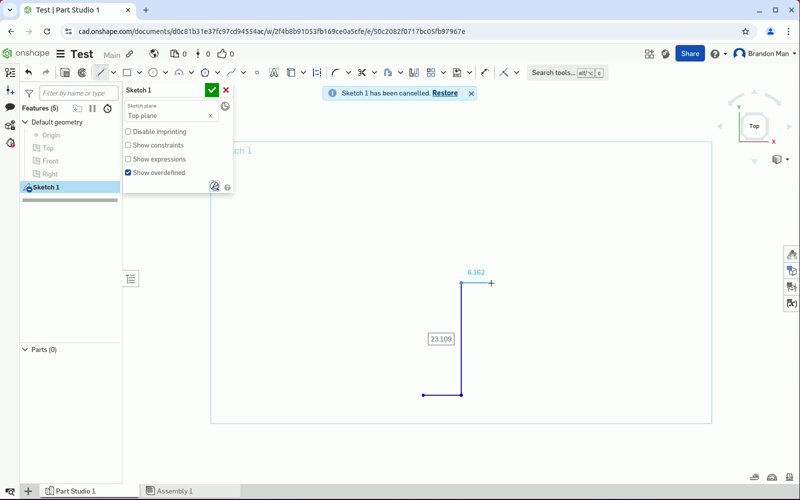
mouse_move(423, 282)
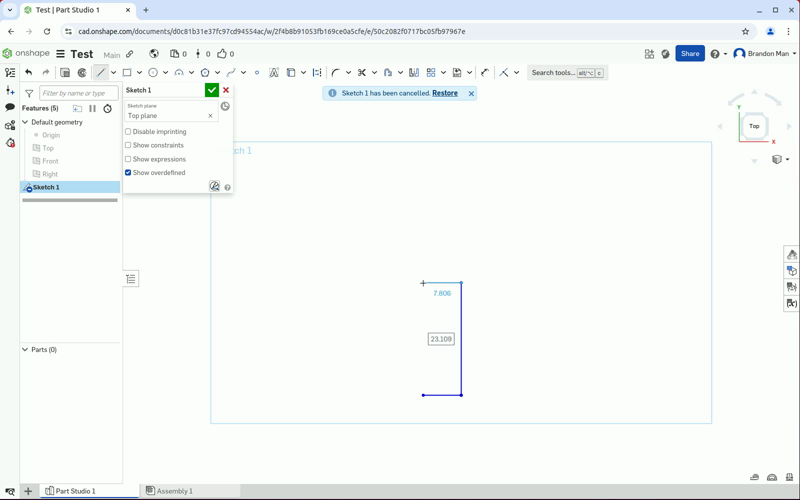
click(423, 282)
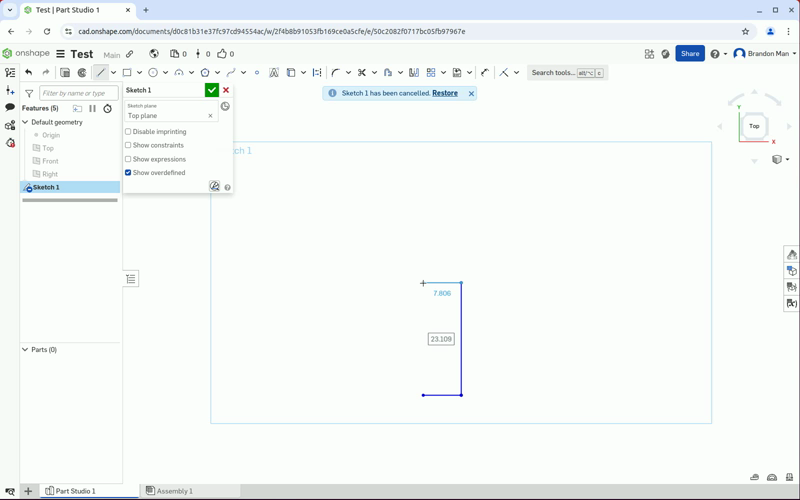
key_up(shift)
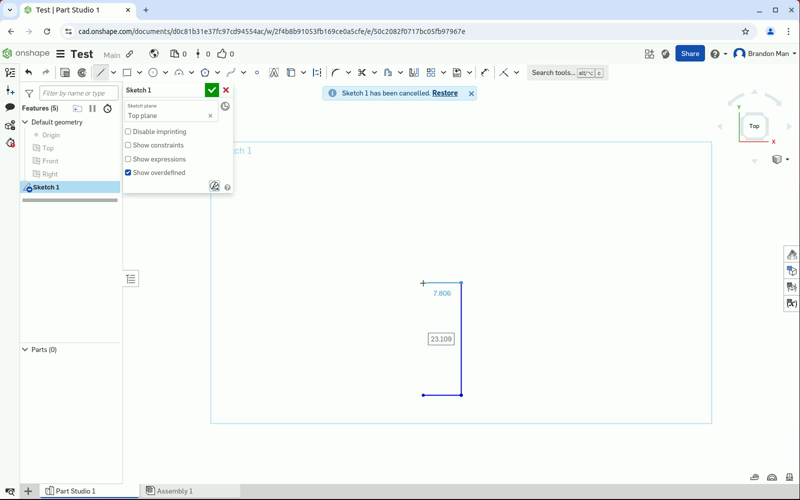
key_down(shift)
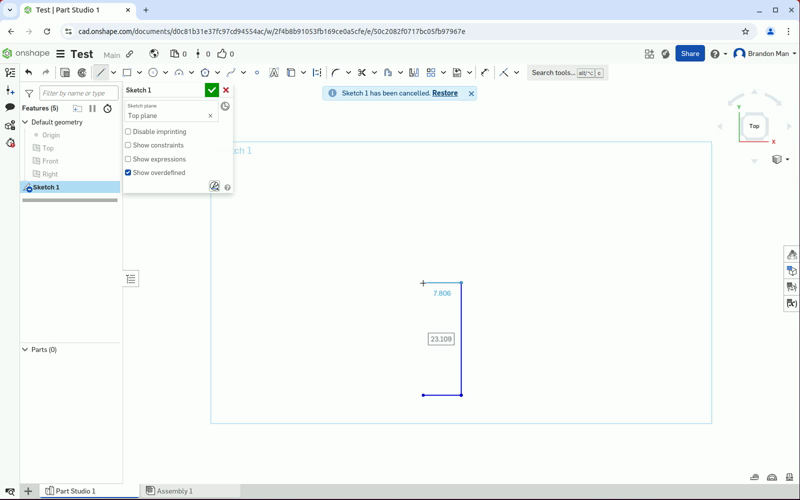
mouse_move(423, 395)
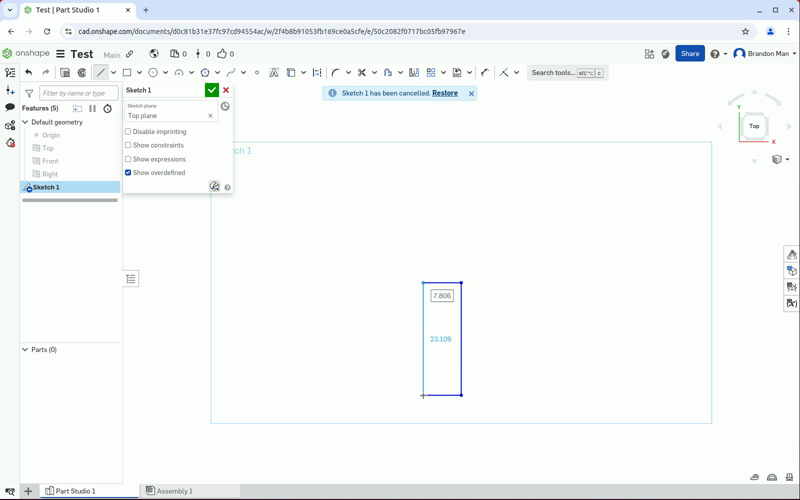
key_up(shift)
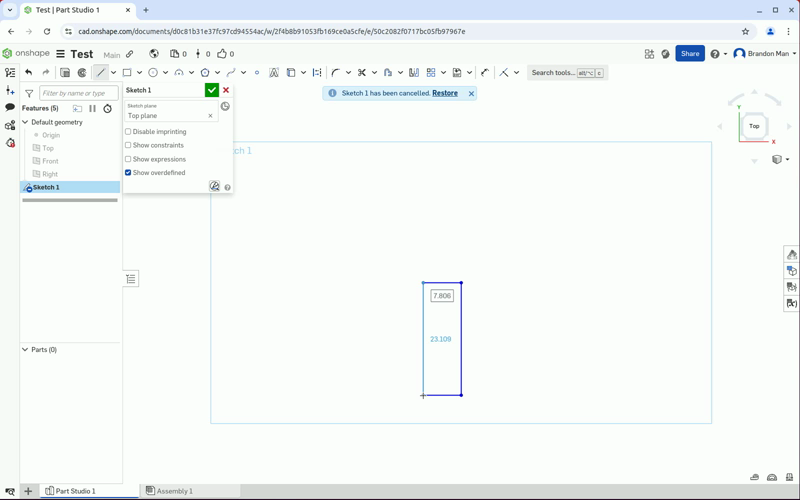
click(423, 395)
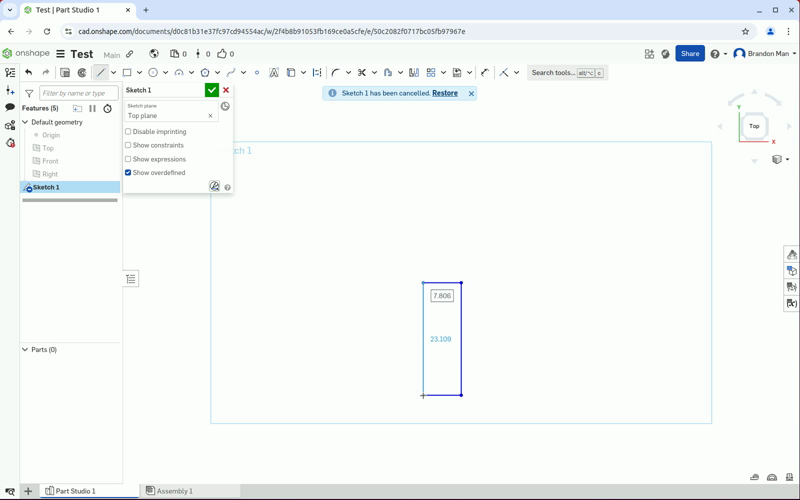
key(esc)
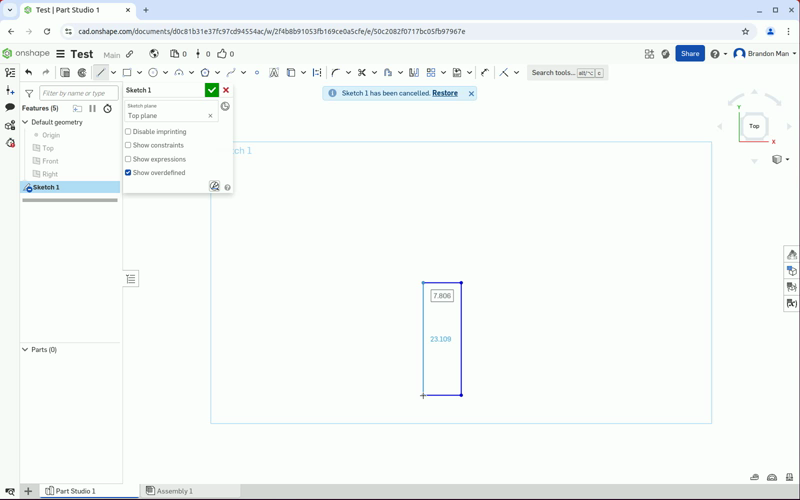
mouse_move(429, 303)
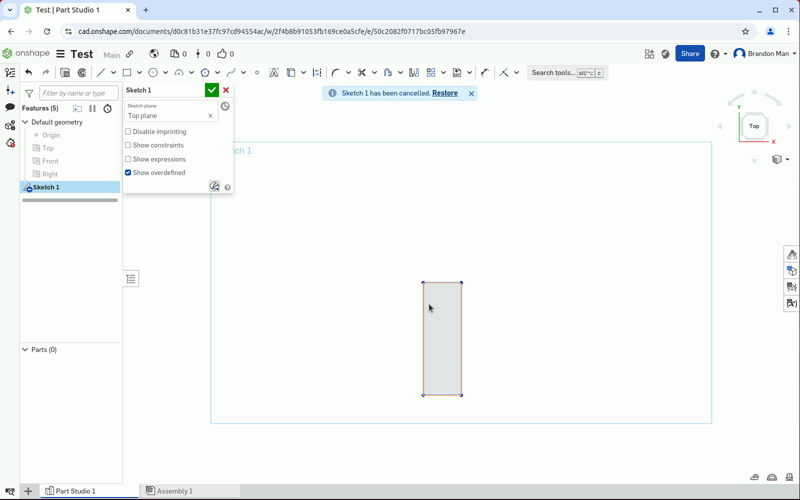
click(429, 303)
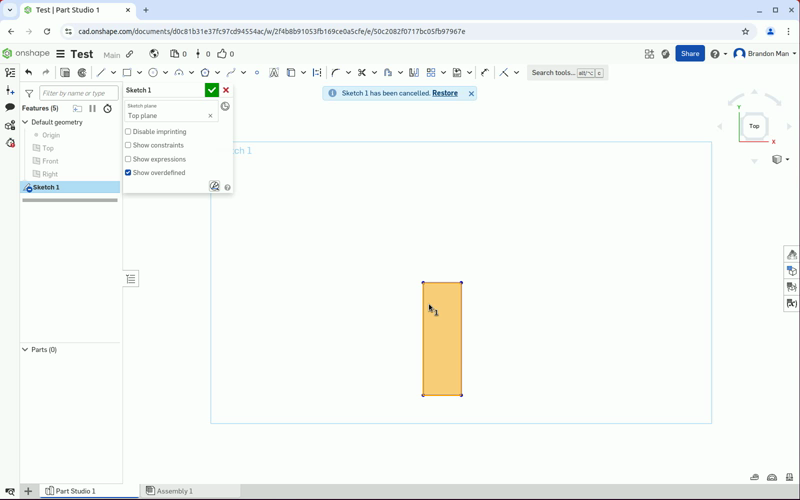
mouse_move(73, 352)
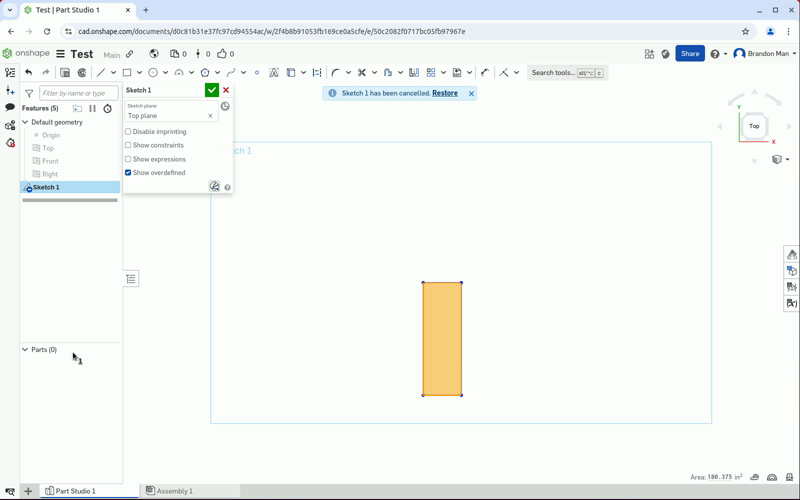
key(shift+y)
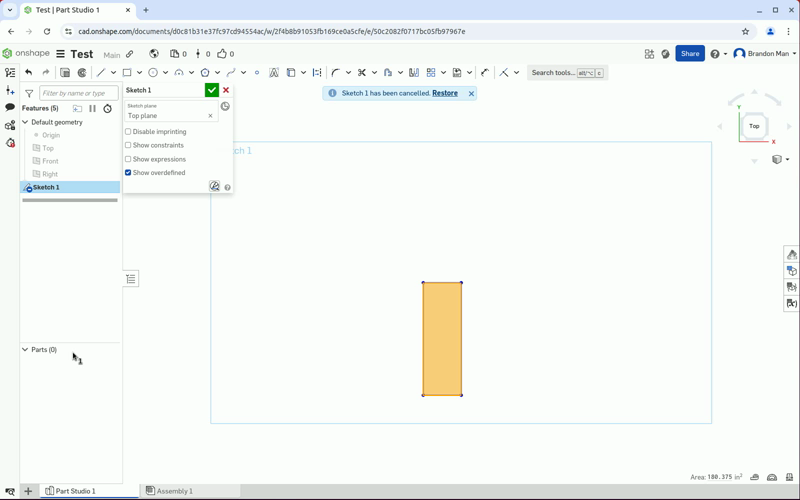
key(shift+e)
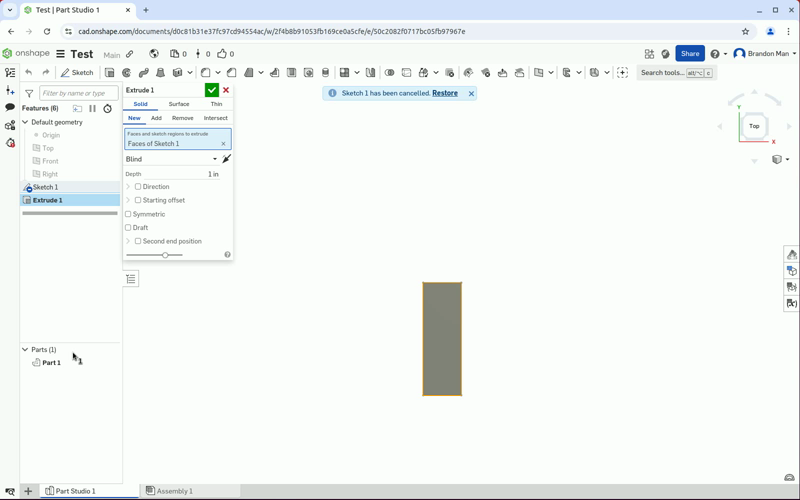
mouse_move(143, 106)
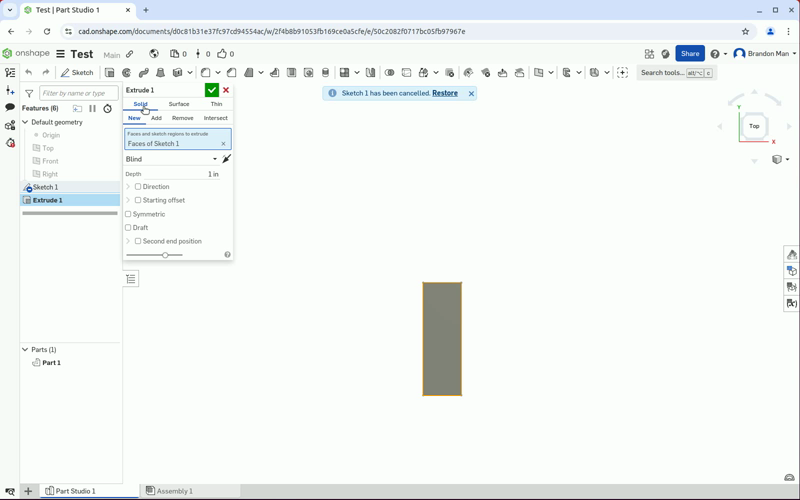
click(143, 106)
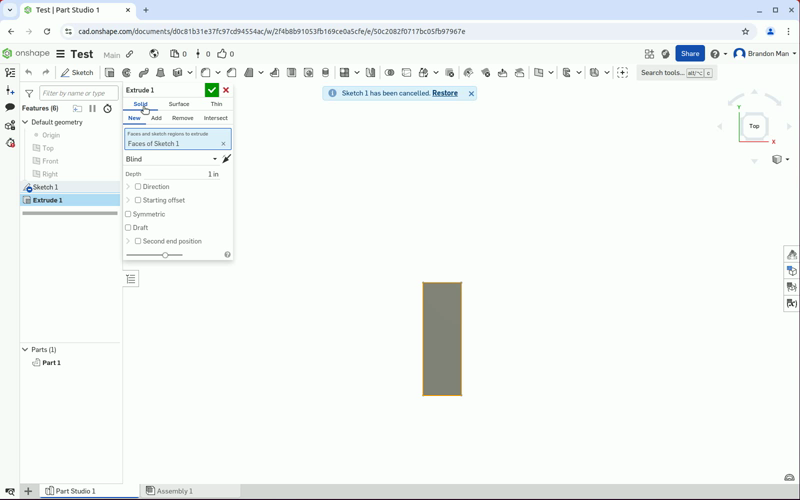
mouse_move(137, 120)
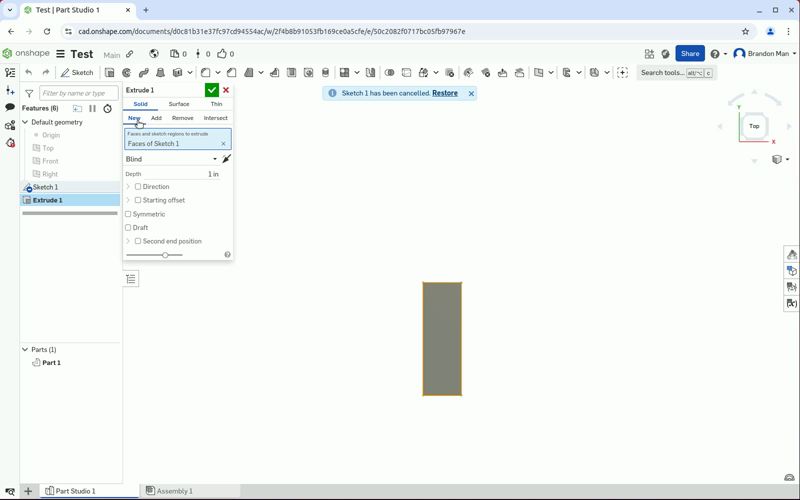
click(137, 120)
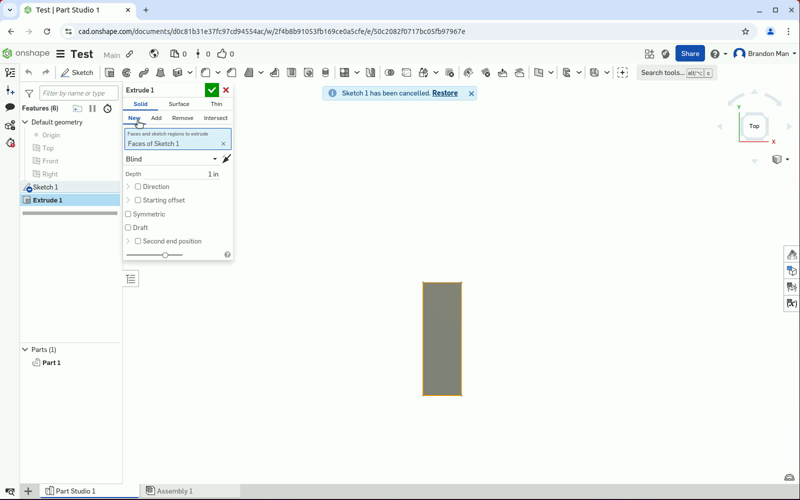
key(tab, 4)
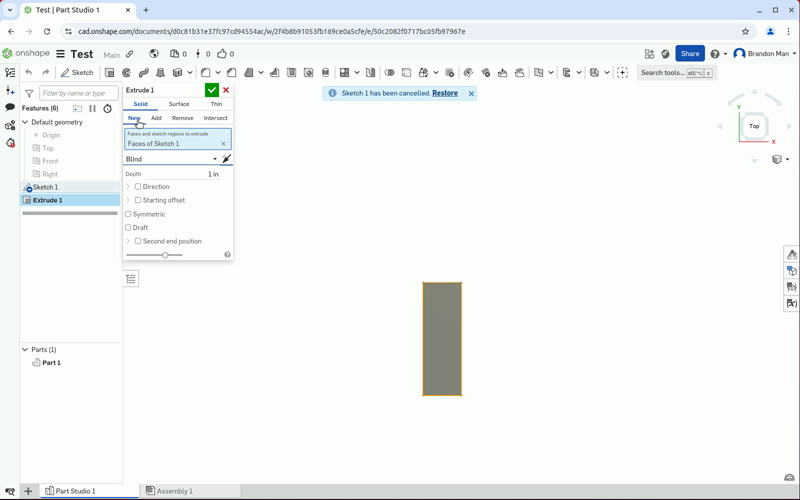
text(15.405)
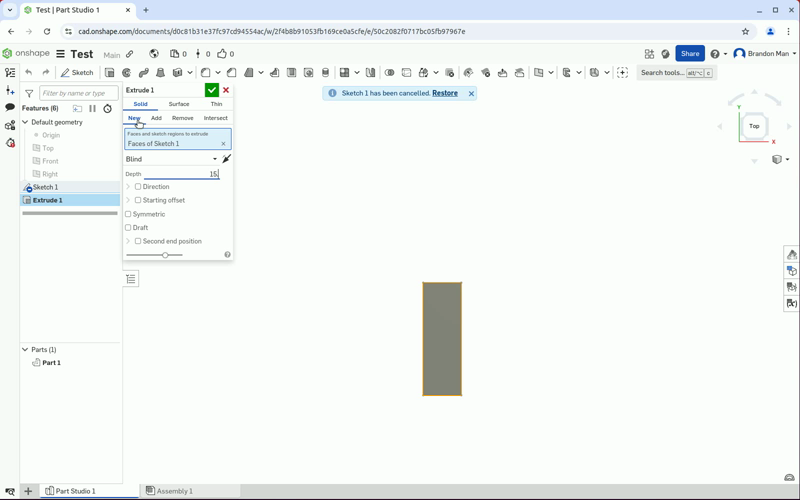
key(enter)
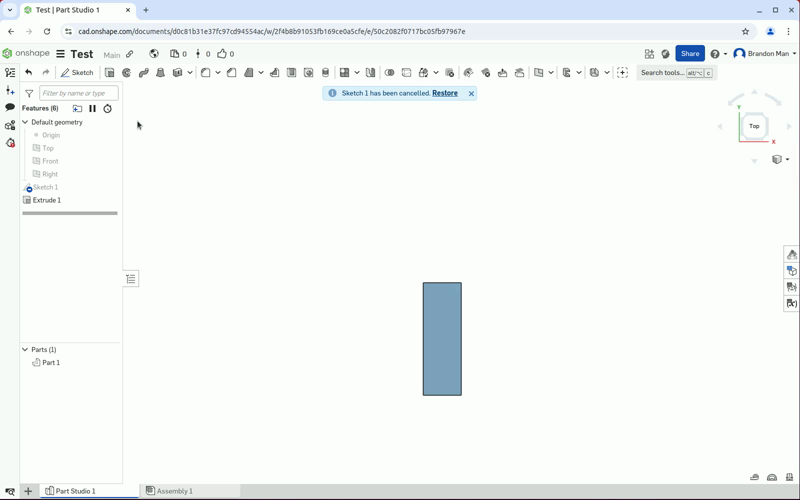
key(shift+h)
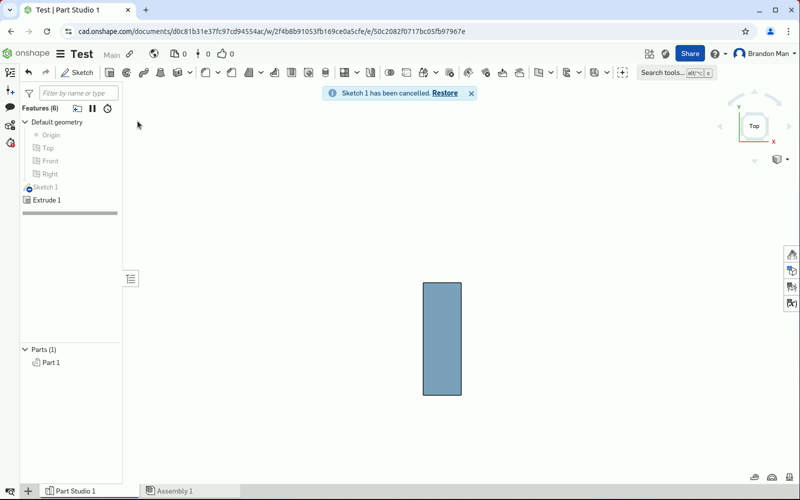
key(shift+h)
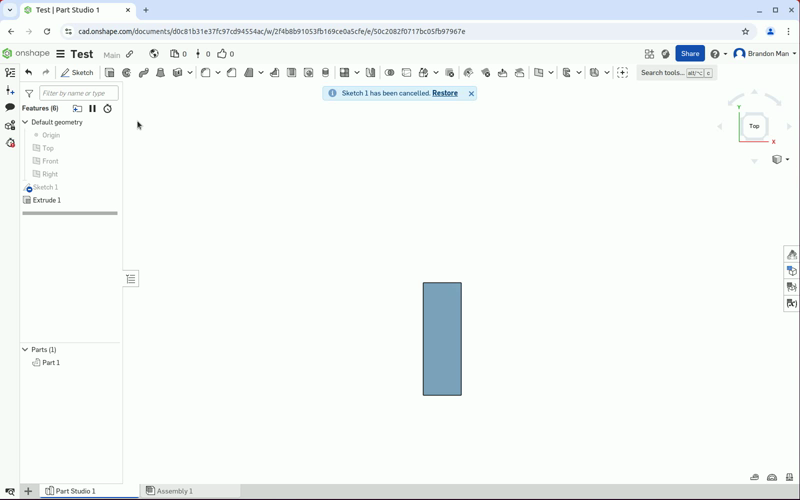
mouse_move(73, 189)
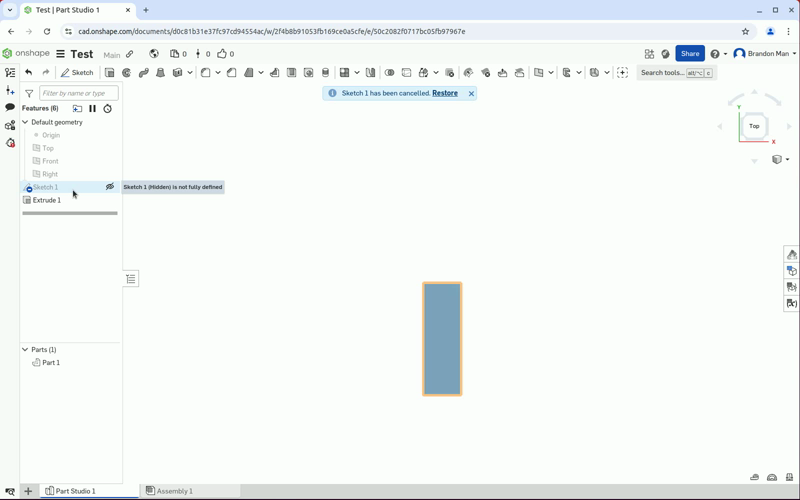
click(73, 189)
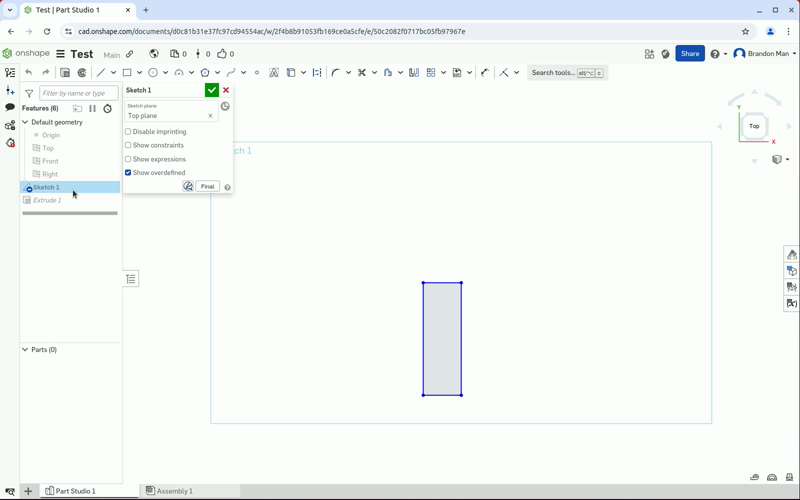
mouse_move(229, 92)
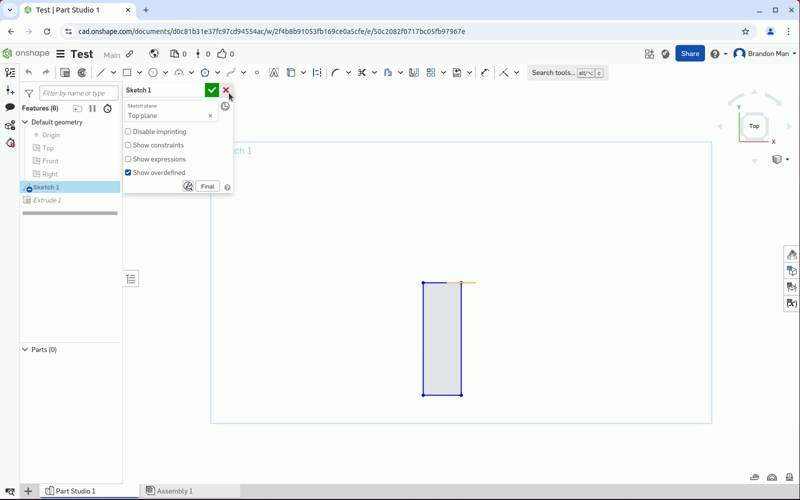
click(229, 92)
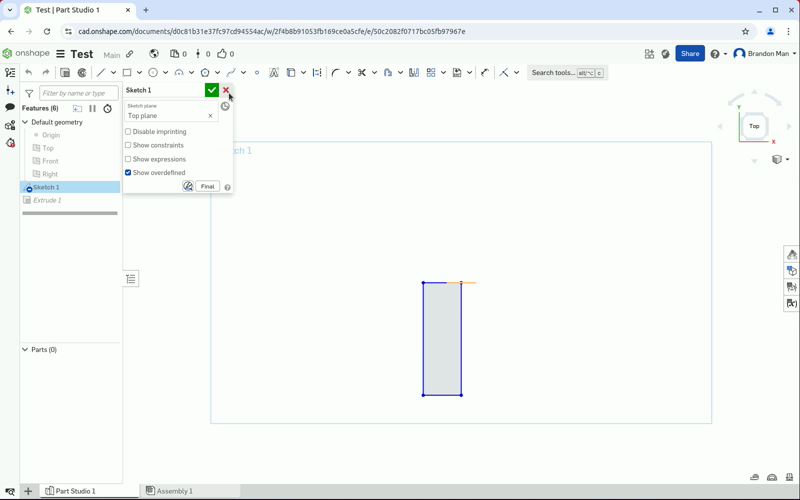
key(shift+s)
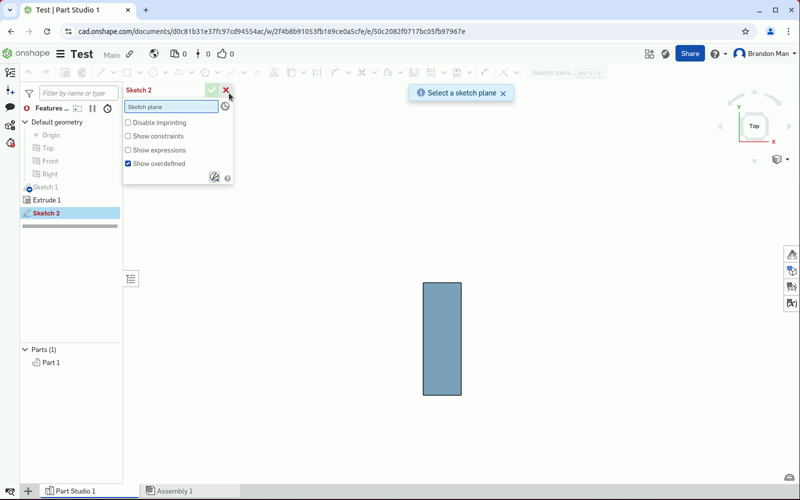
mouse_move(73, 150)
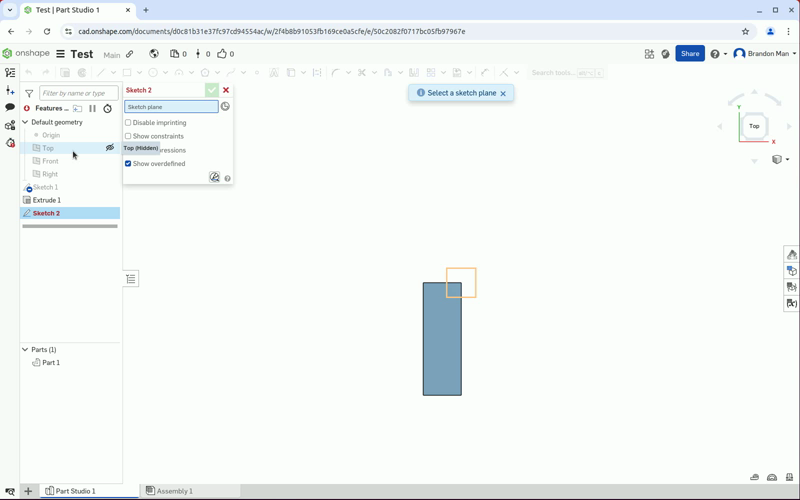
click(73, 150)
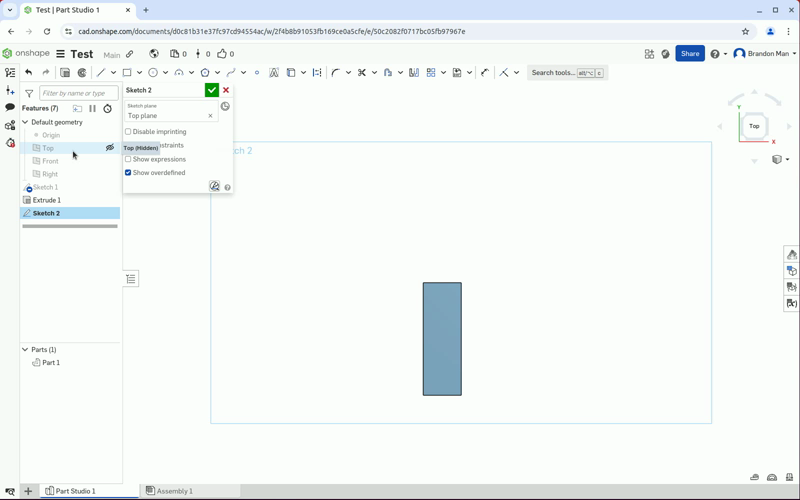
mouse_move(73, 352)
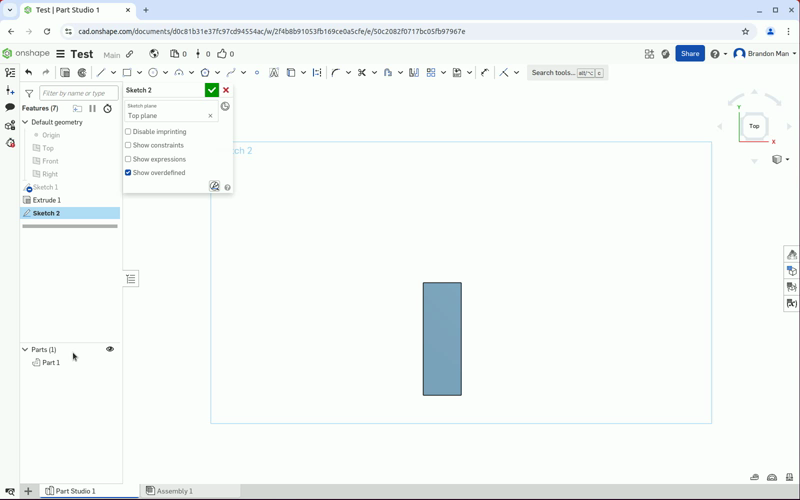
key(y)
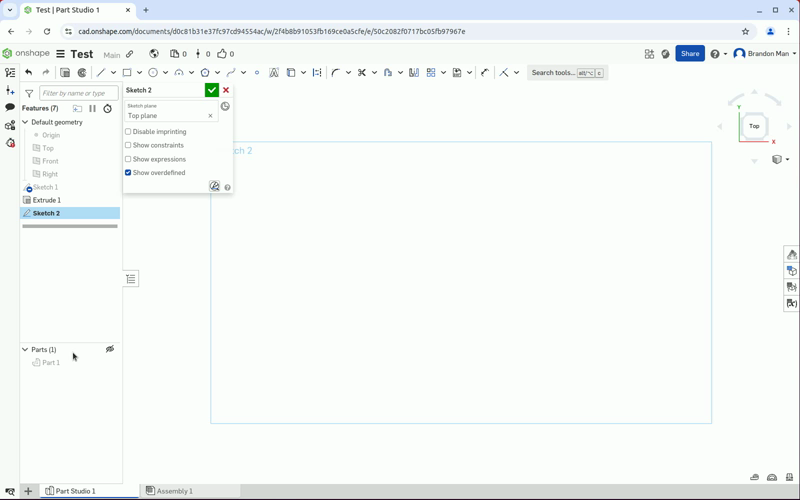
key(l)
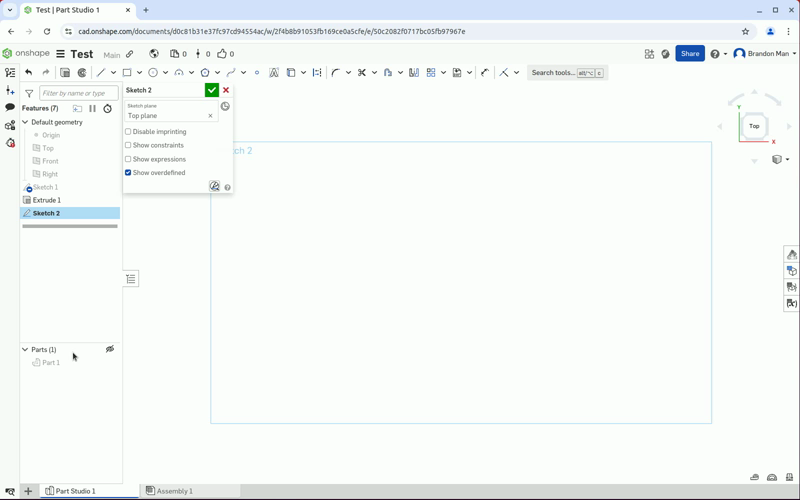
key_down(shift)
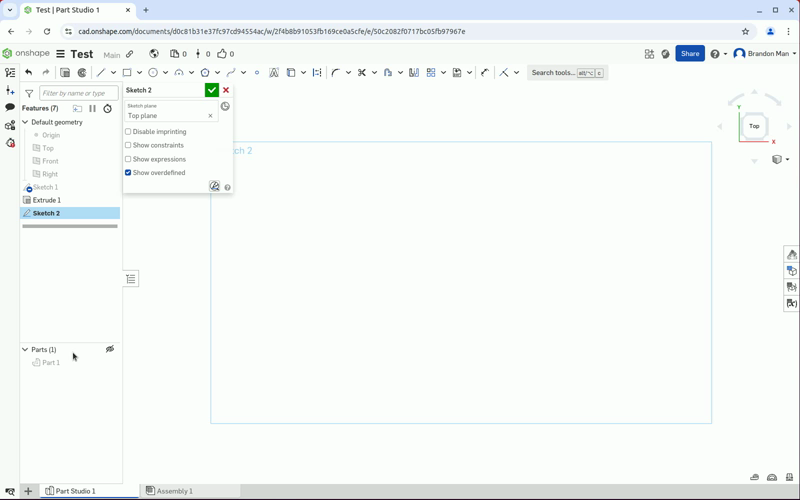
mouse_move(423, 282)
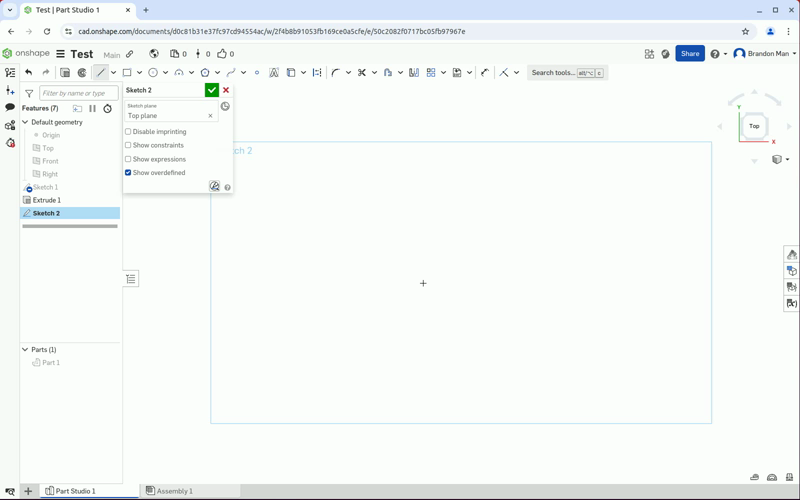
click(423, 282)
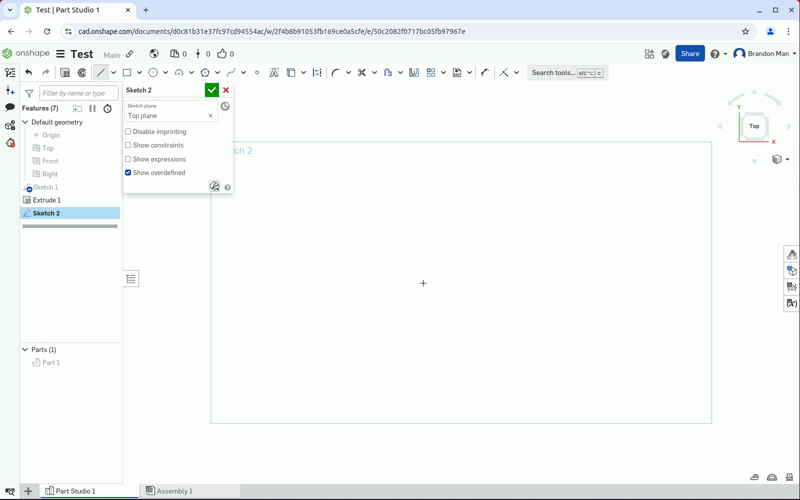
key_up(shift)
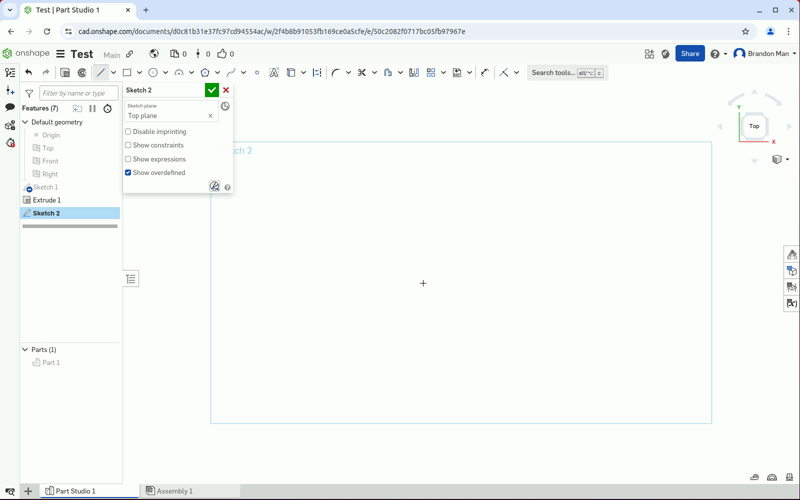
key_down(shift)
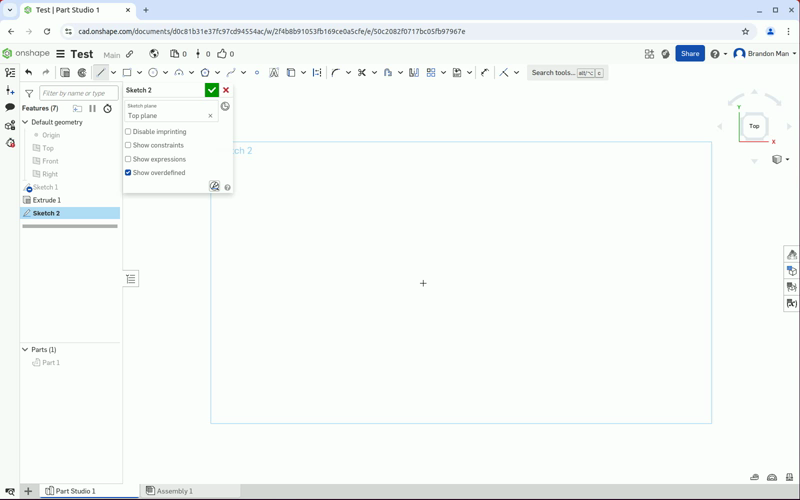
mouse_move(453, 282)
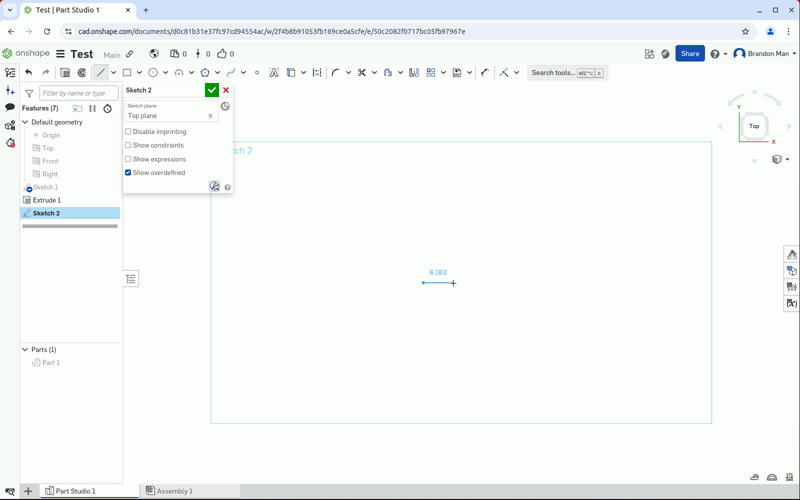
mouse_move(461, 282)
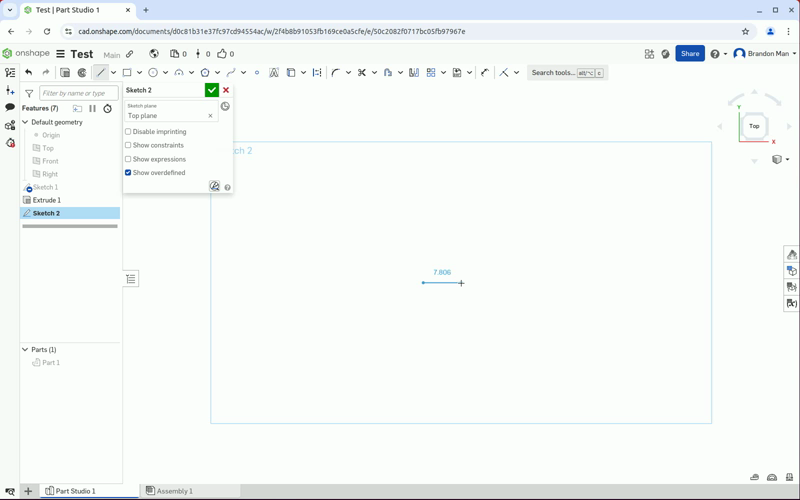
click(461, 282)
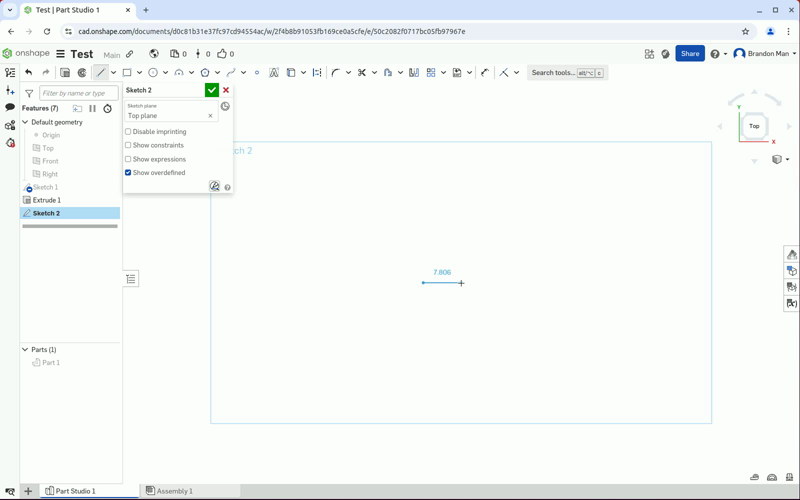
key_up(shift)
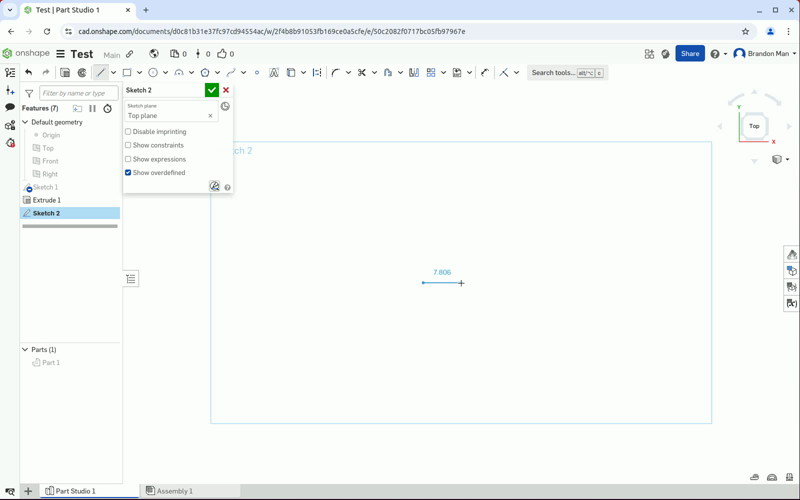
key_down(shift)
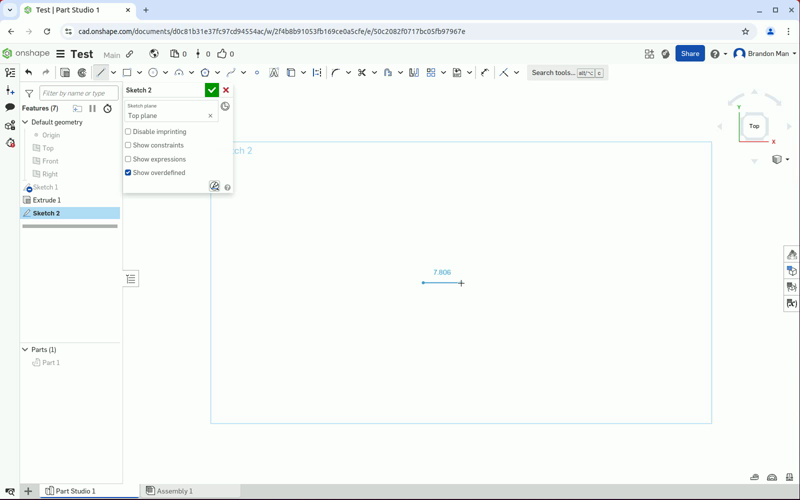
mouse_move(573, 282)
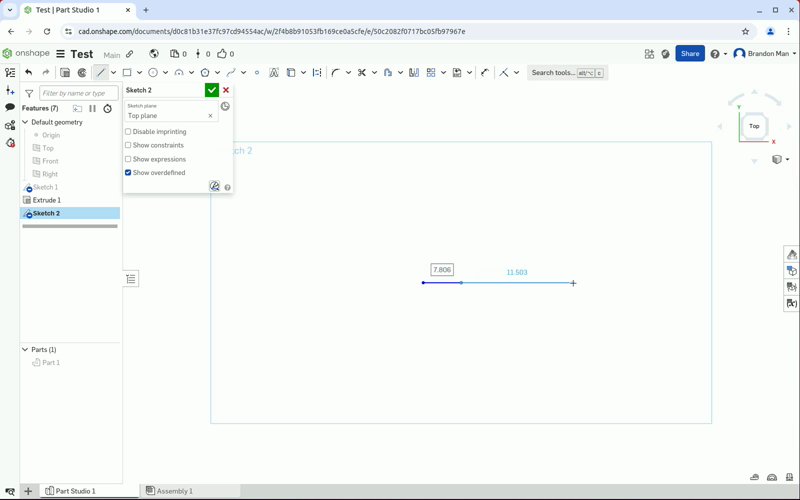
click(573, 282)
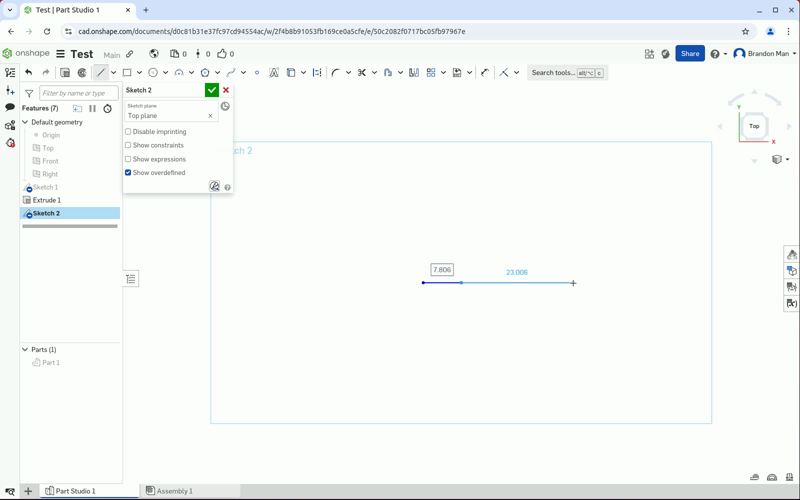
key_up(shift)
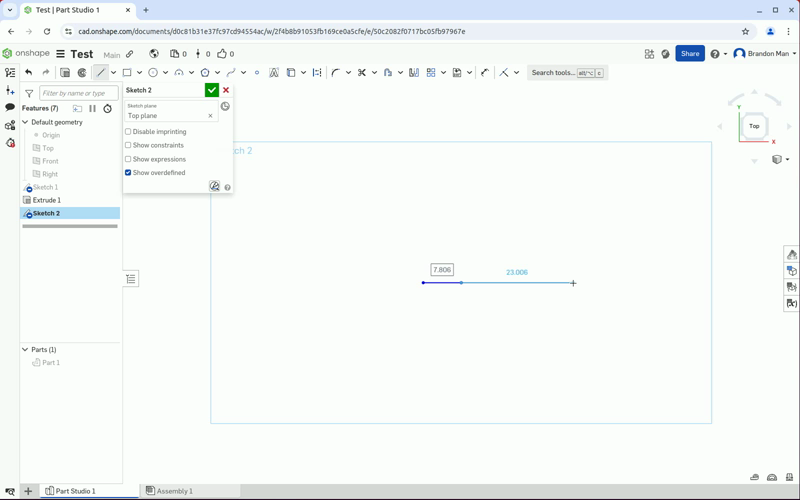
key_down(shift)
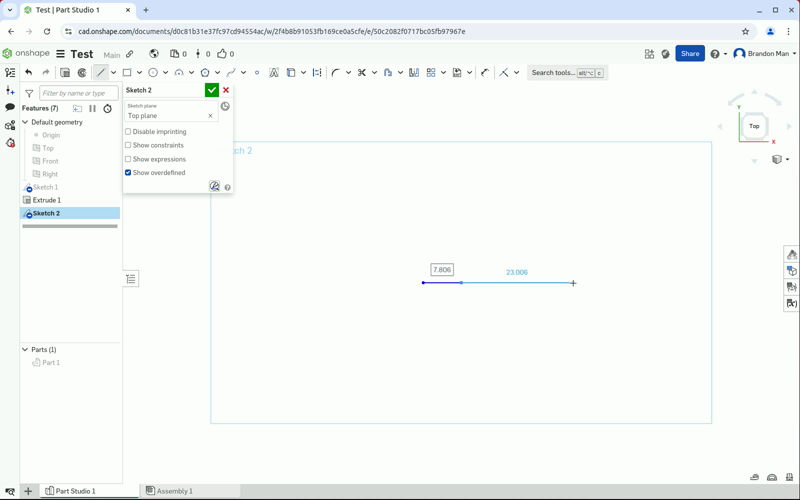
mouse_move(589, 282)
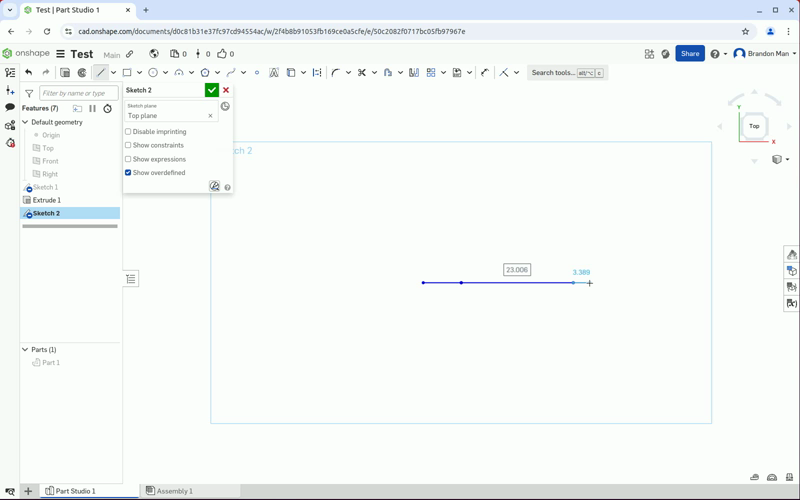
mouse_move(573, 245)
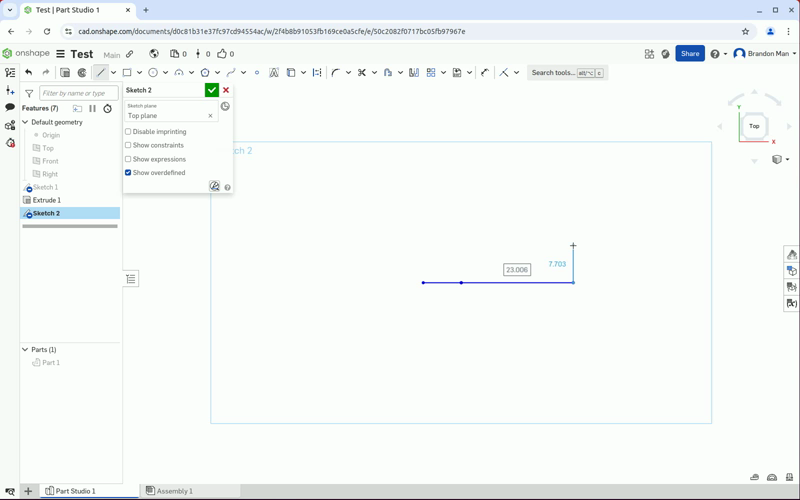
click(573, 245)
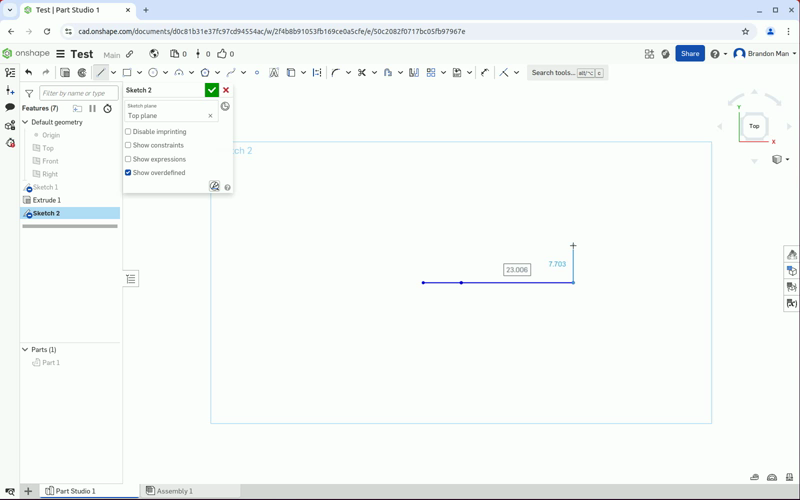
key_up(shift)
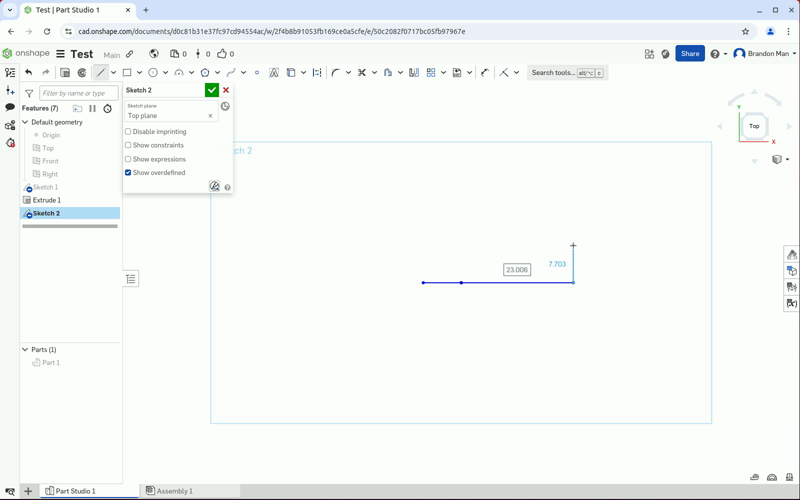
key_down(shift)
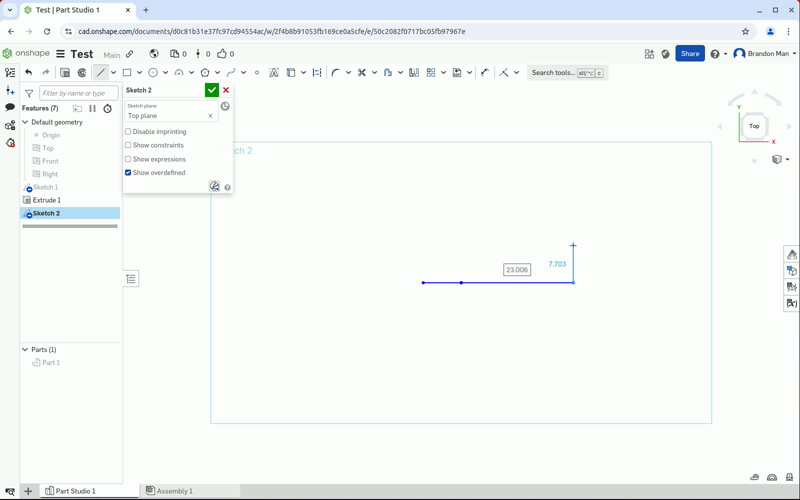
mouse_move(423, 245)
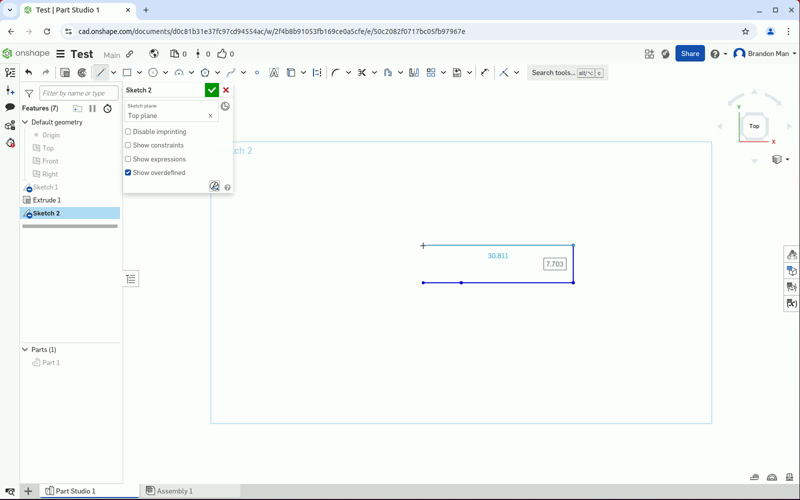
click(423, 245)
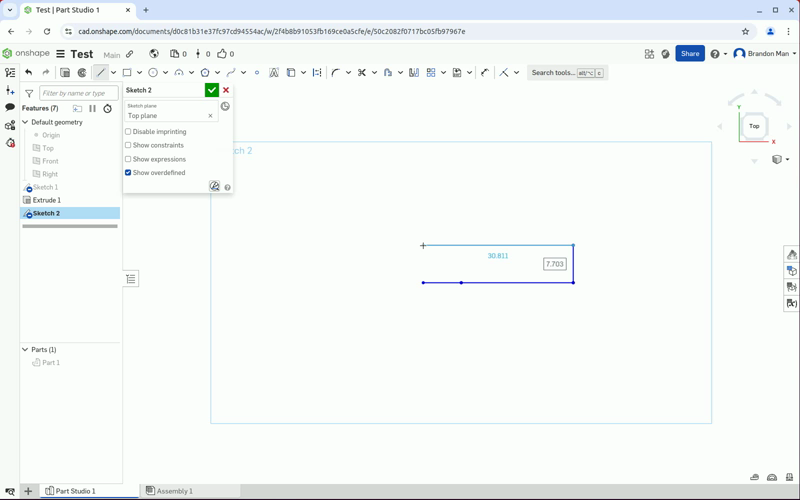
key_up(shift)
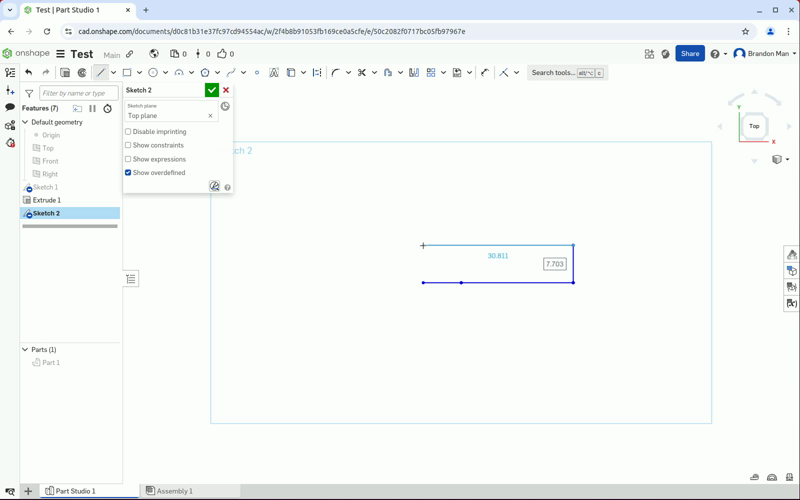
mouse_move(453, 245)
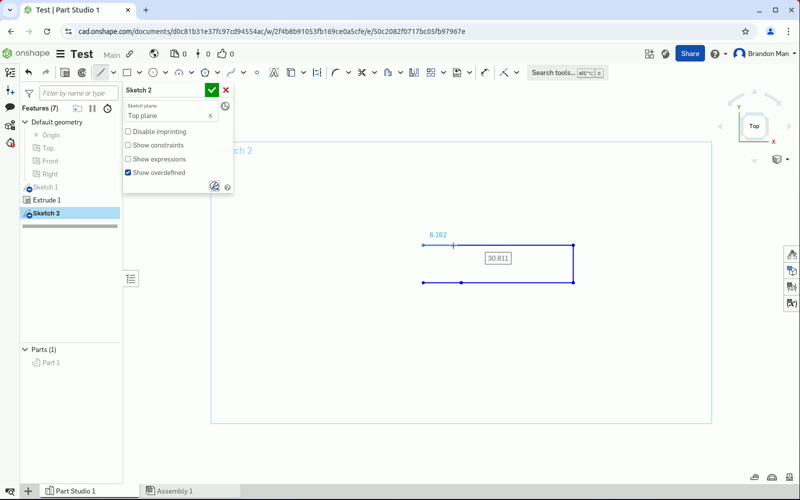
key_down(shift)
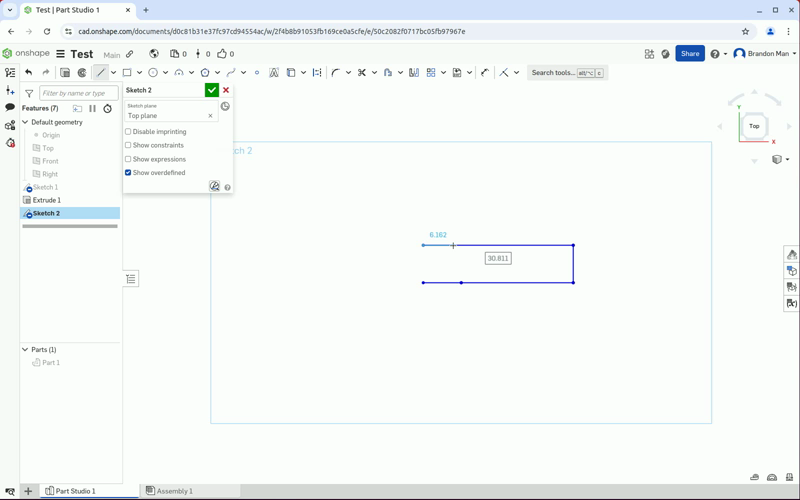
mouse_move(423, 282)
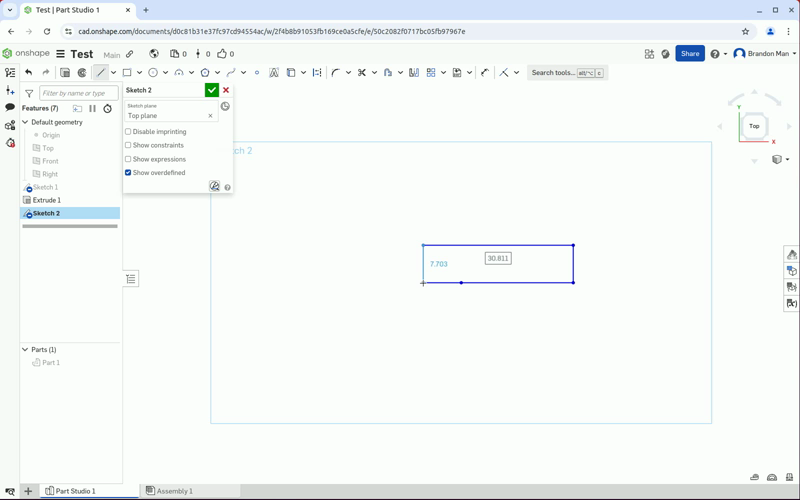
key_up(shift)
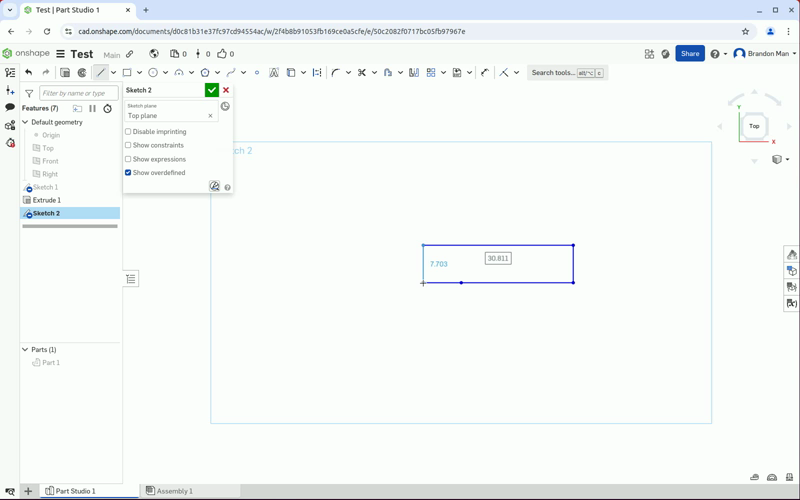
click(423, 282)
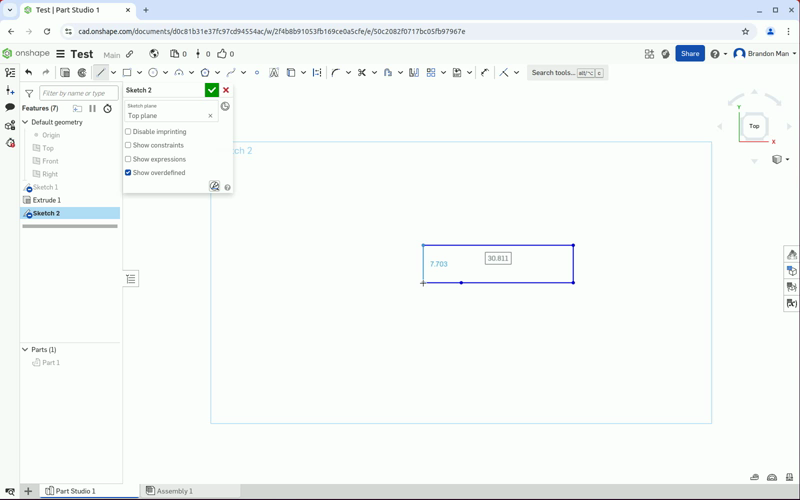
key(esc)
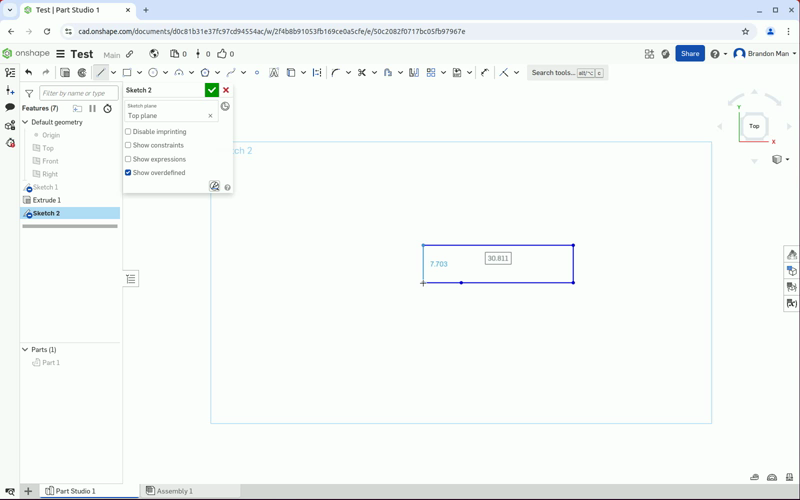
mouse_move(541, 270)
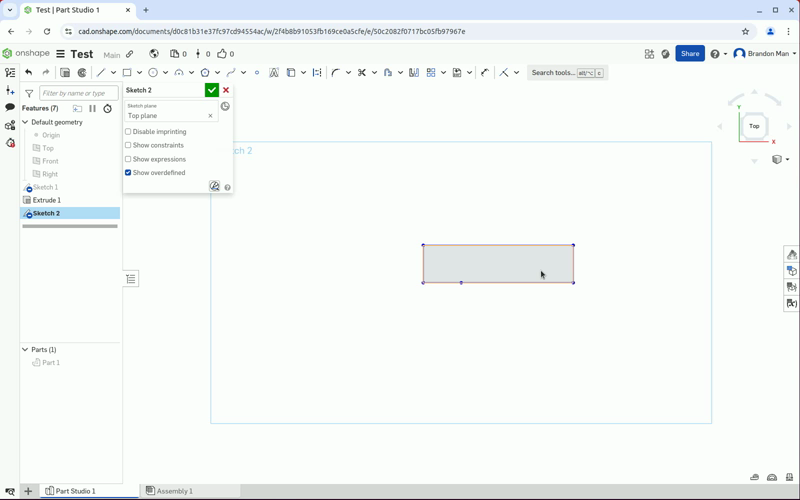
click(541, 270)
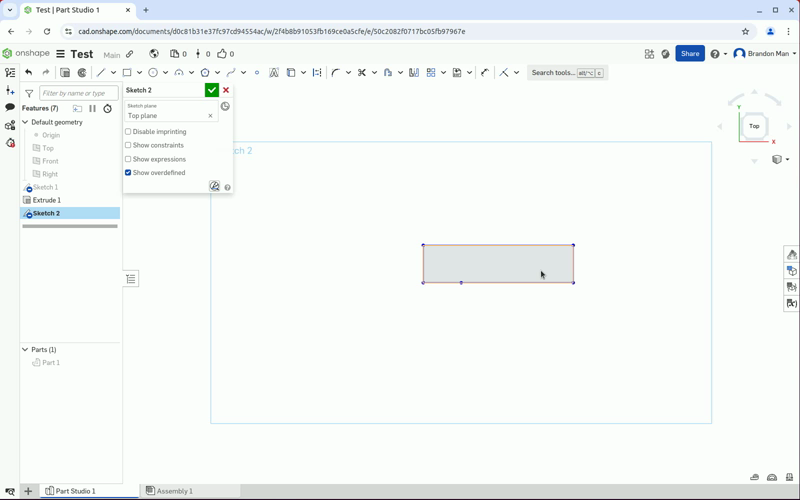
mouse_move(73, 352)
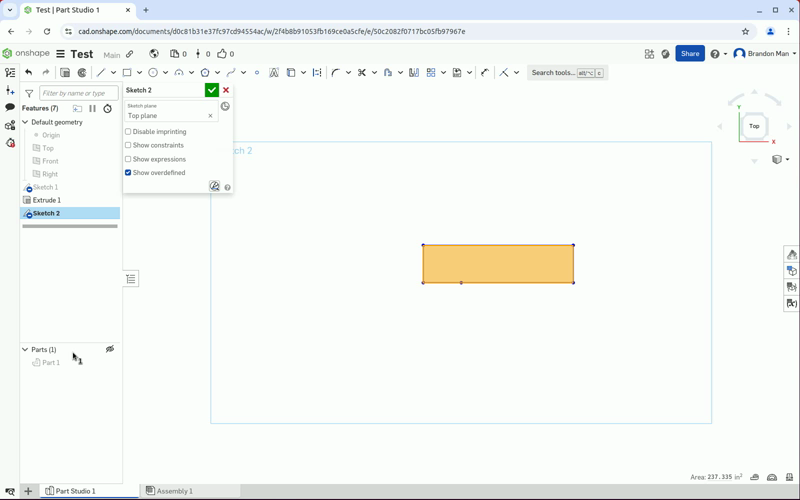
key(shift+y)
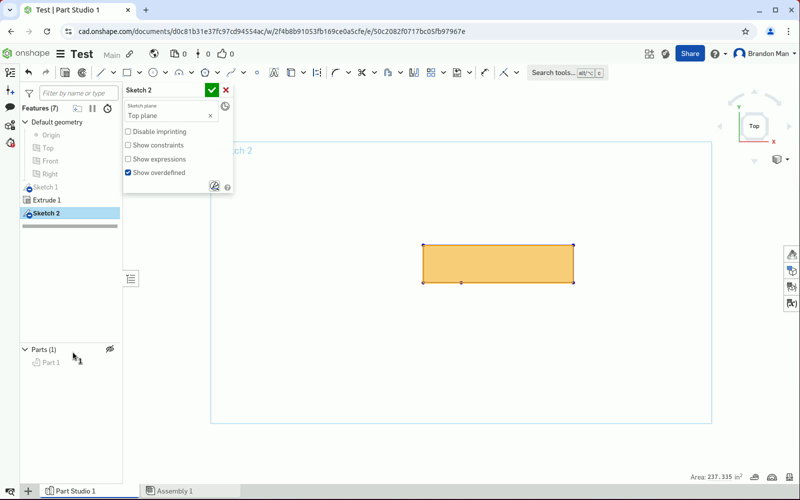
key(shift+e)
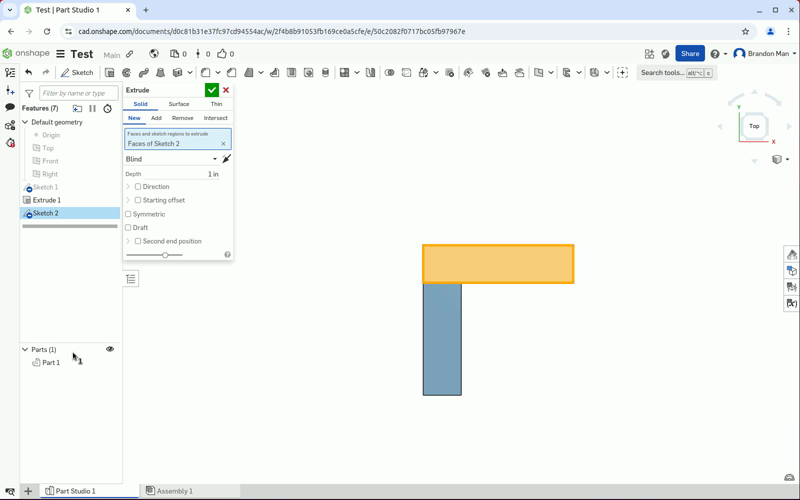
mouse_move(143, 106)
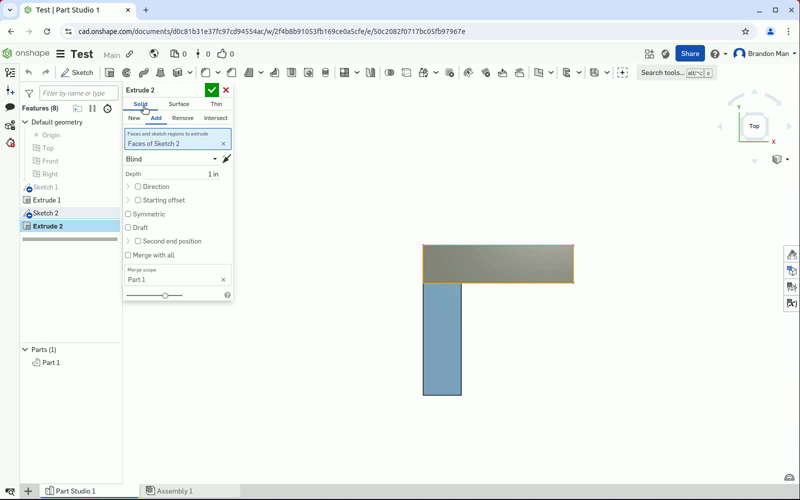
click(143, 106)
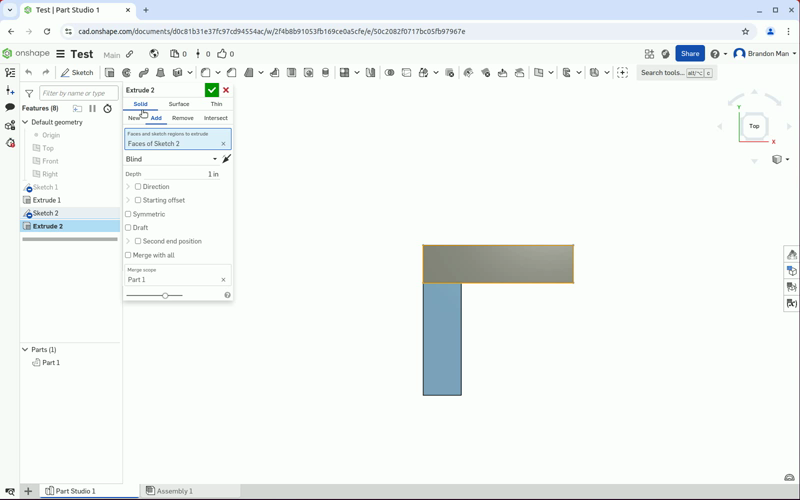
mouse_move(137, 120)
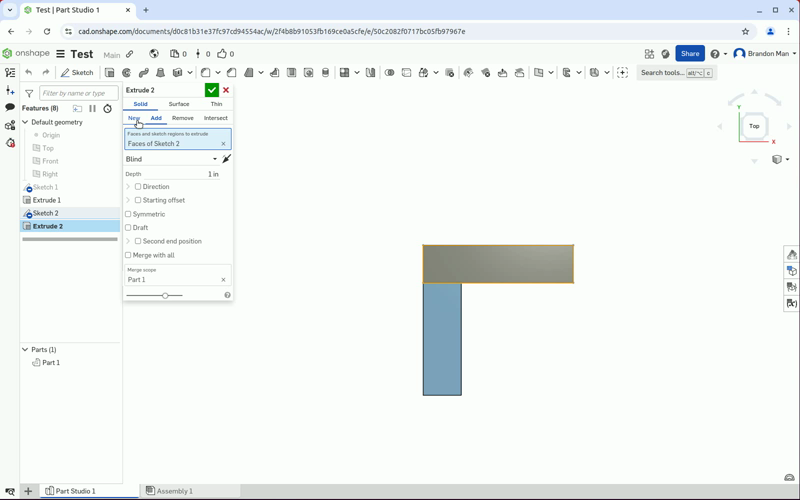
click(137, 120)
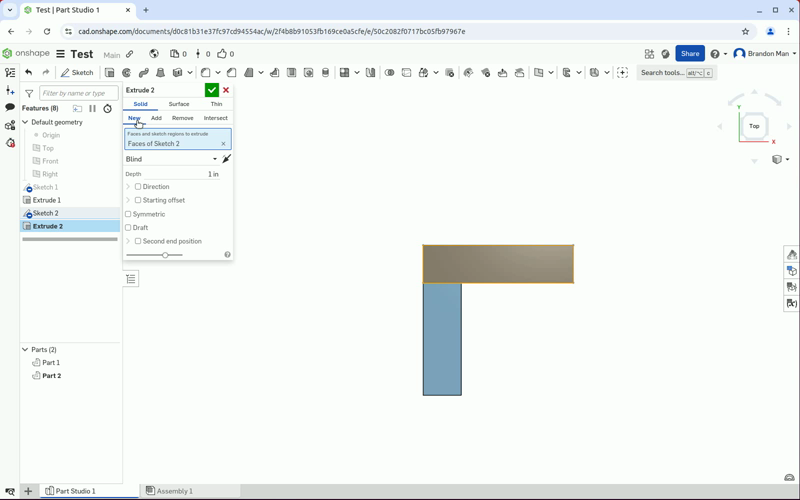
key(tab, 4)
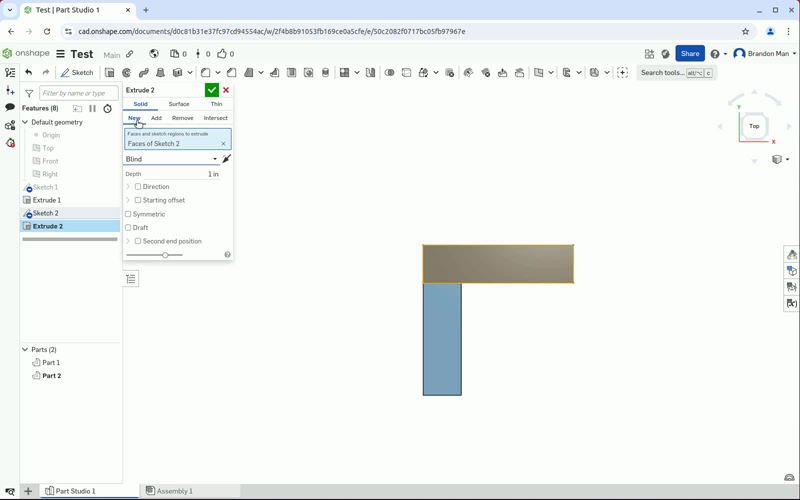
text(15.405)
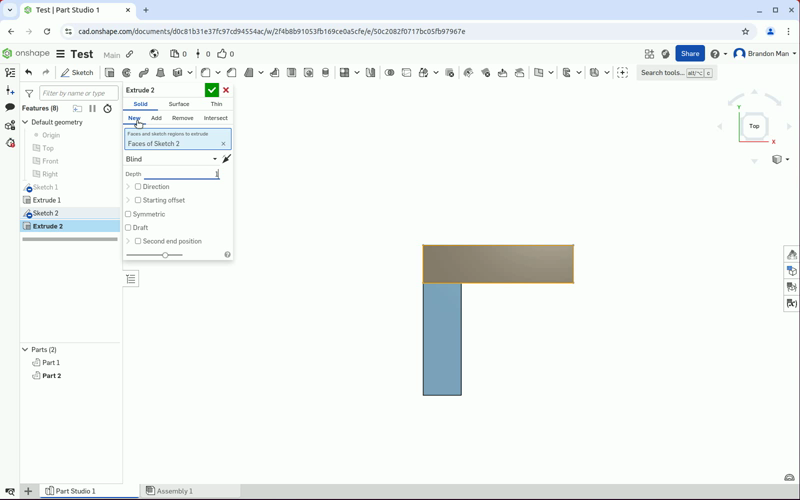
key(enter)
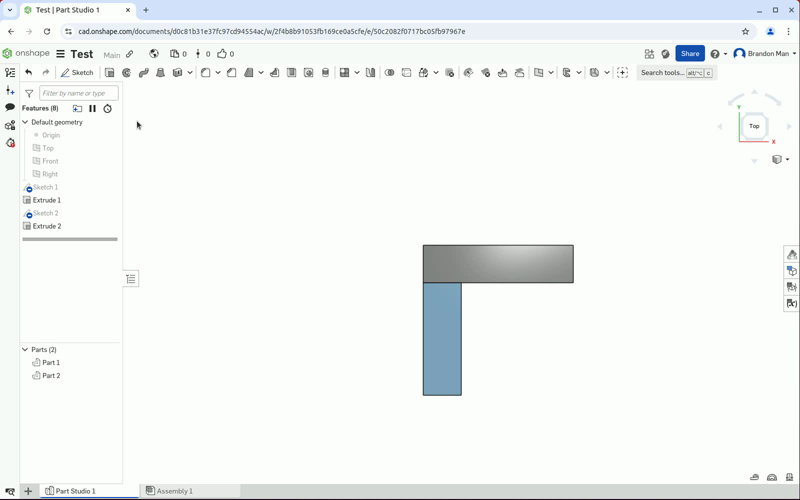
key(shift+h)
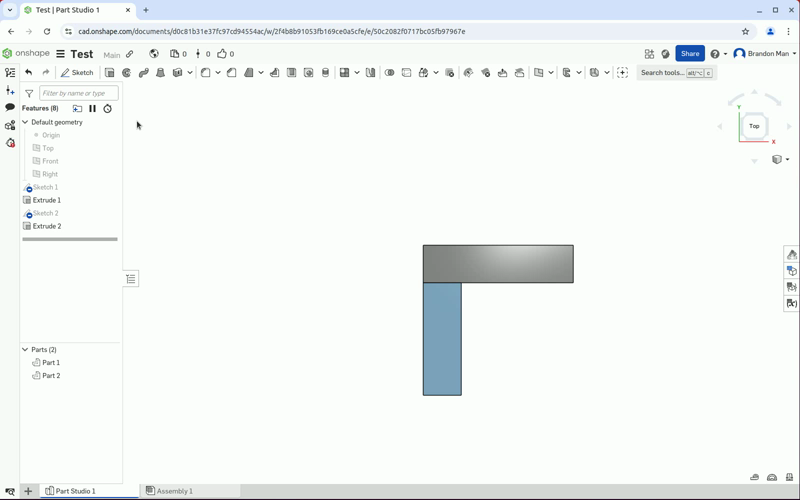
key(shift+h)
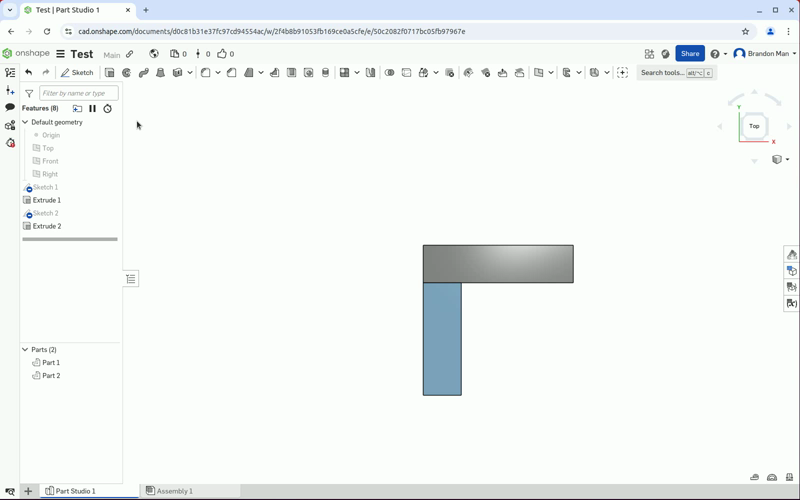
mouse_move(73, 189)
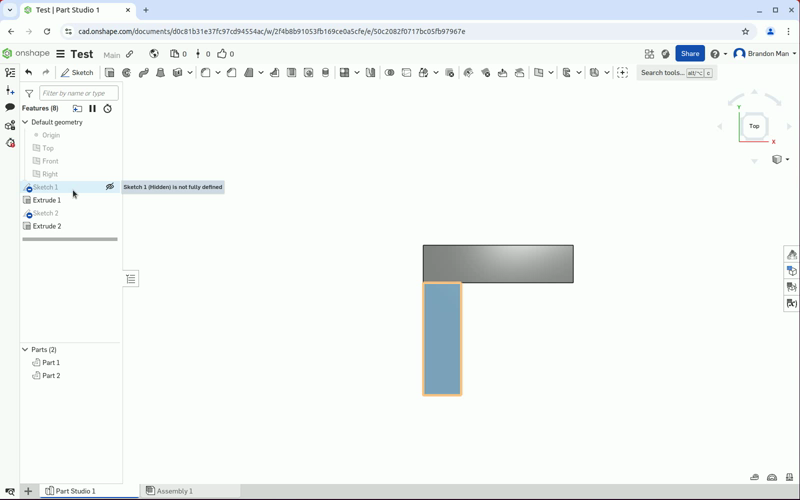
click(73, 189)
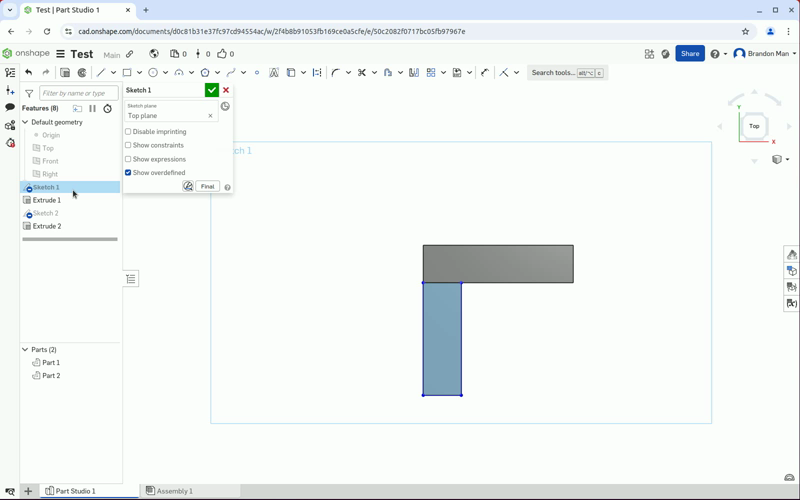
mouse_move(229, 92)
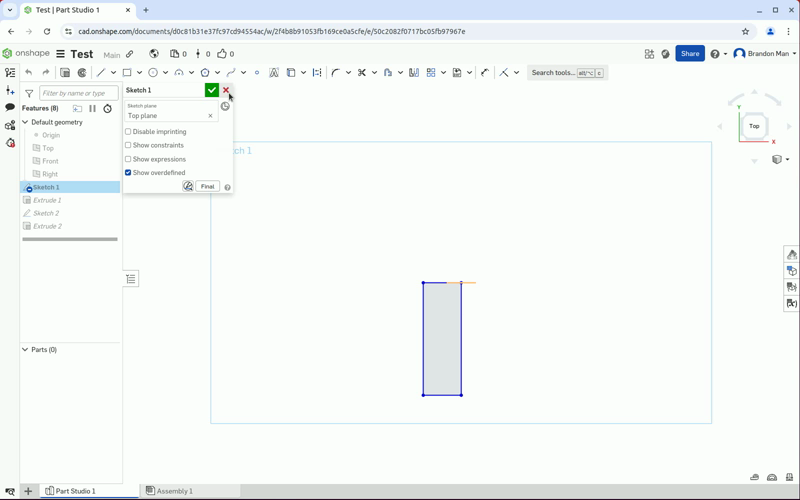
click(229, 92)
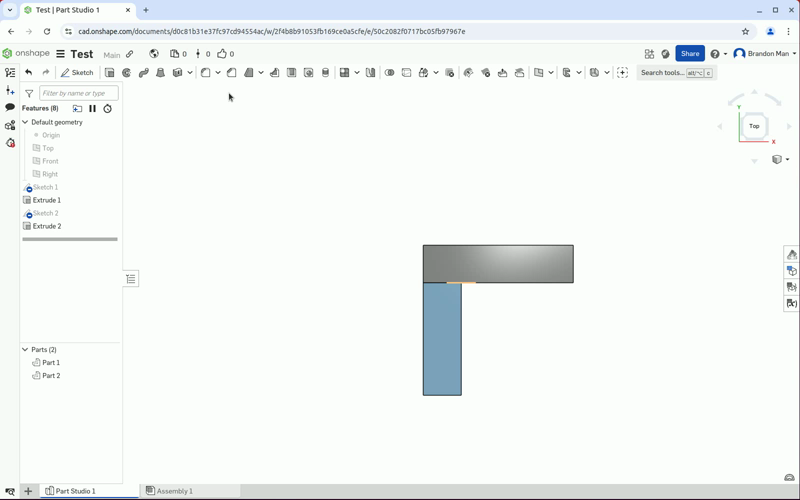
mouse_move(73, 352)
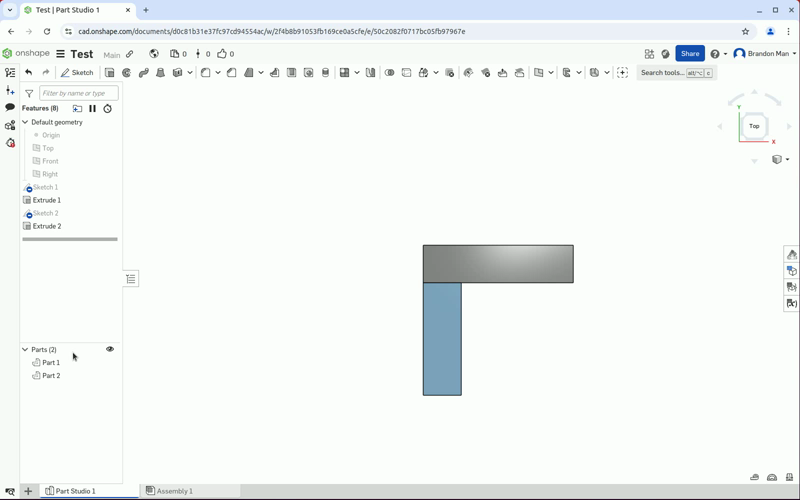
key(y)
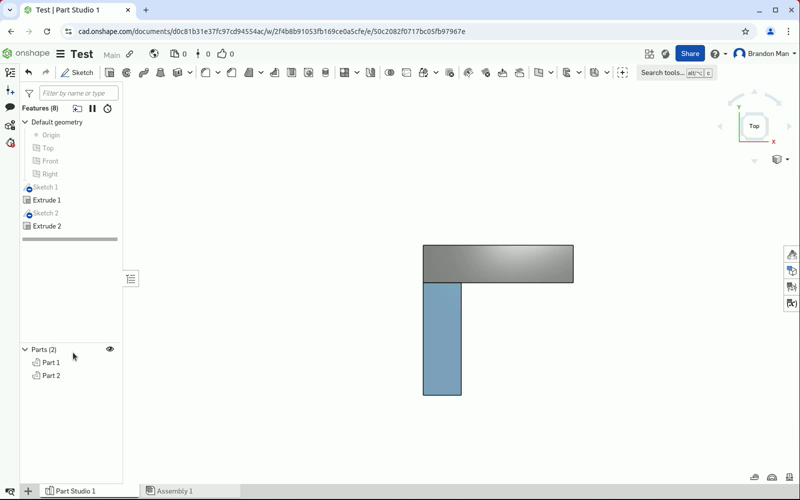
key(shift+p)
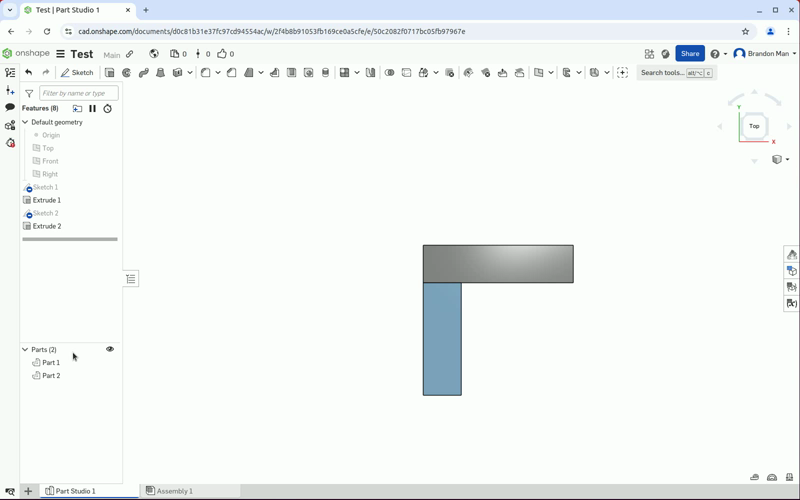
key(space)
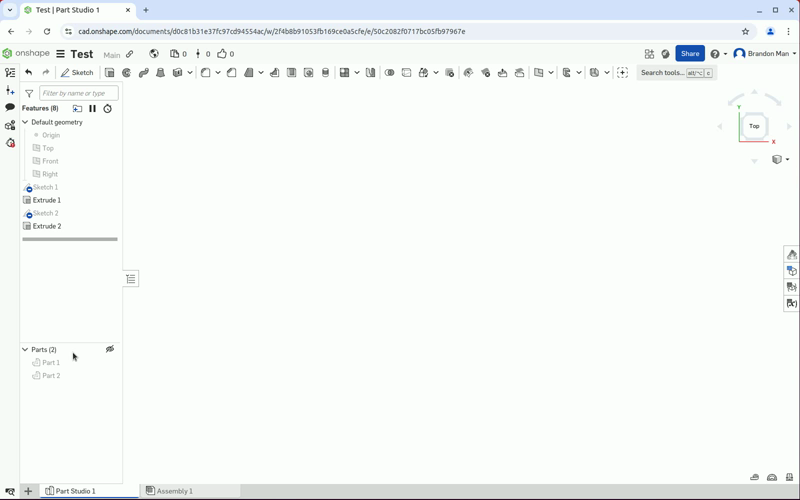
key_down(shift)
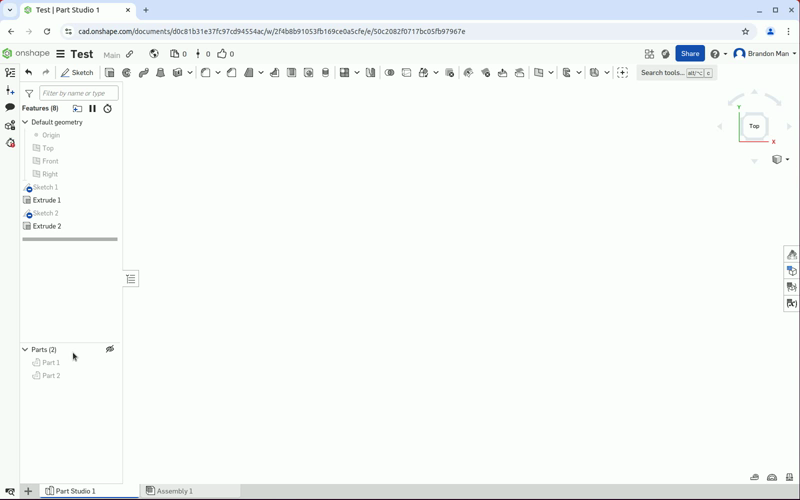
key(up)
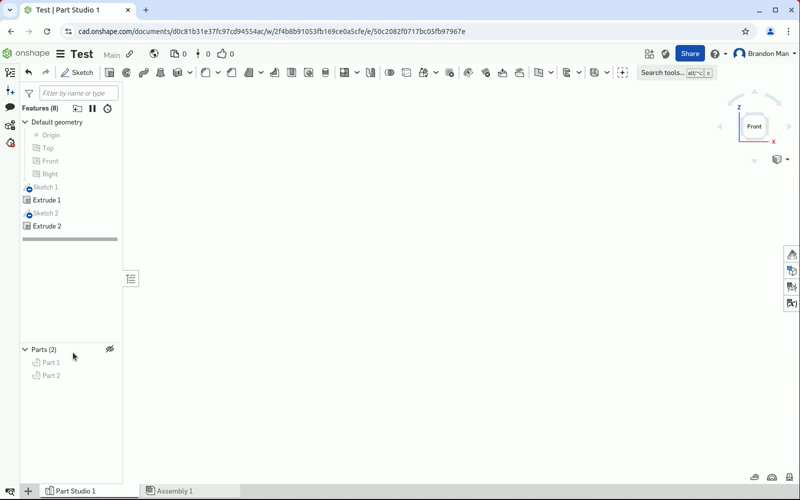
key_up(shift)
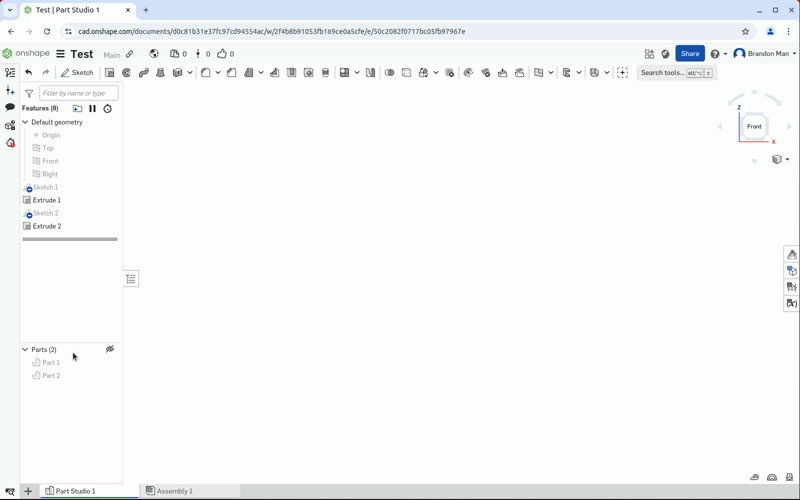
key(space)
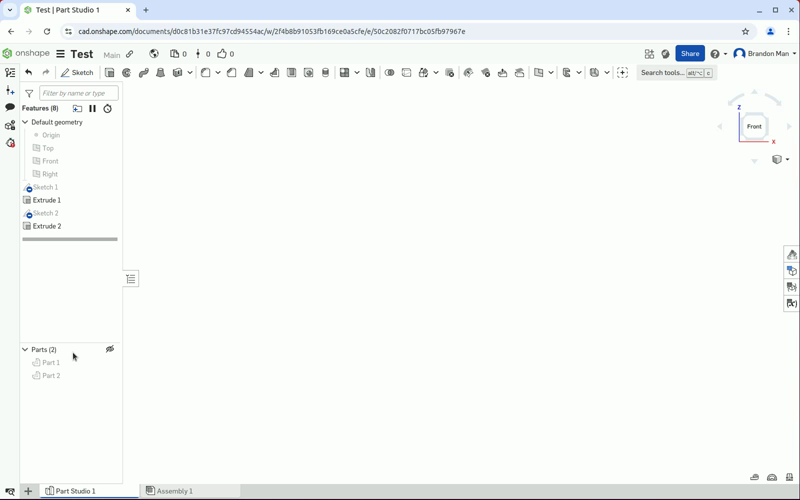
key_down(shift)
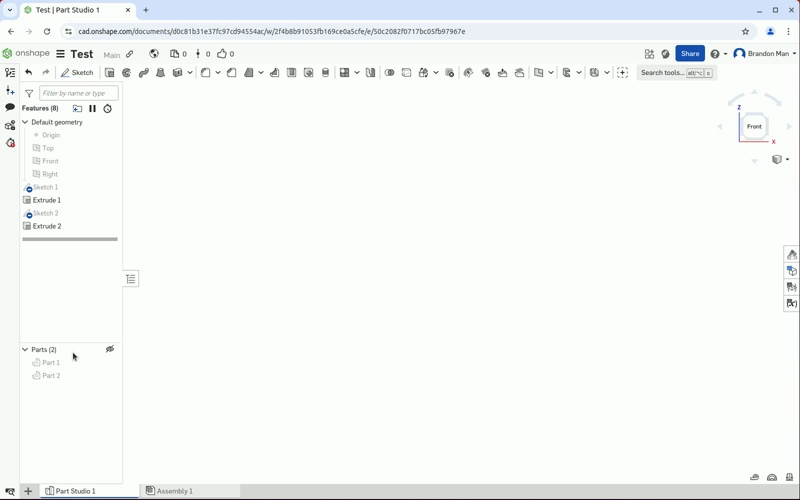
key(left)
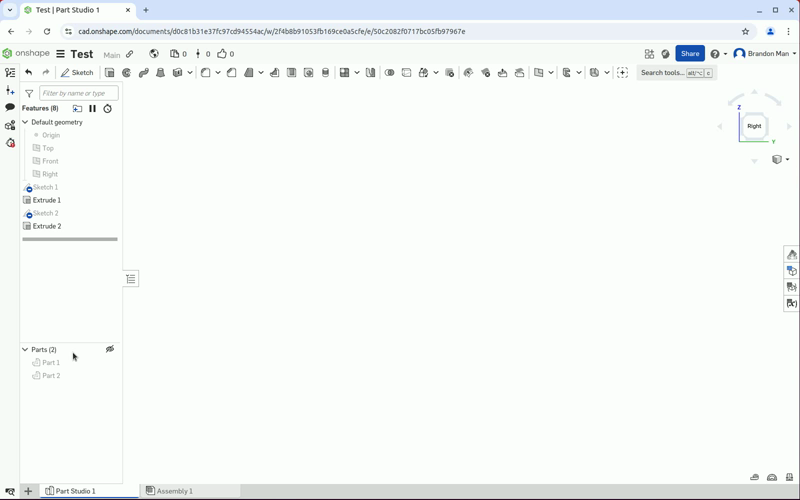
key_up(shift)
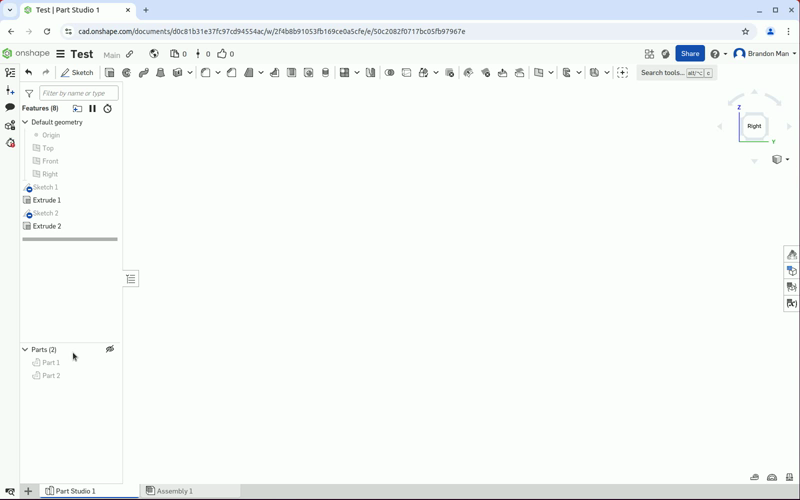
mouse_move(73, 352)
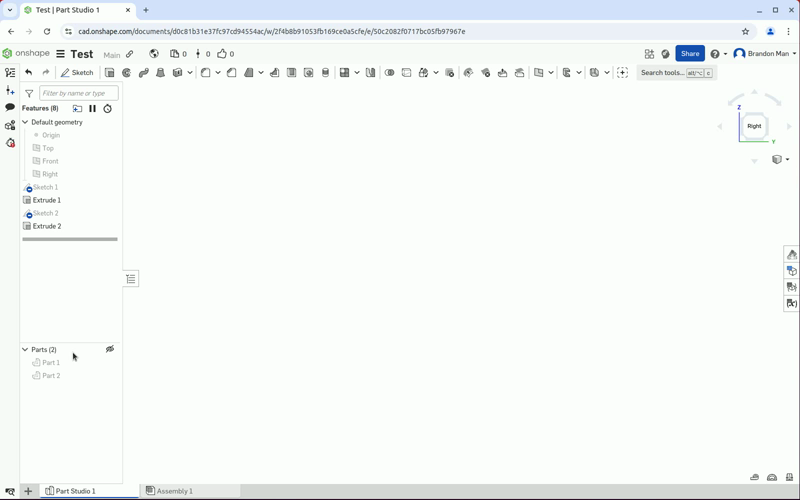
key(shift+y)
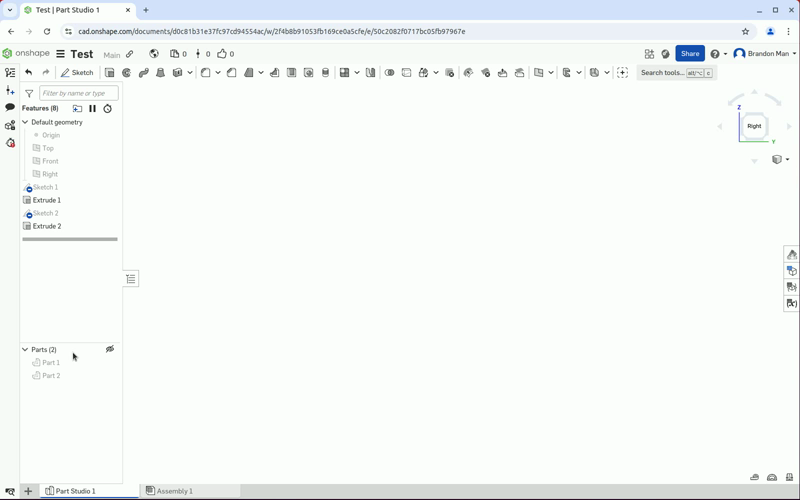
key(shift+s)
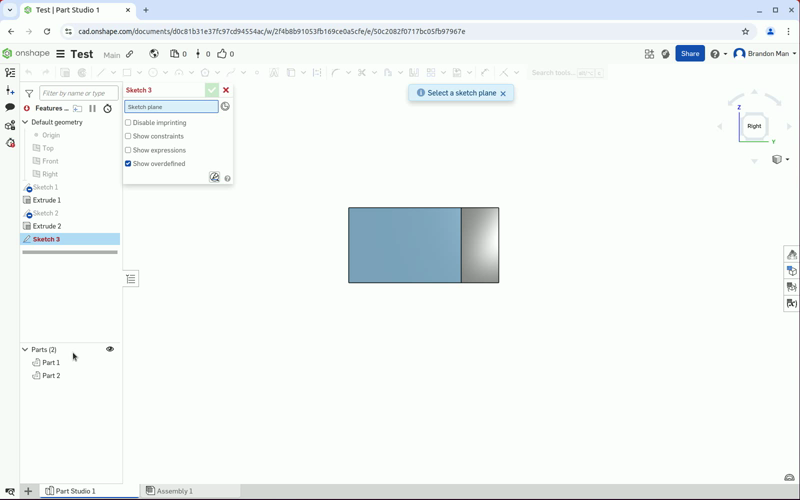
mouse_move(73, 176)
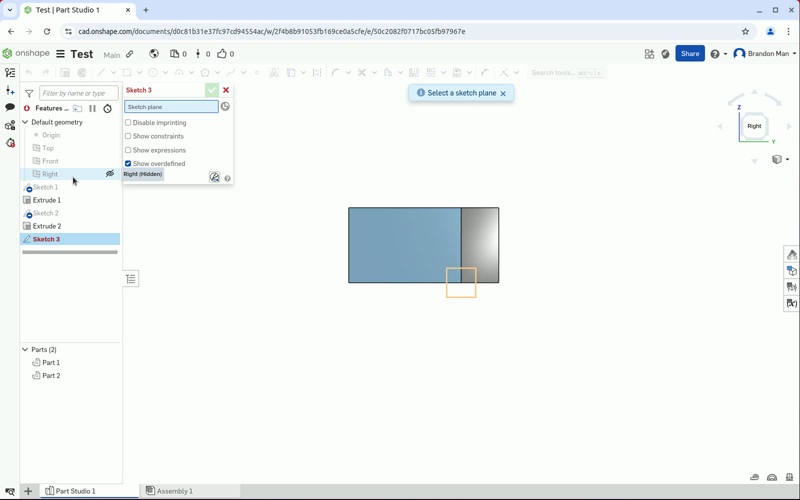
click(73, 176)
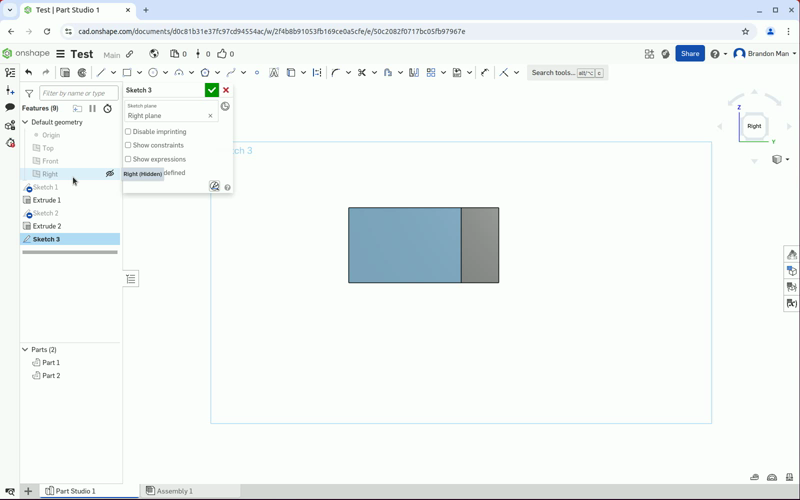
mouse_move(73, 352)
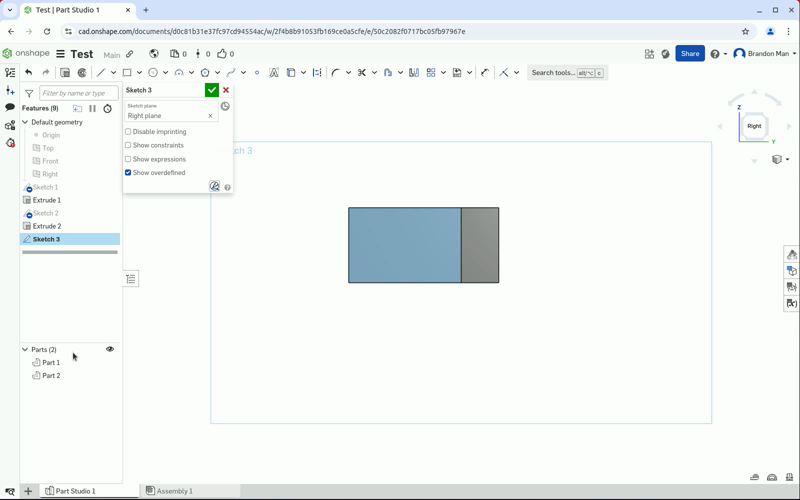
key(y)
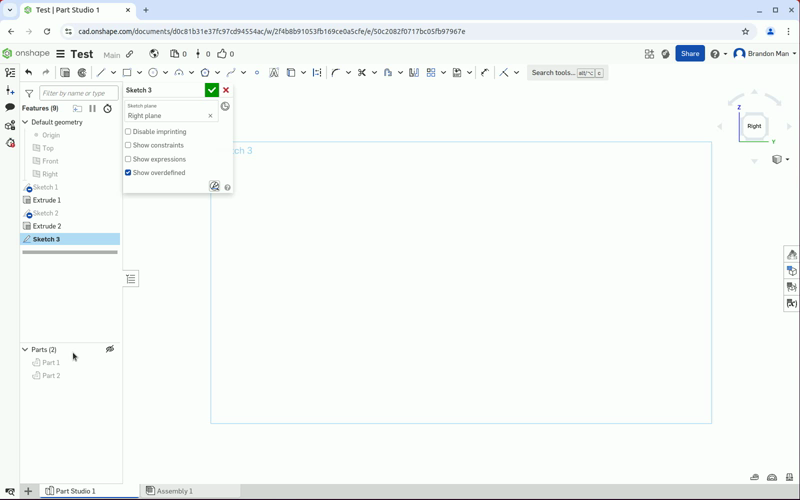
key(c)
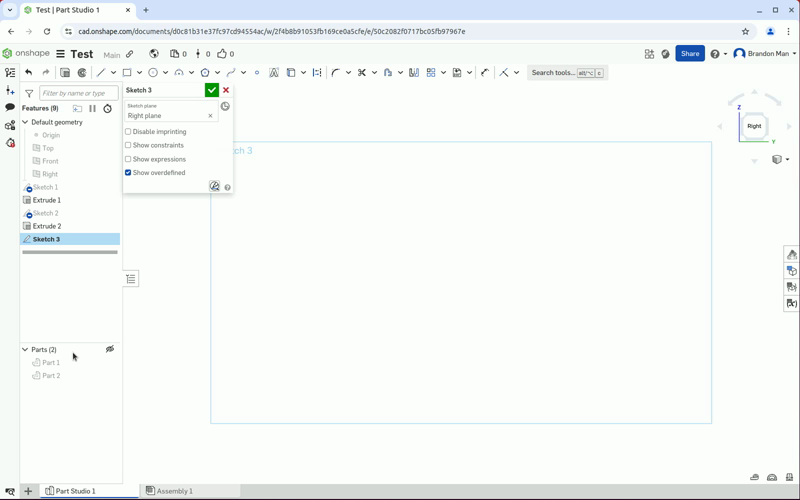
key_down(shift)
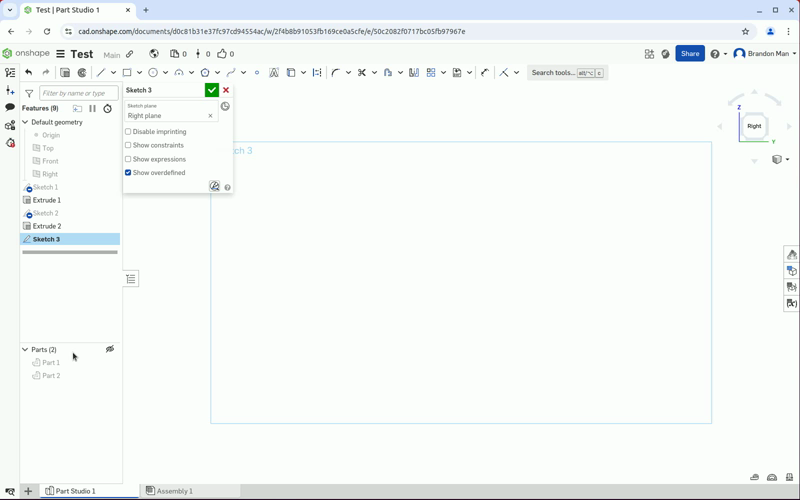
mouse_move(445, 238)
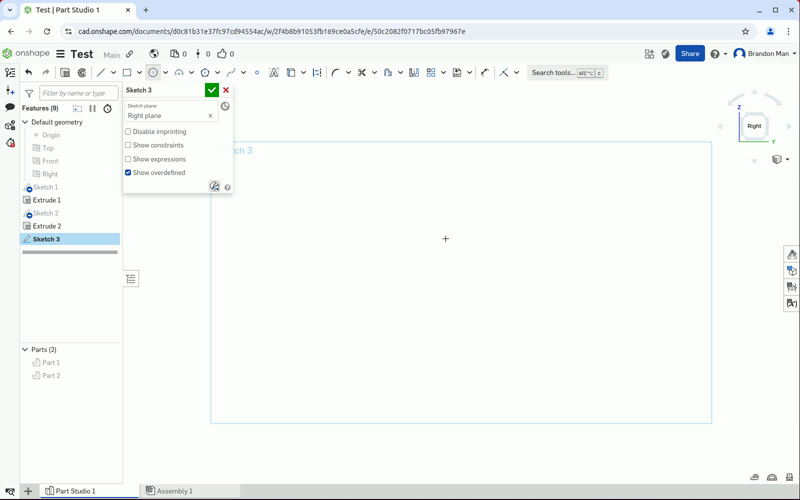
click(445, 238)
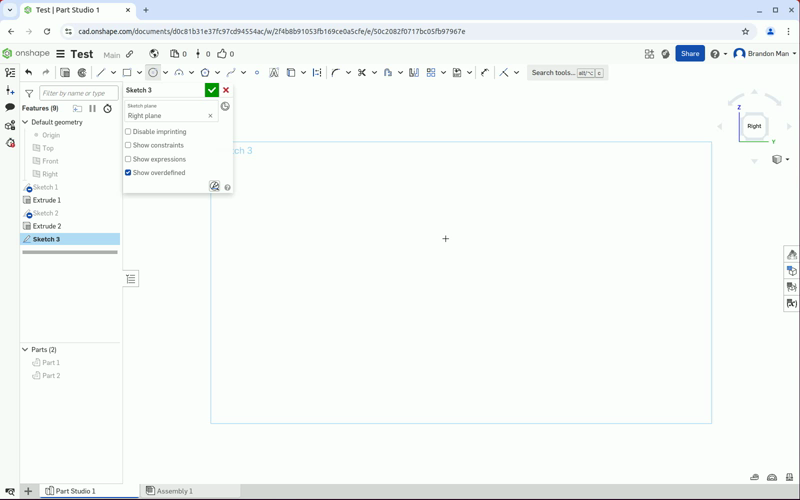
key_up(shift)
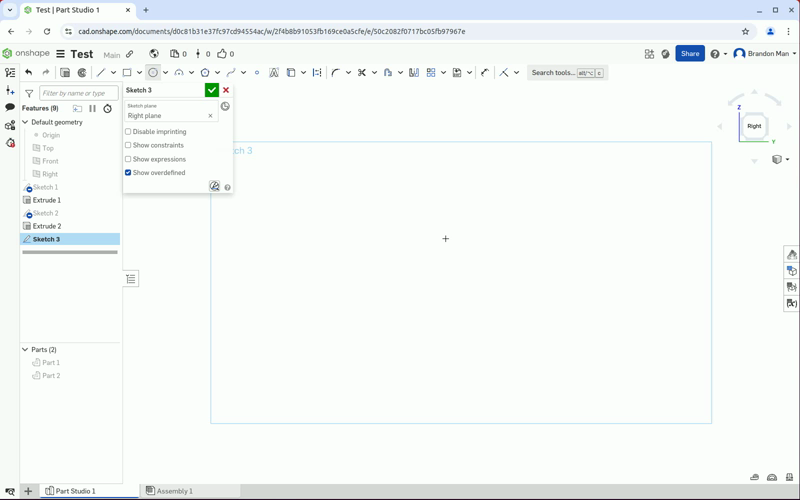
mouse_move(446, 238)
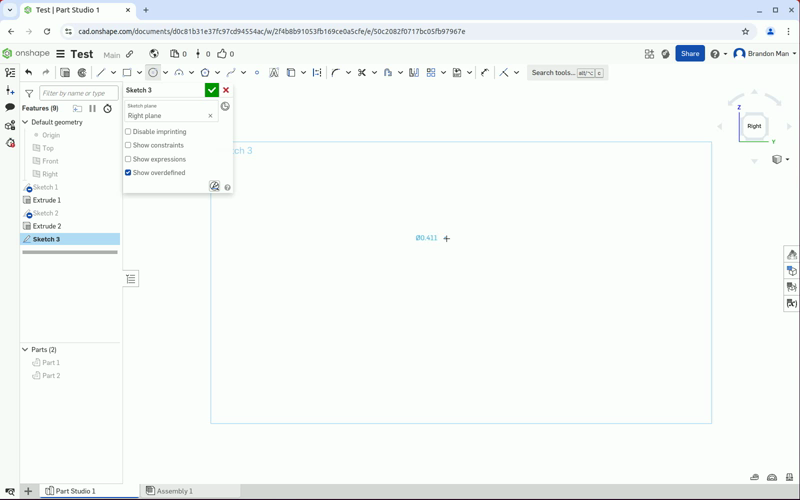
scroll(6)
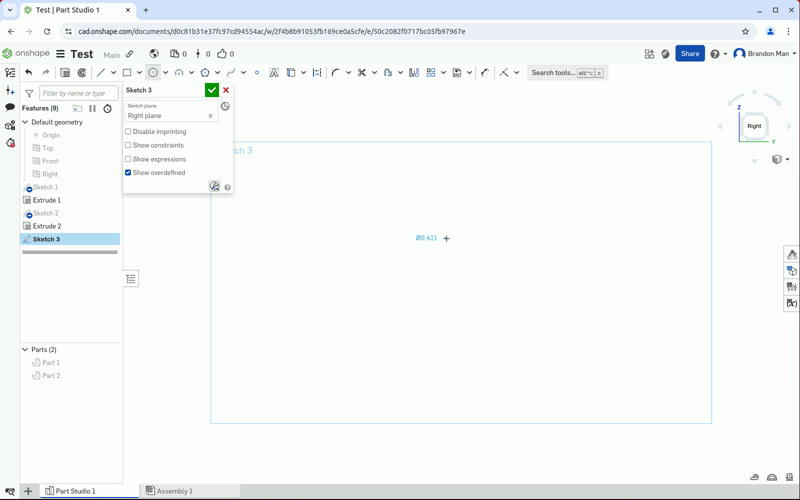
scroll(6)
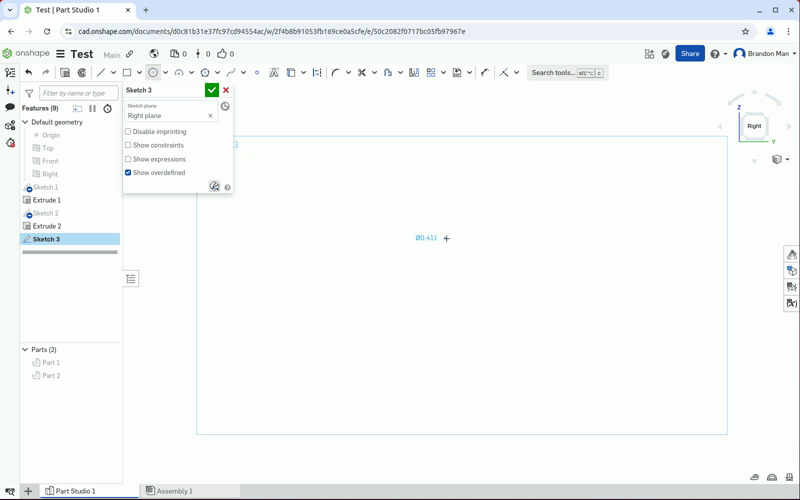
scroll(6)
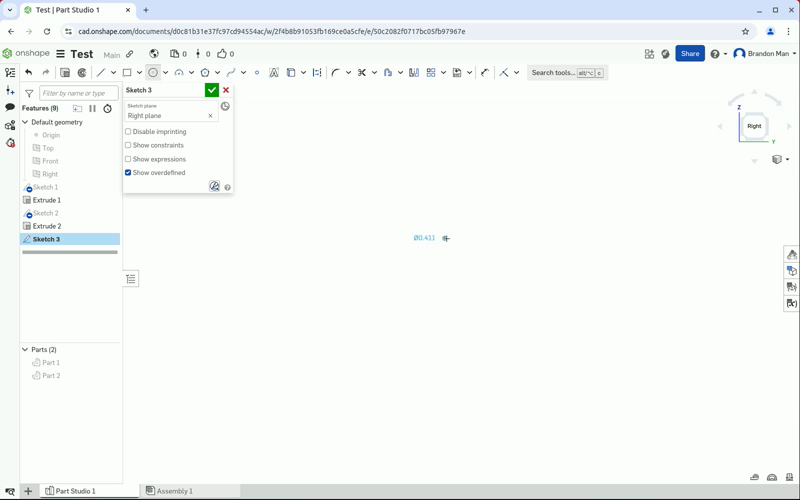
scroll(6)
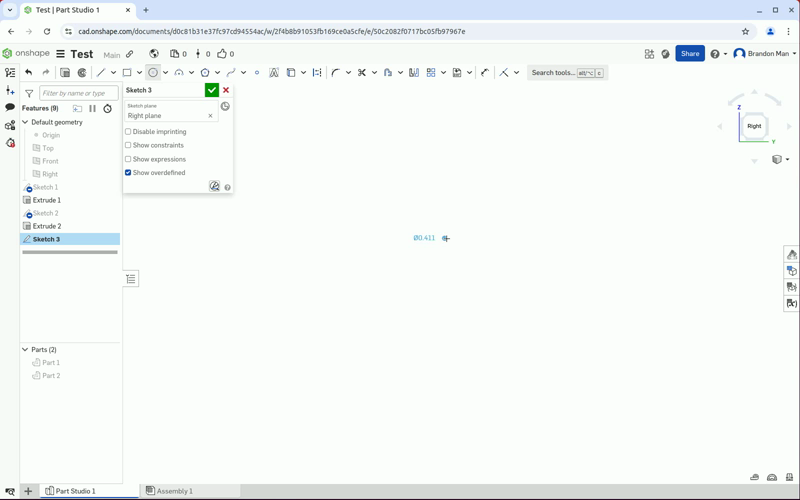
scroll(6)
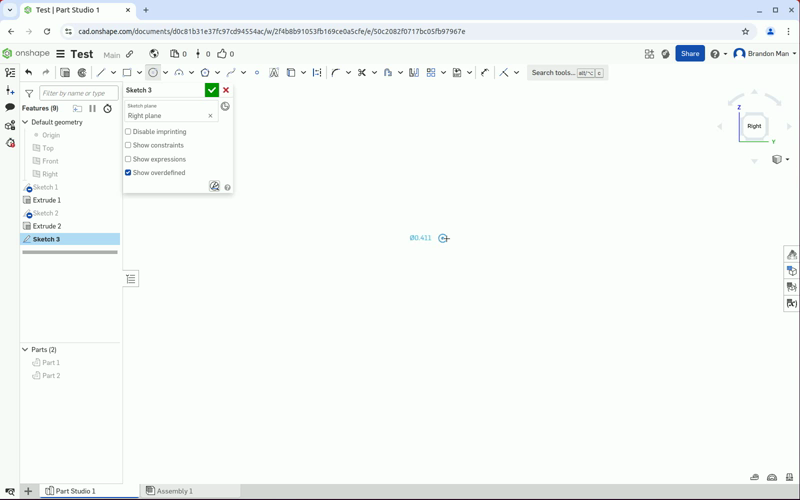
scroll(6)
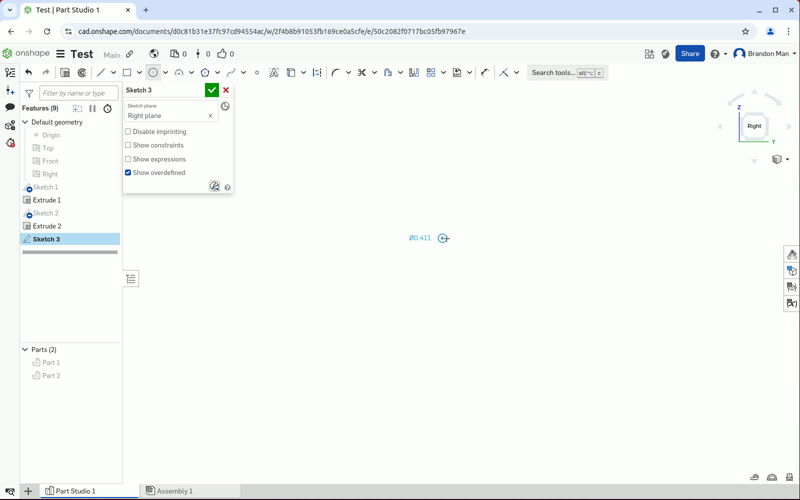
scroll(6)
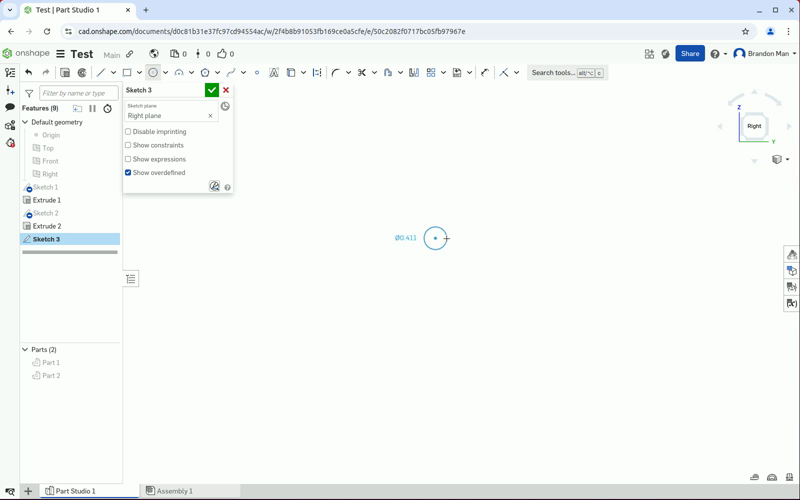
click(446, 238)
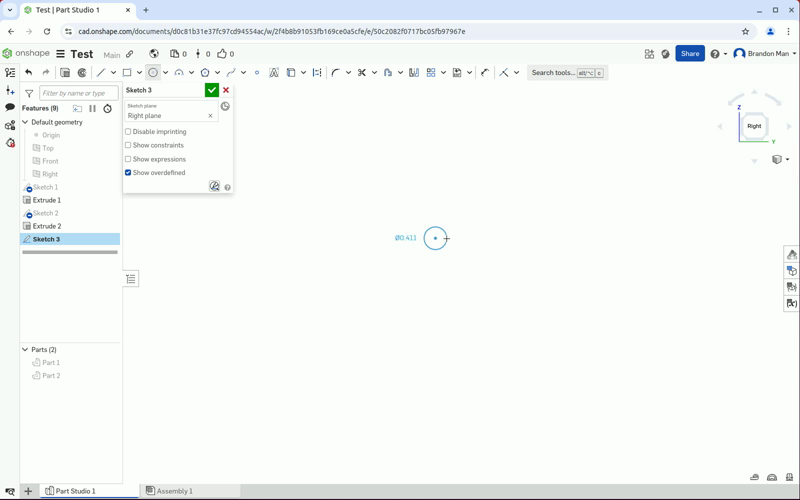
scroll(-6)
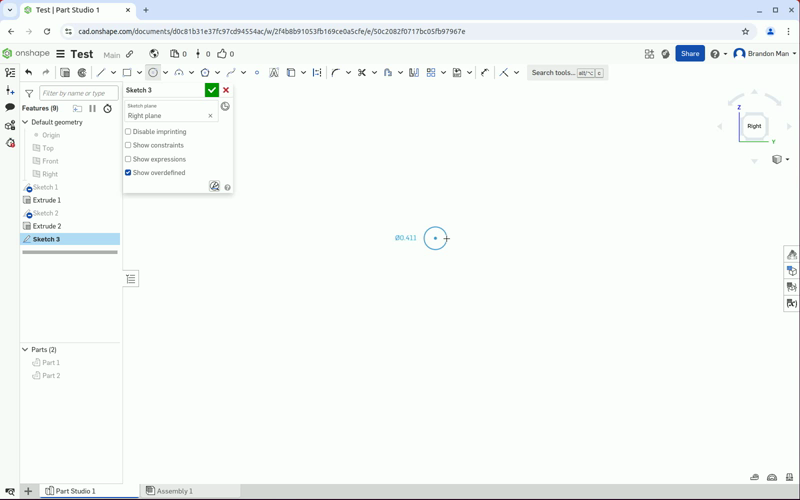
scroll(-6)
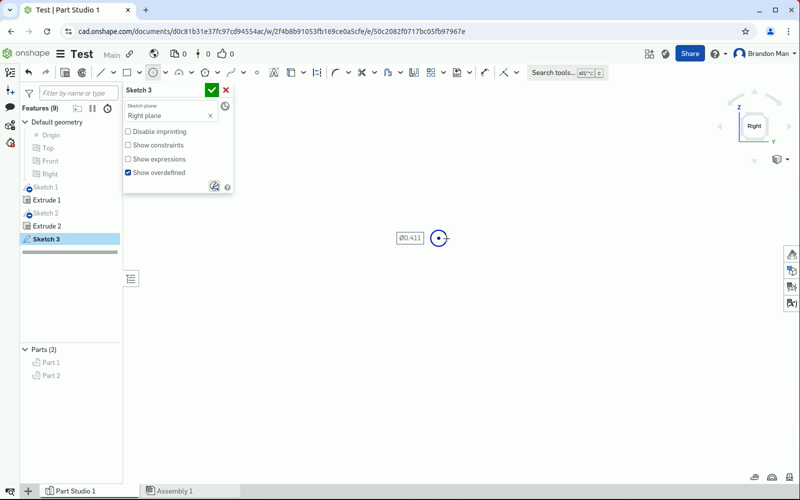
scroll(-6)
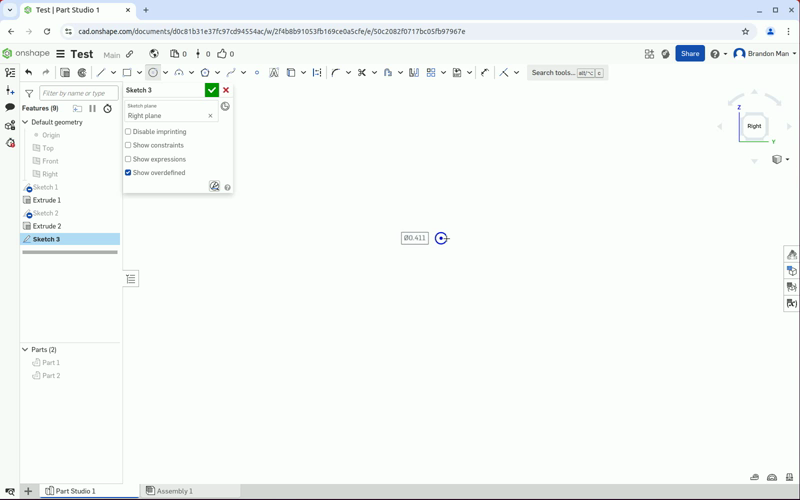
scroll(-6)
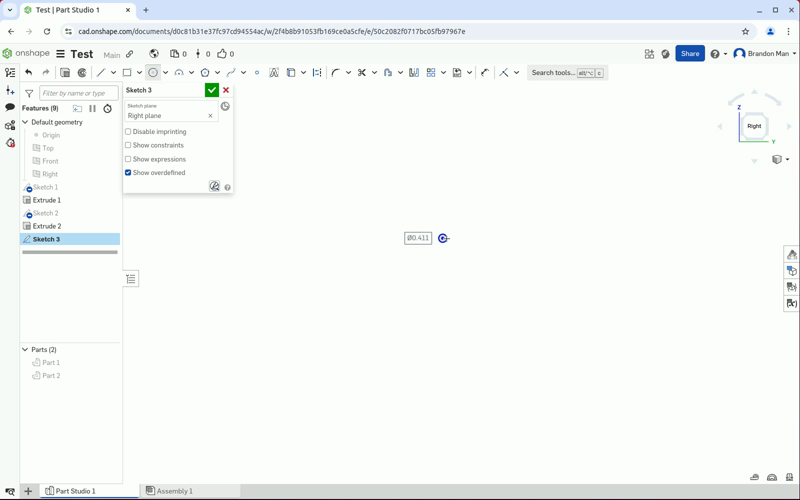
scroll(-6)
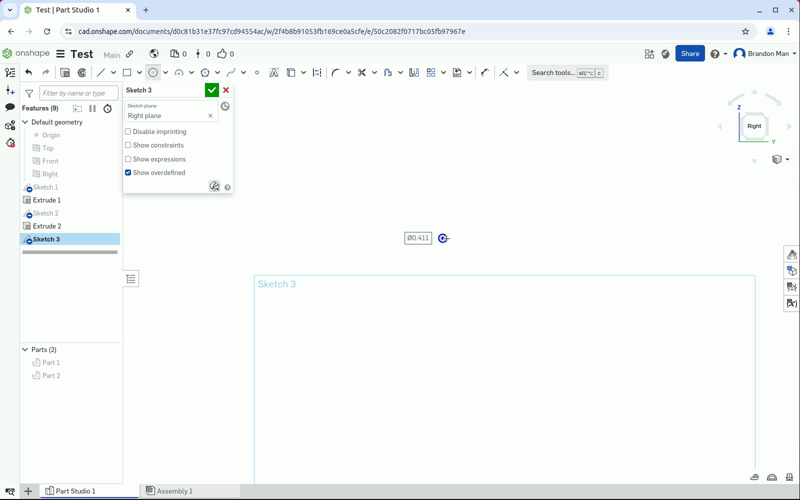
scroll(-6)
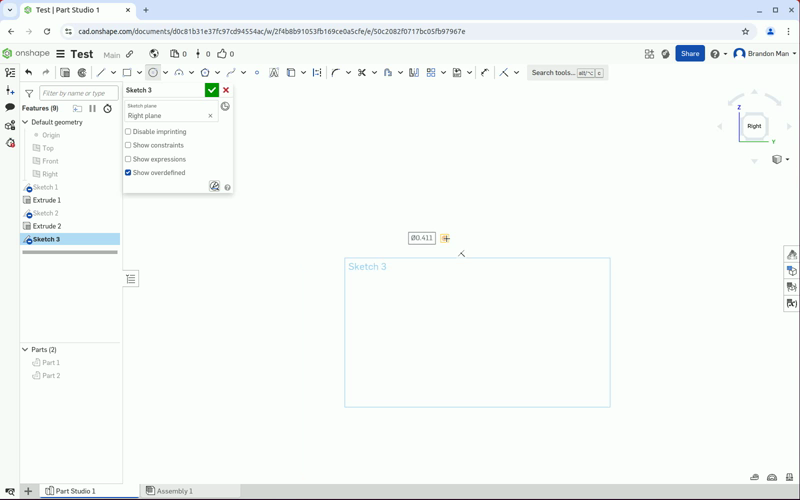
scroll(-6)
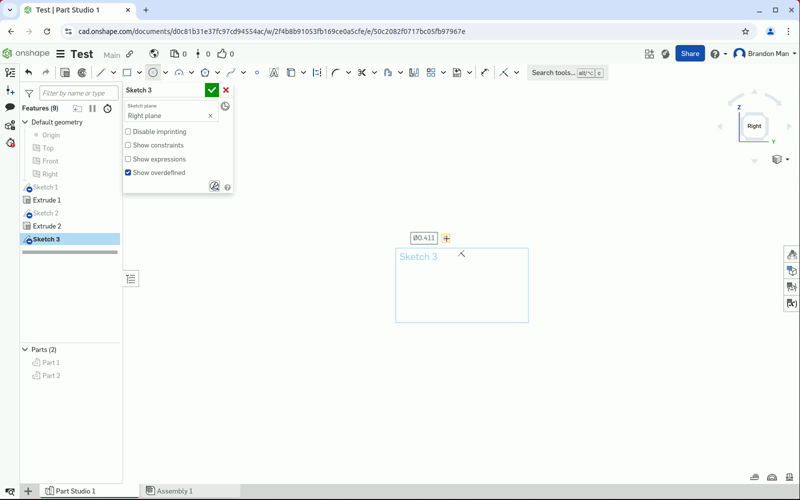
key(esc)
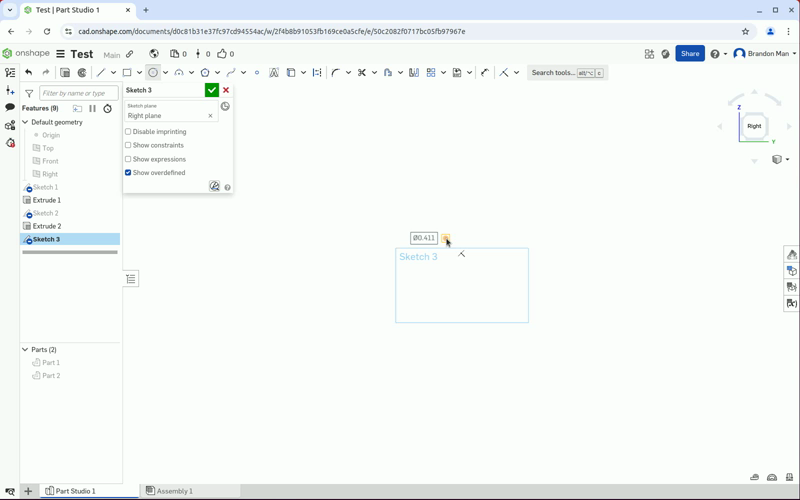
mouse_move(446, 238)
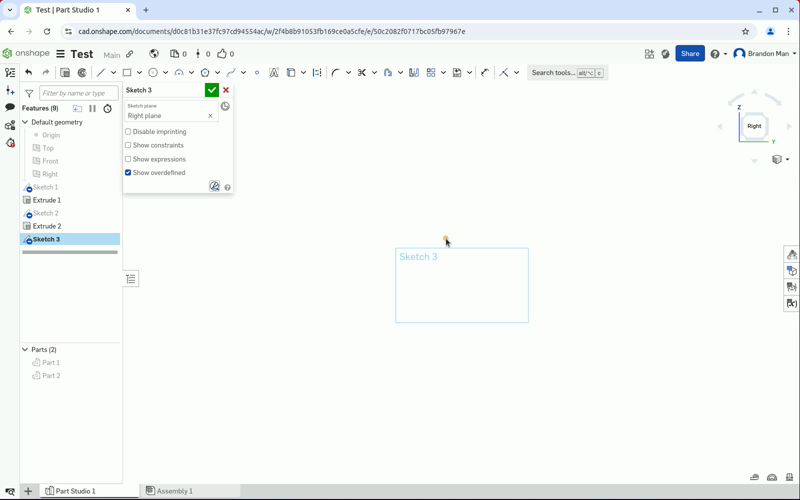
scroll(6)
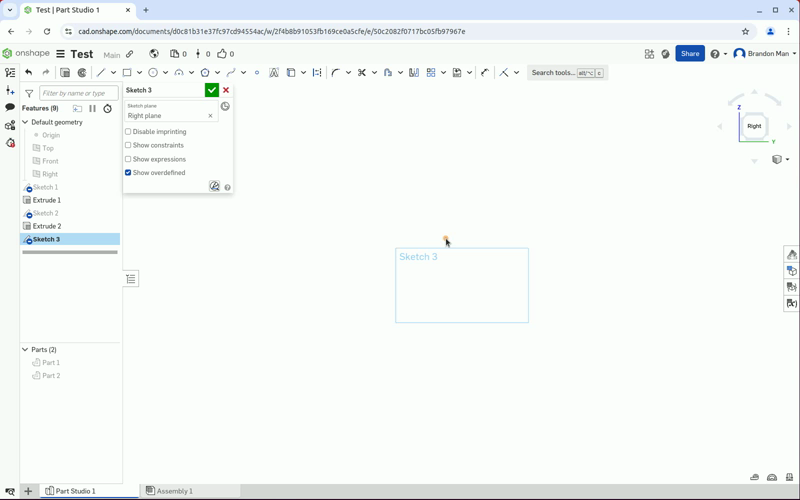
scroll(6)
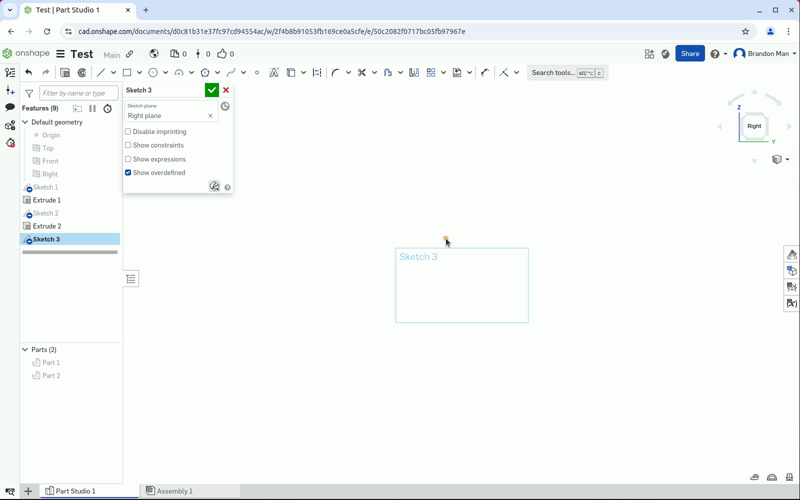
scroll(6)
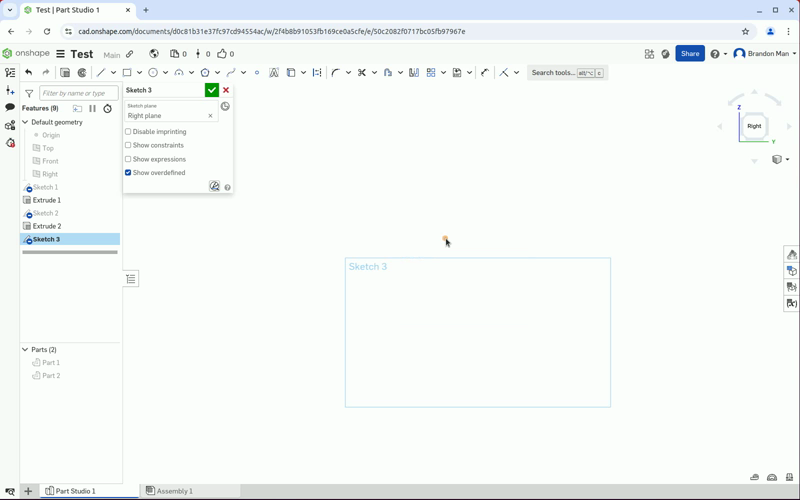
scroll(6)
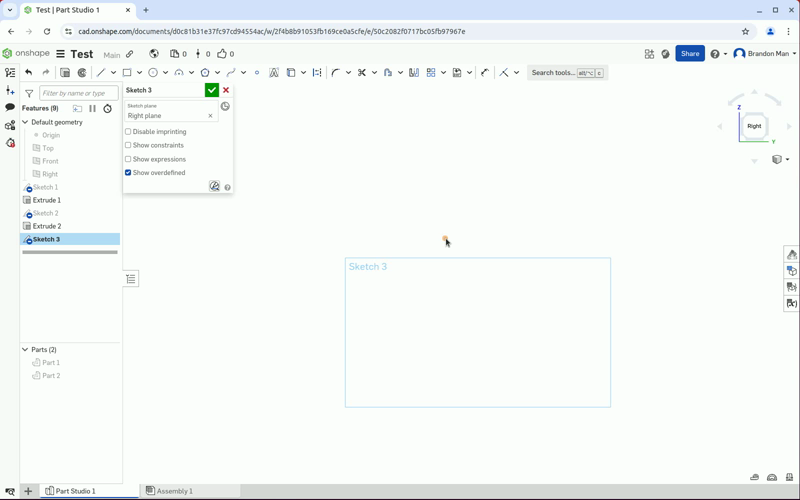
scroll(6)
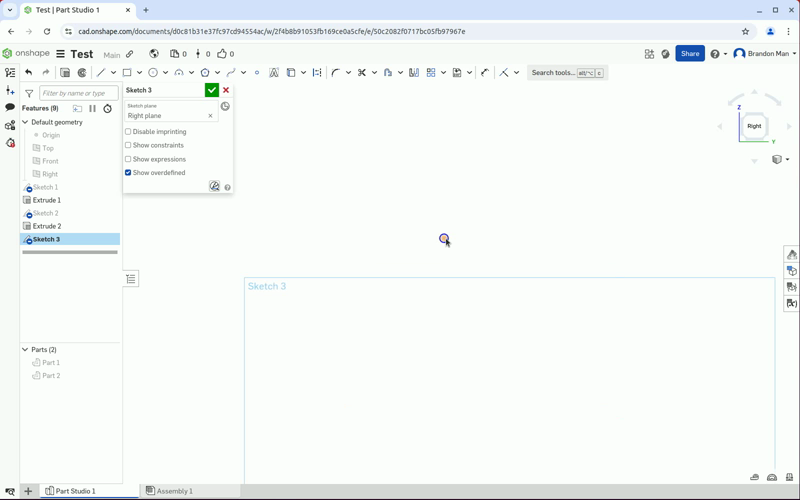
scroll(6)
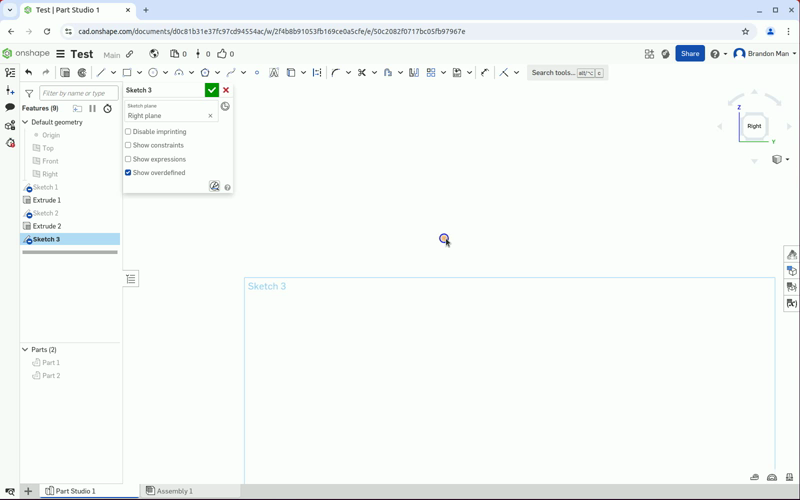
scroll(6)
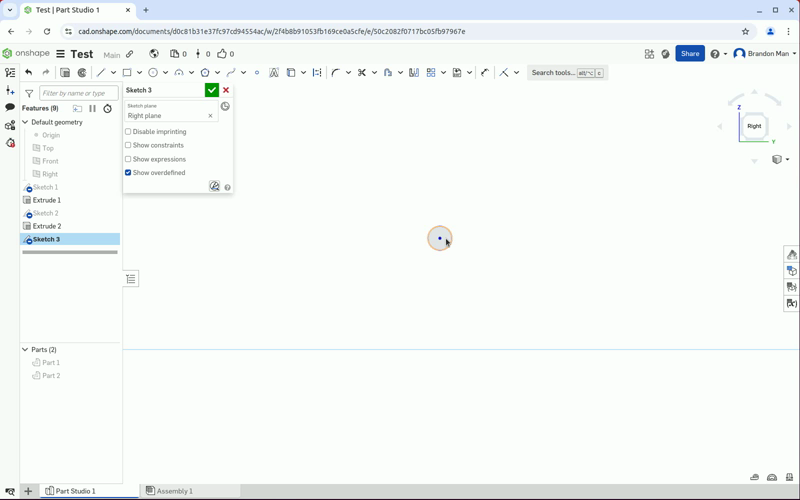
click(446, 238)
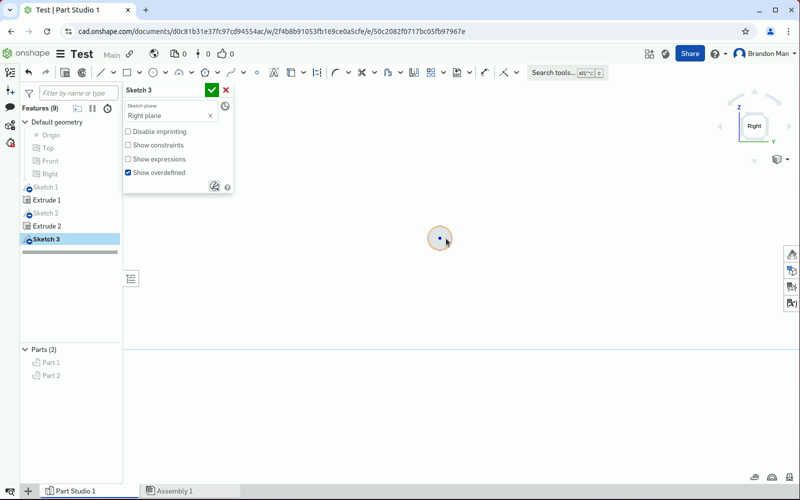
scroll(-6)
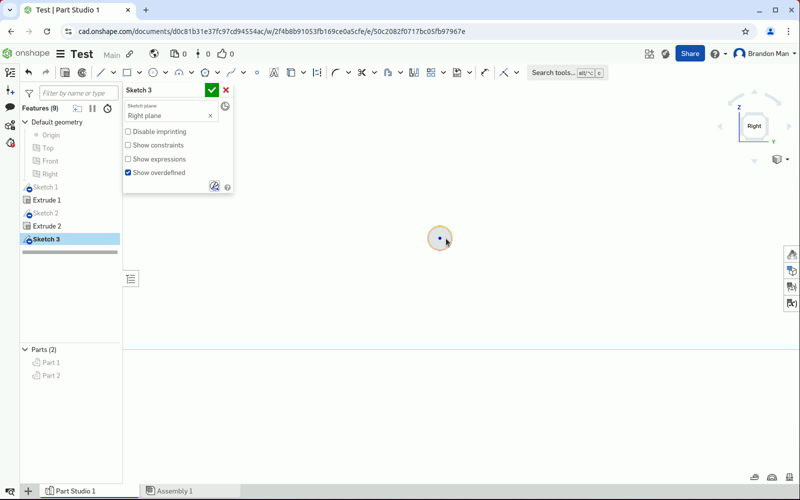
scroll(-6)
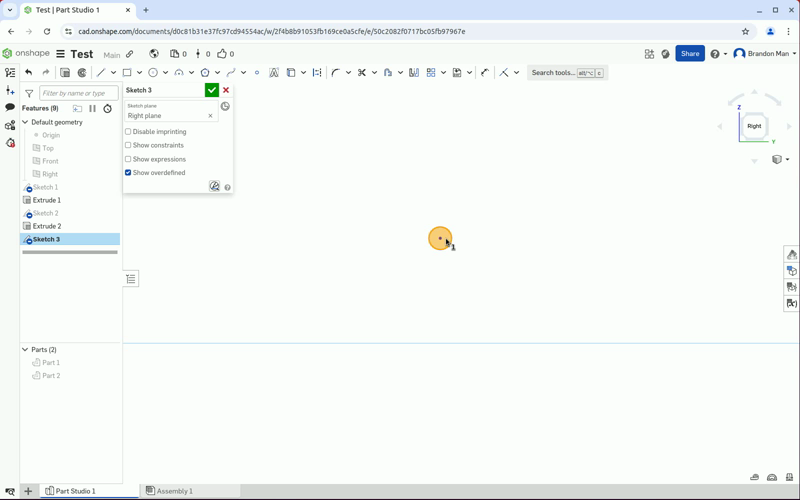
scroll(-6)
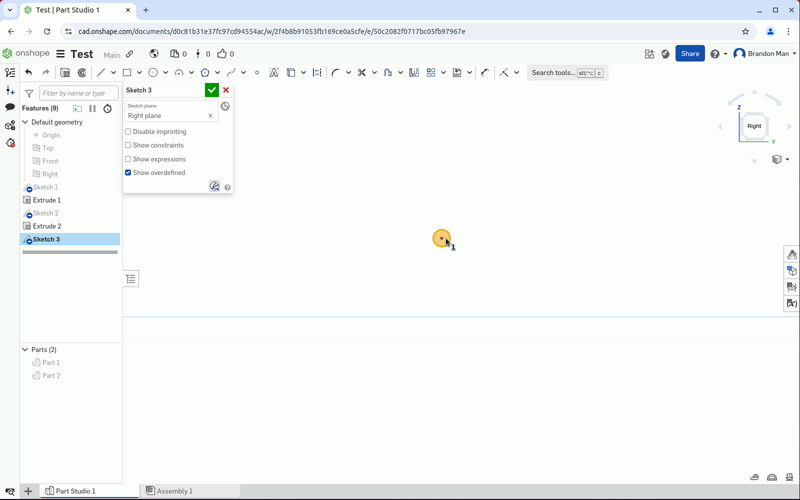
scroll(-6)
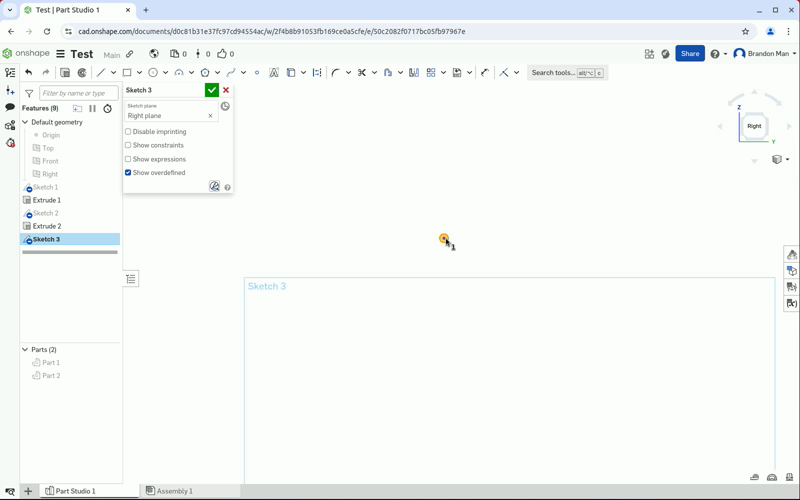
scroll(-6)
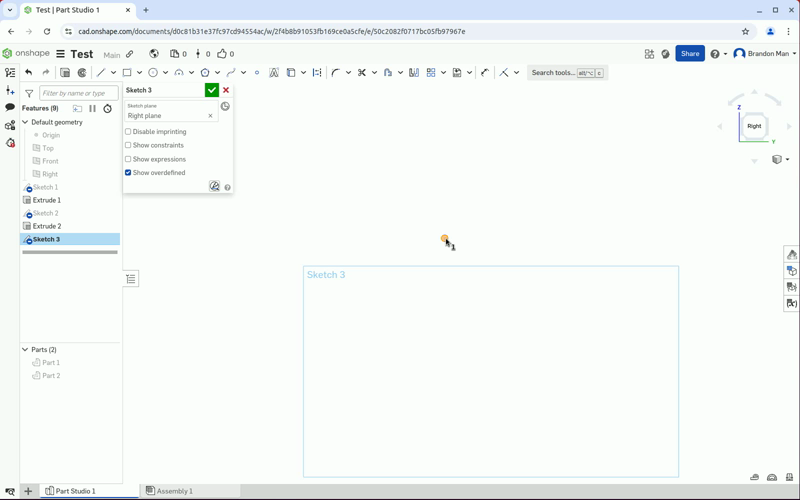
scroll(-6)
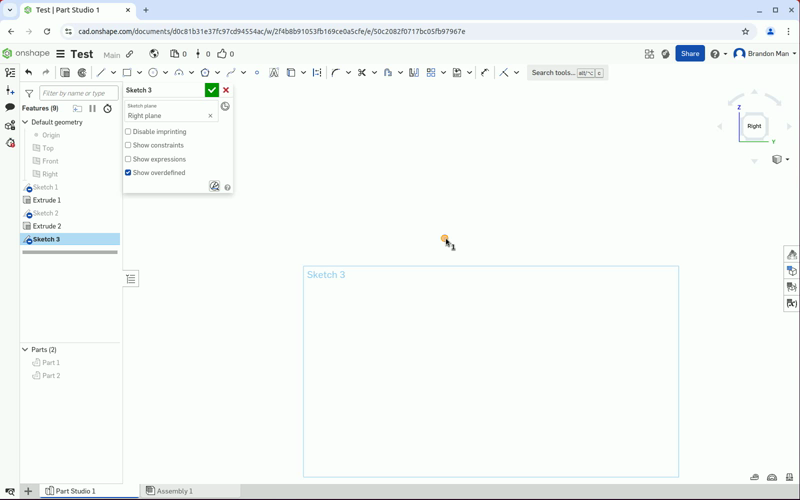
scroll(-6)
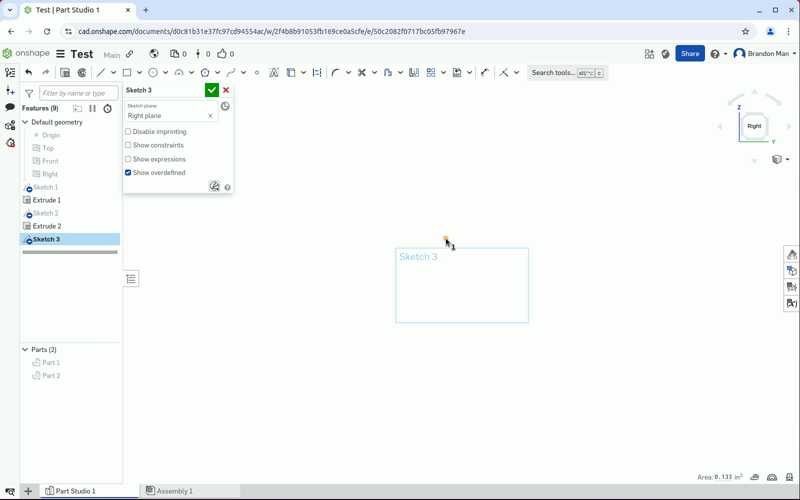
mouse_move(73, 352)
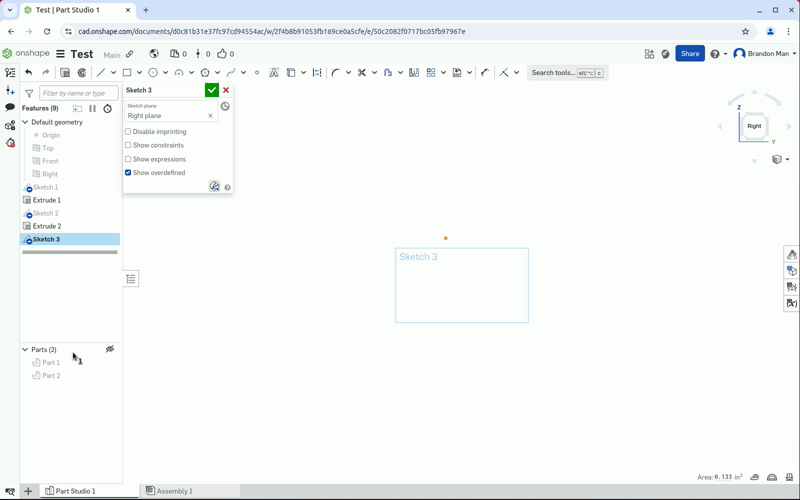
key(shift+y)
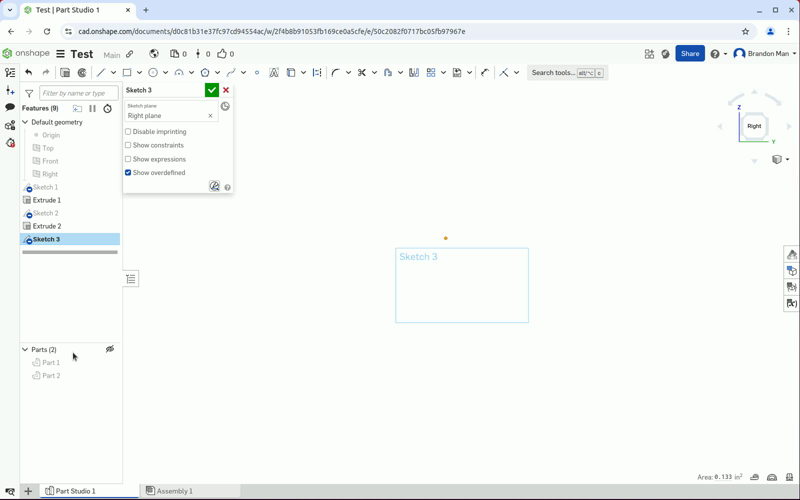
key(shift+e)
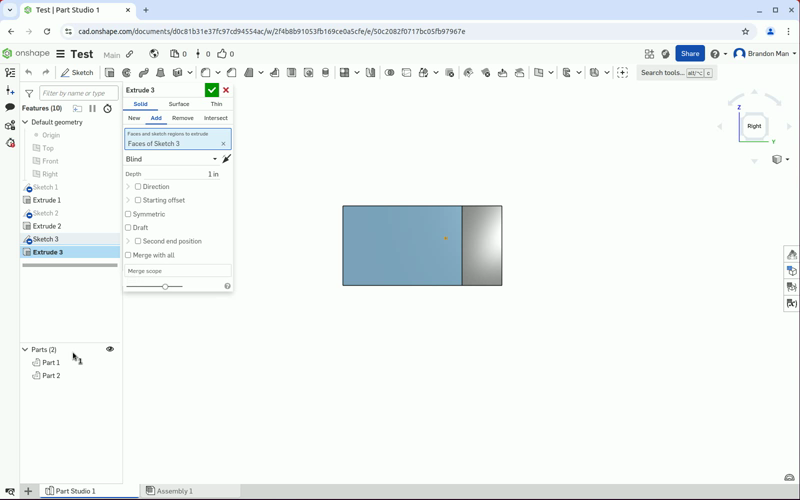
mouse_move(143, 106)
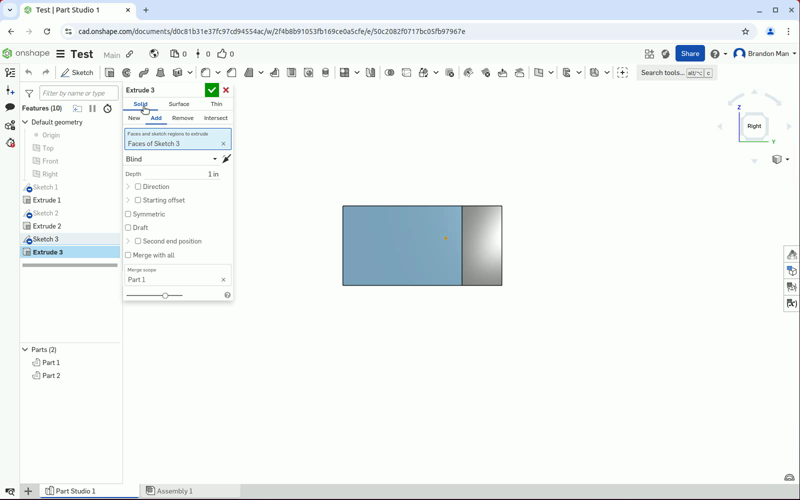
click(143, 106)
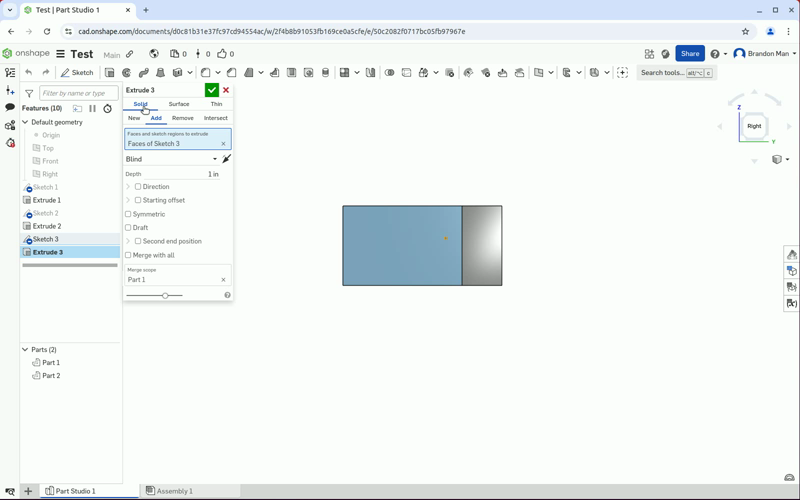
mouse_move(186, 120)
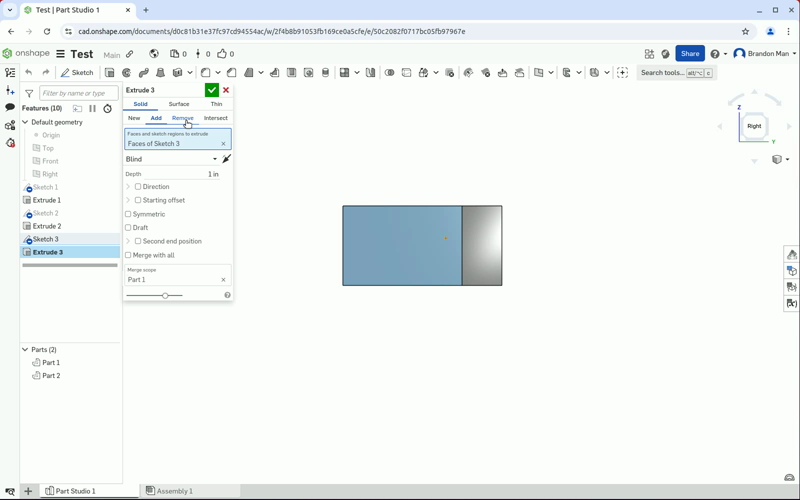
click(186, 120)
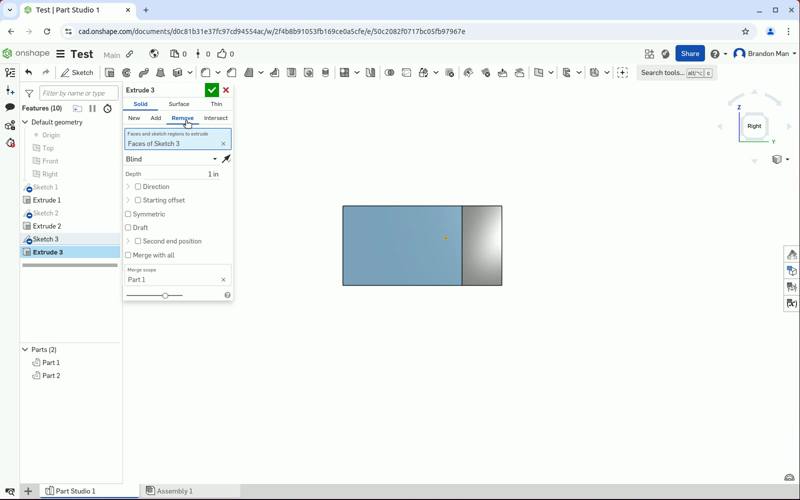
key(tab, 4)
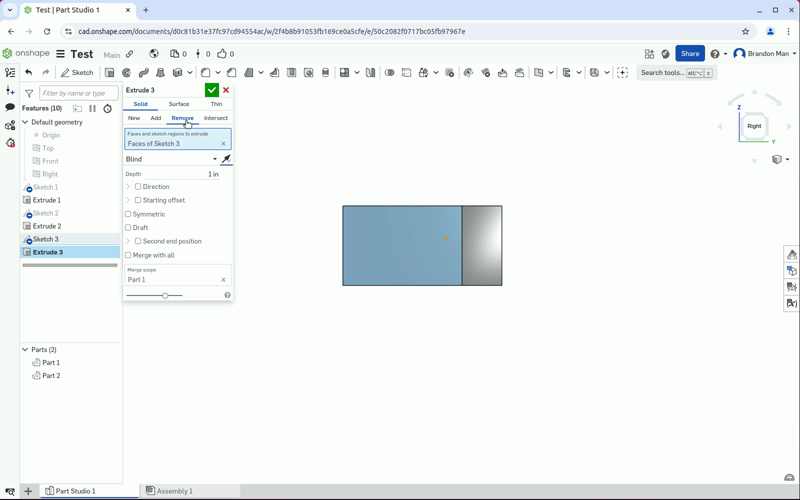
text(0.722)
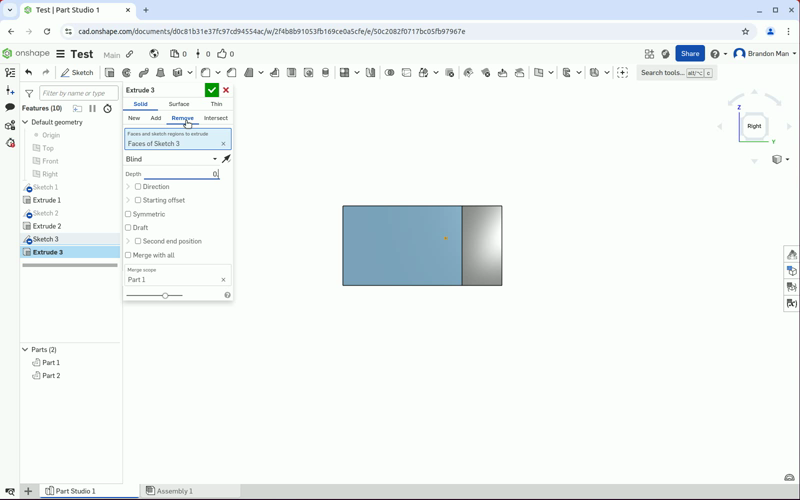
key(tab, 6)
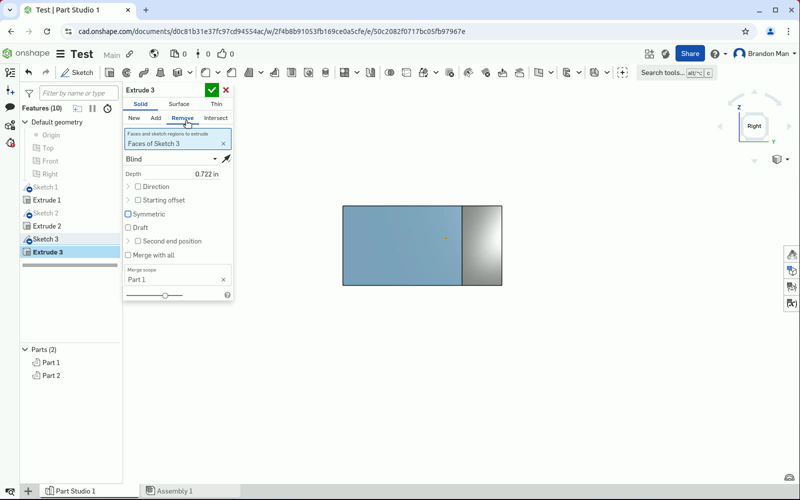
key(space)
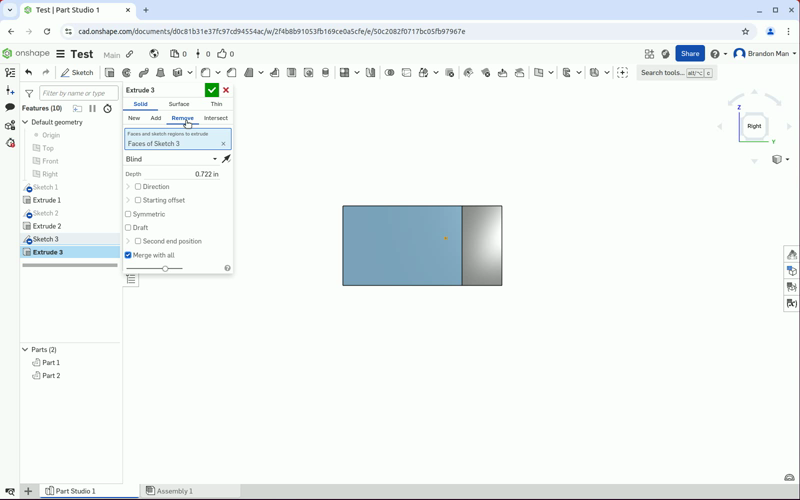
key(enter)
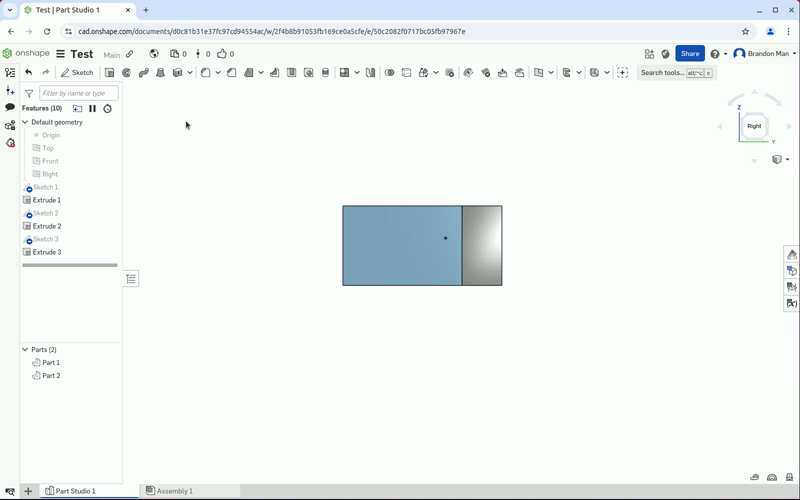
key(shift+h)
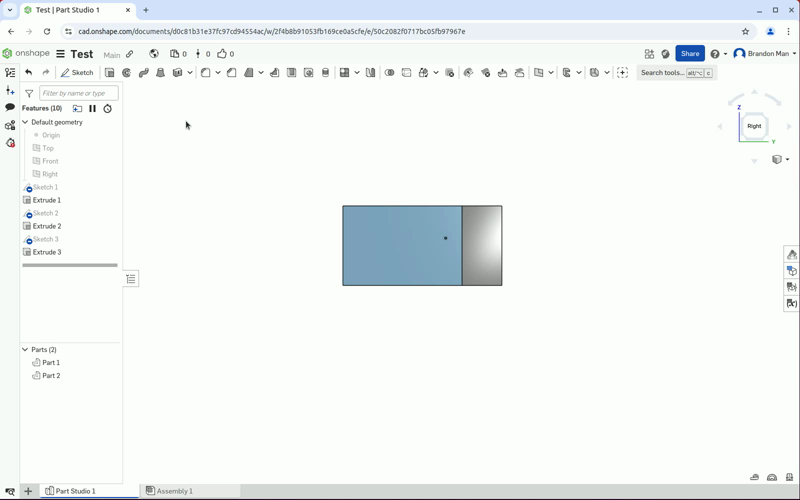
key(shift+h)
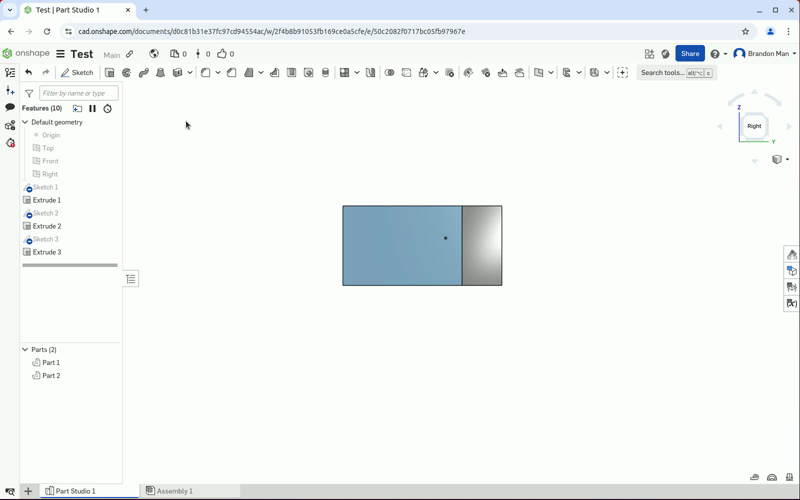
mouse_move(73, 189)
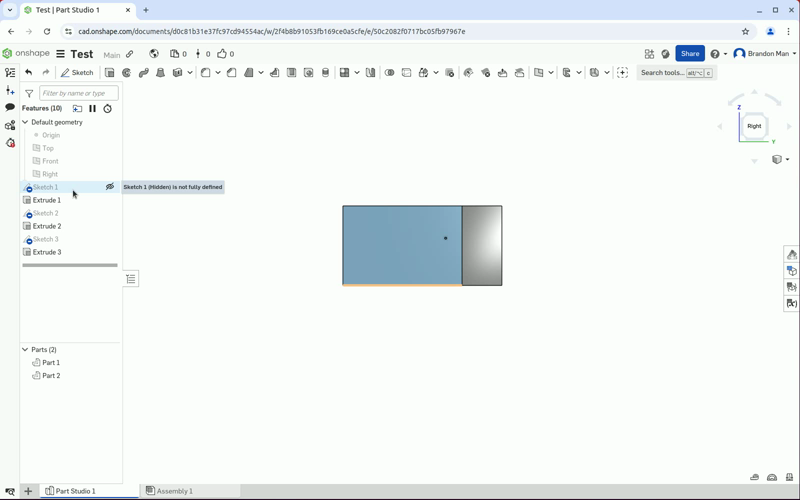
click(73, 189)
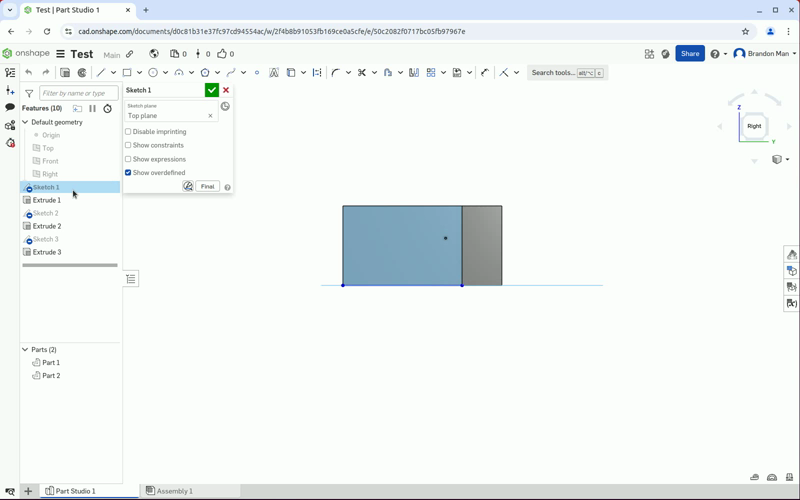
mouse_move(229, 92)
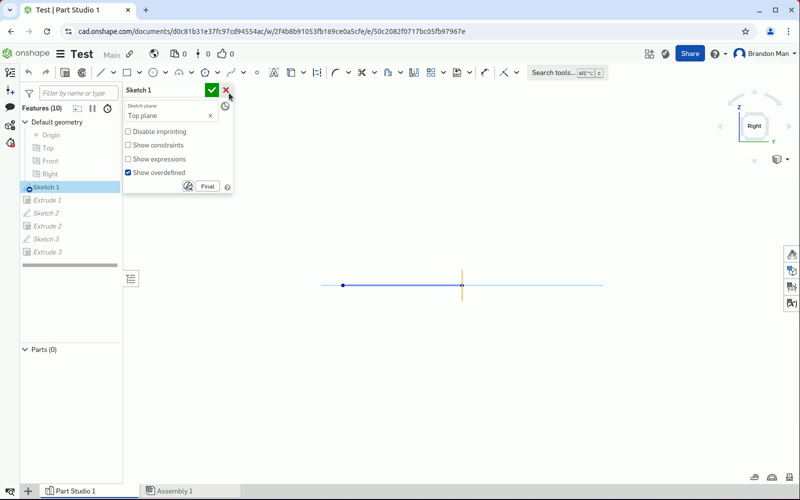
click(229, 92)
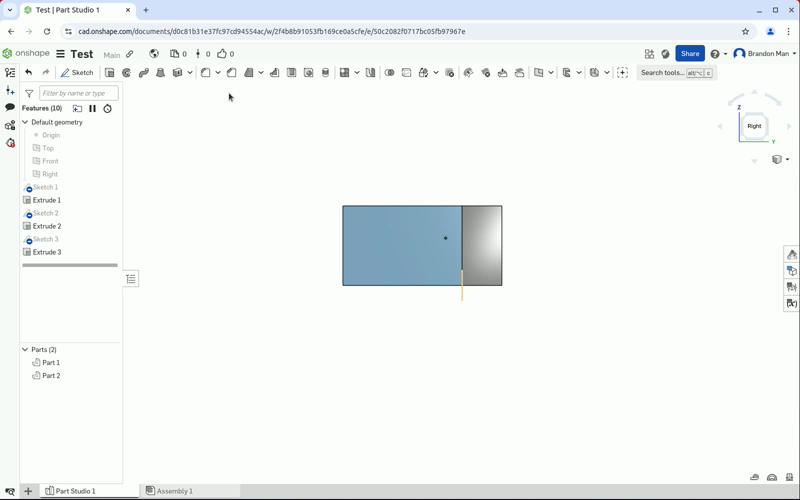
mouse_move(73, 352)
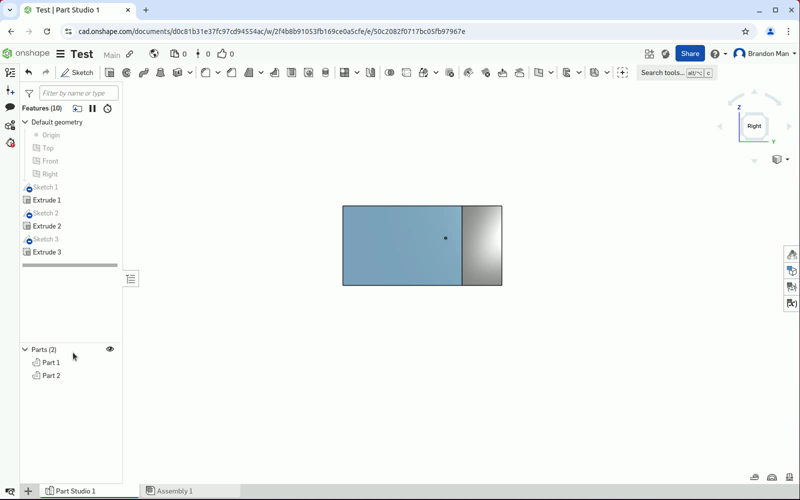
key(y)
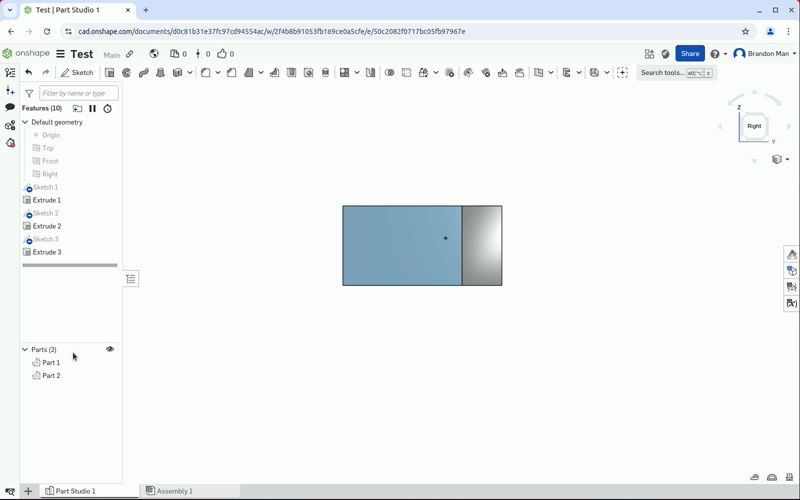
key(shift+p)
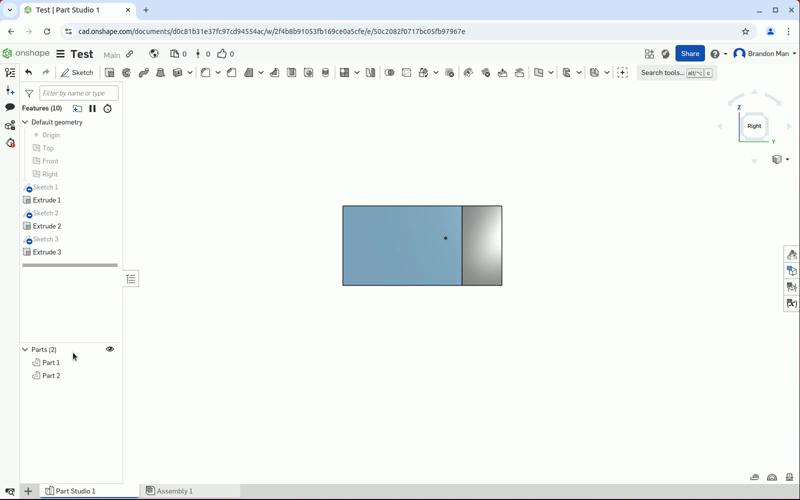
key(space)
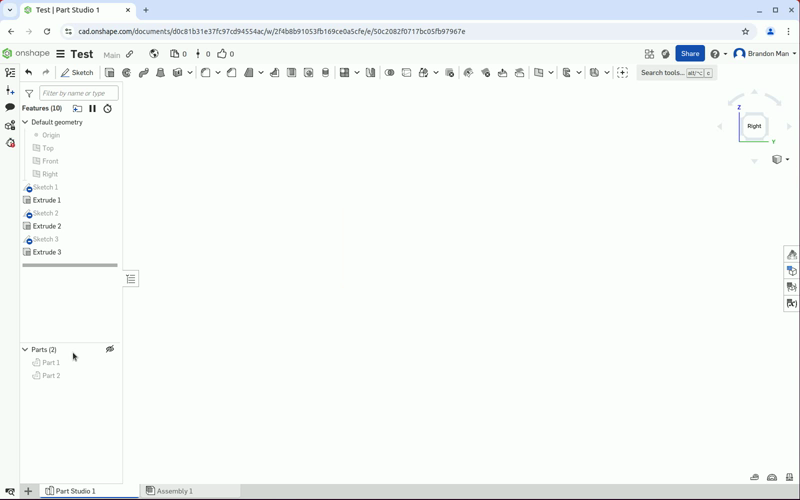
key_down(shift)
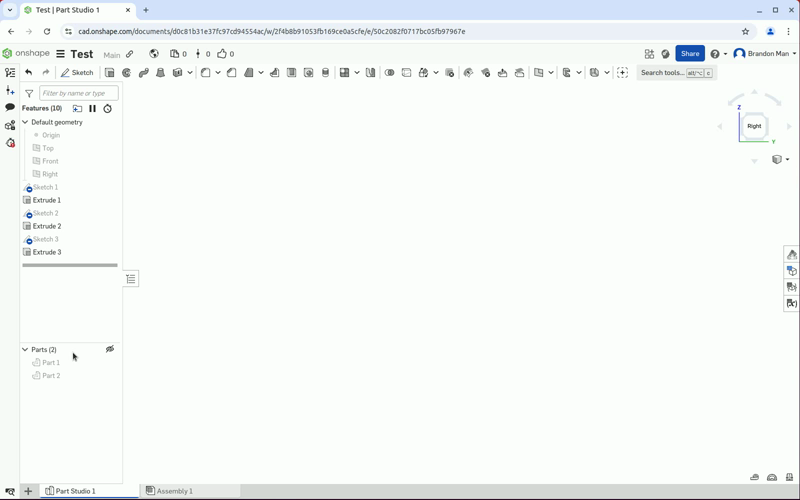
key(right)
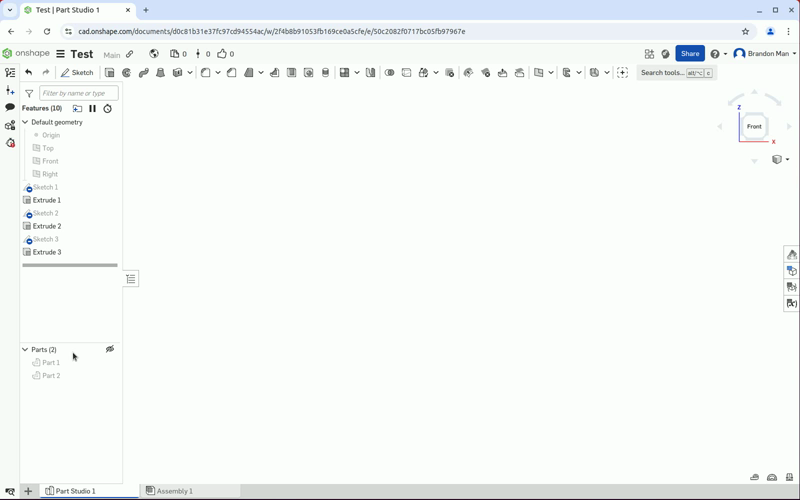
key_up(shift)
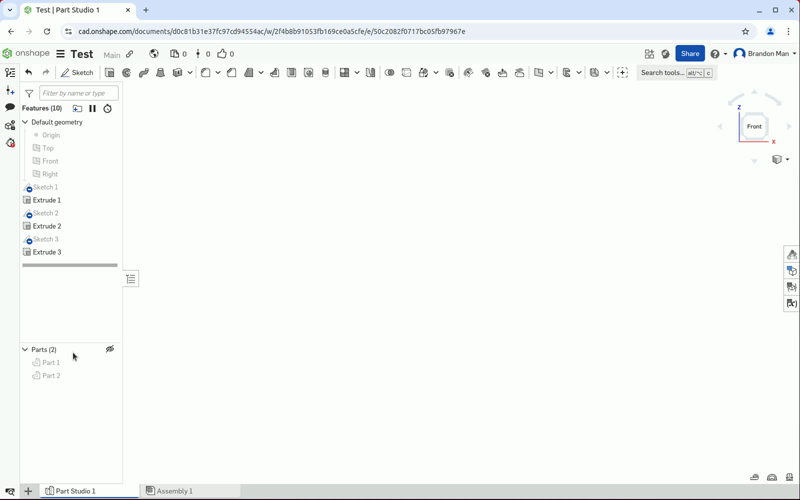
mouse_move(73, 352)
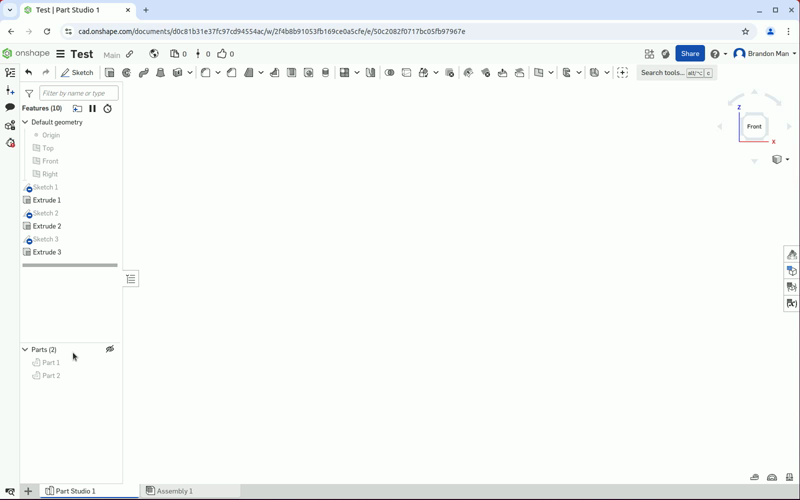
key(shift+y)
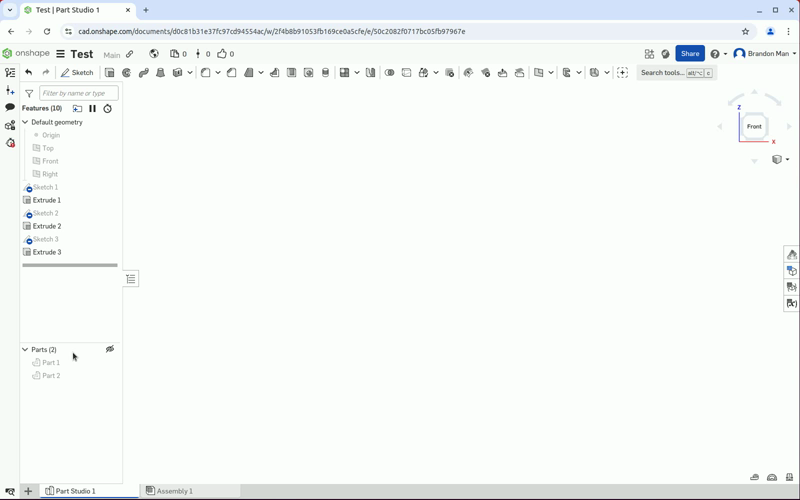
key(shift+s)
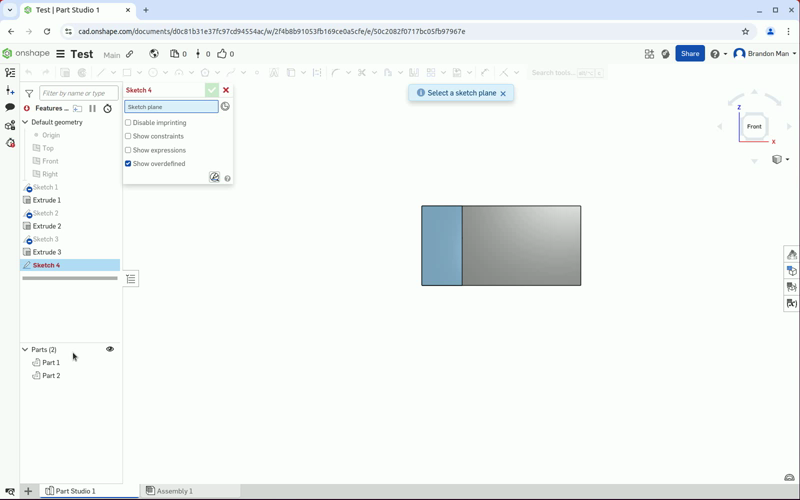
mouse_move(73, 163)
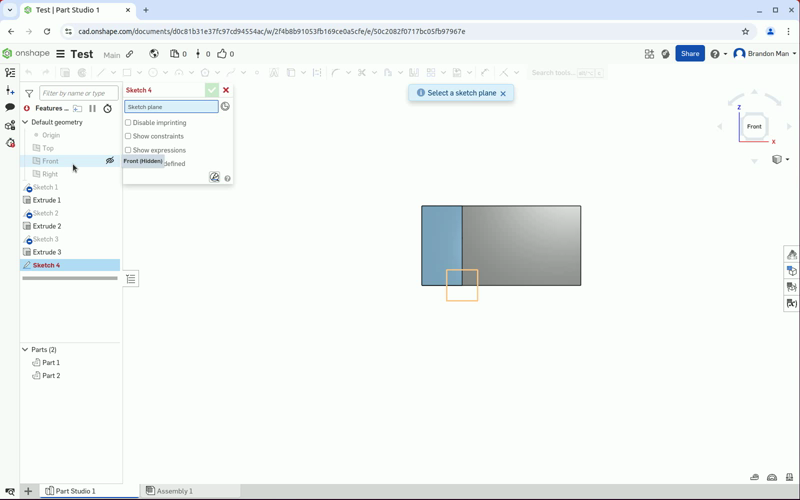
click(73, 163)
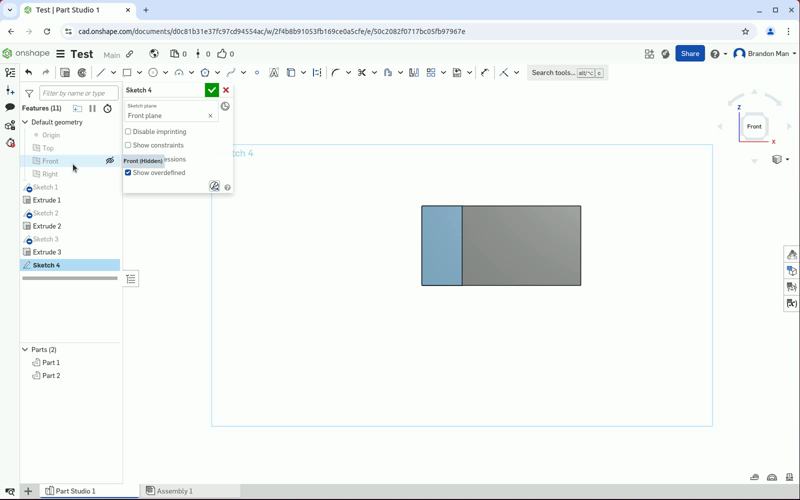
mouse_move(73, 352)
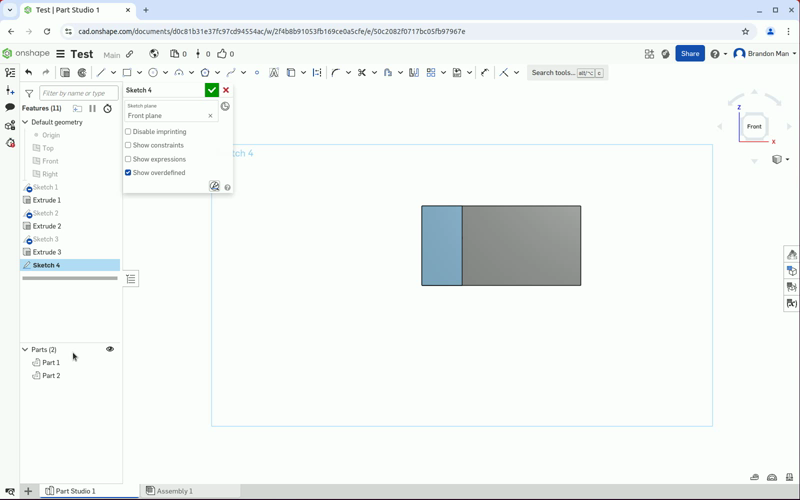
key(y)
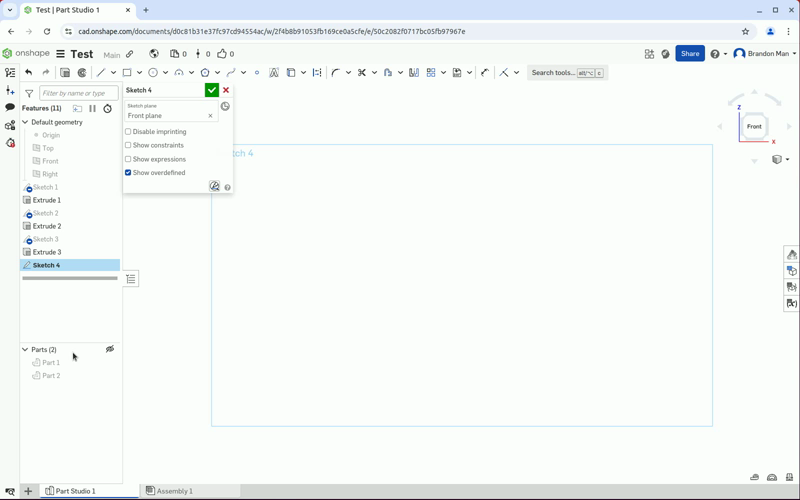
key(c)
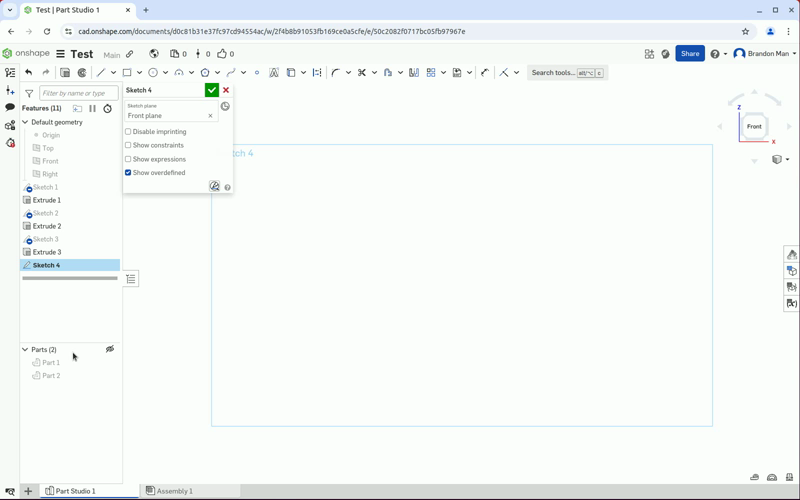
key_down(shift)
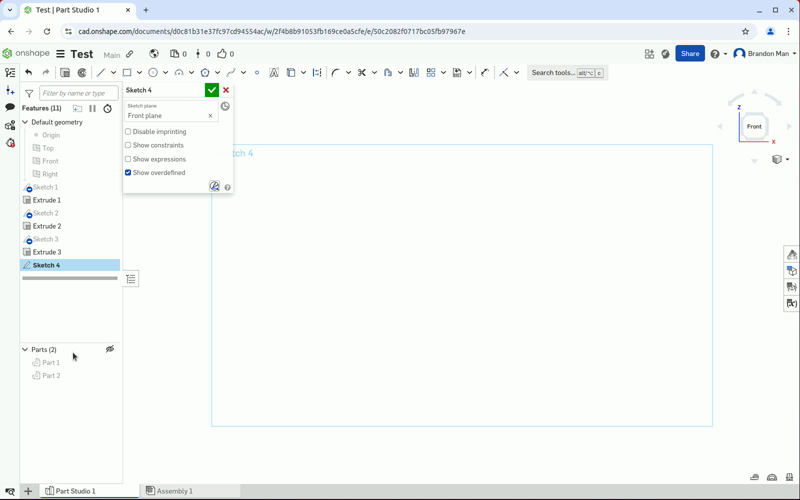
mouse_move(477, 238)
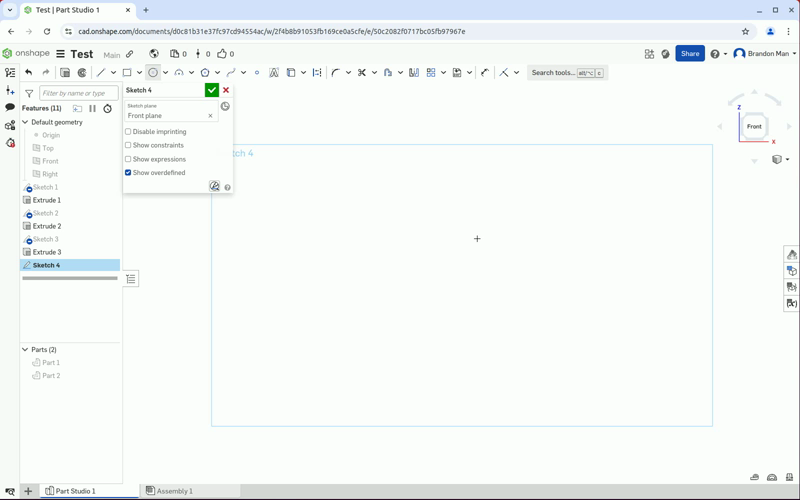
click(477, 238)
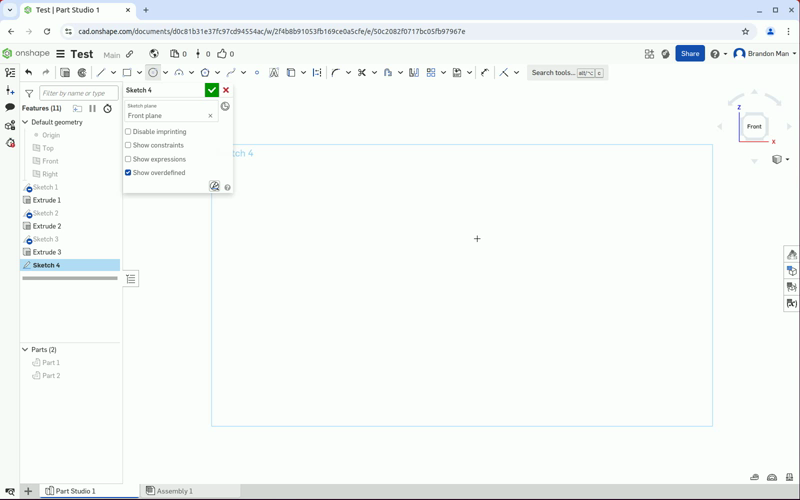
key_up(shift)
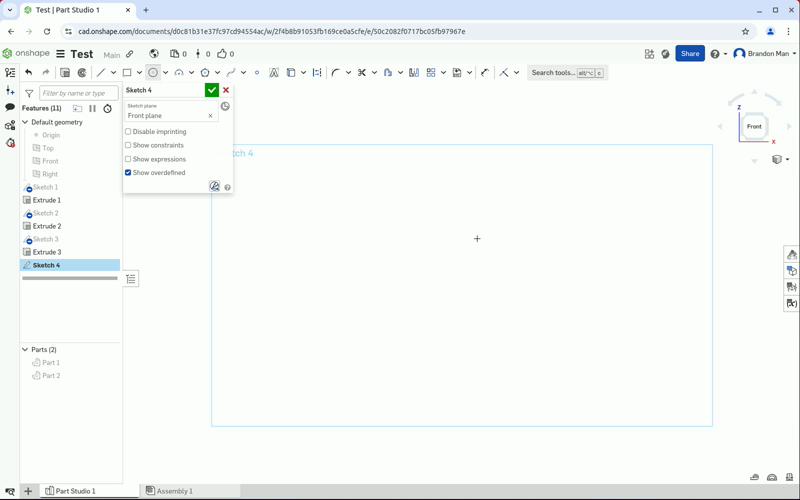
mouse_move(478, 238)
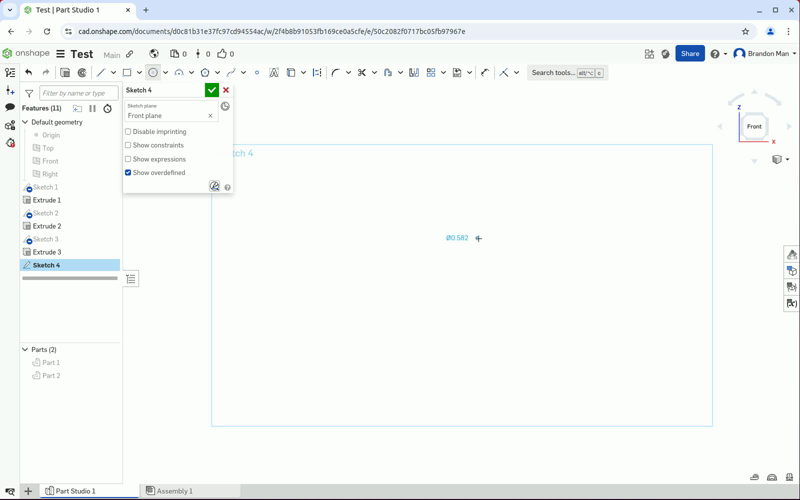
scroll(6)
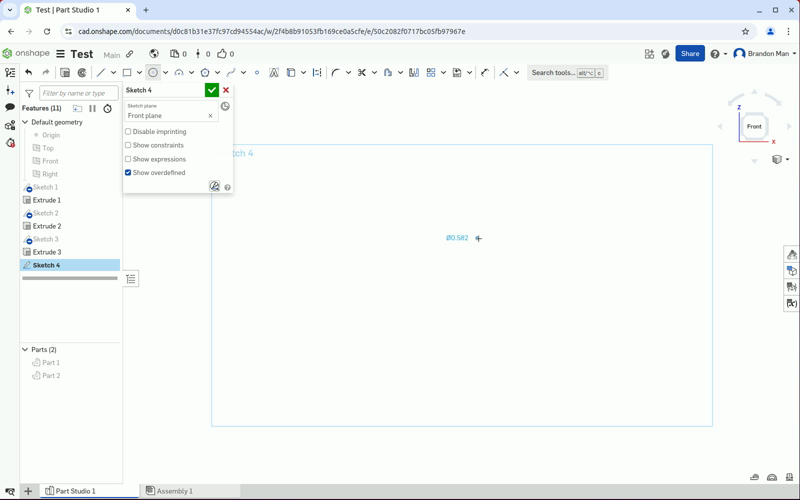
scroll(6)
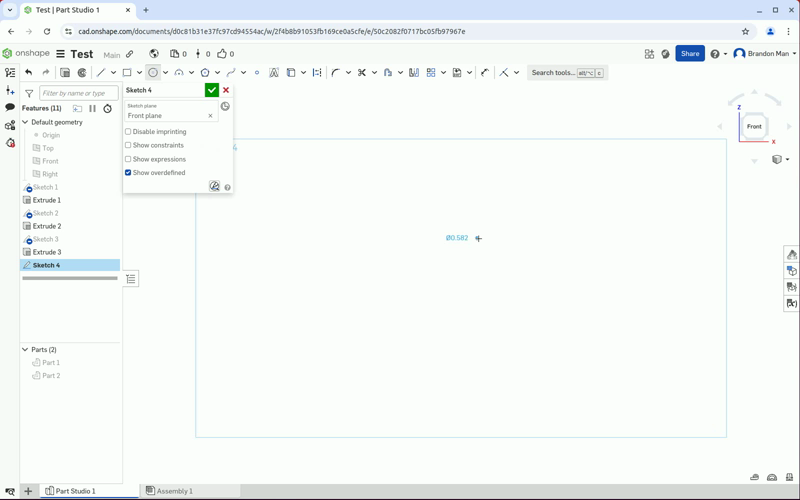
scroll(6)
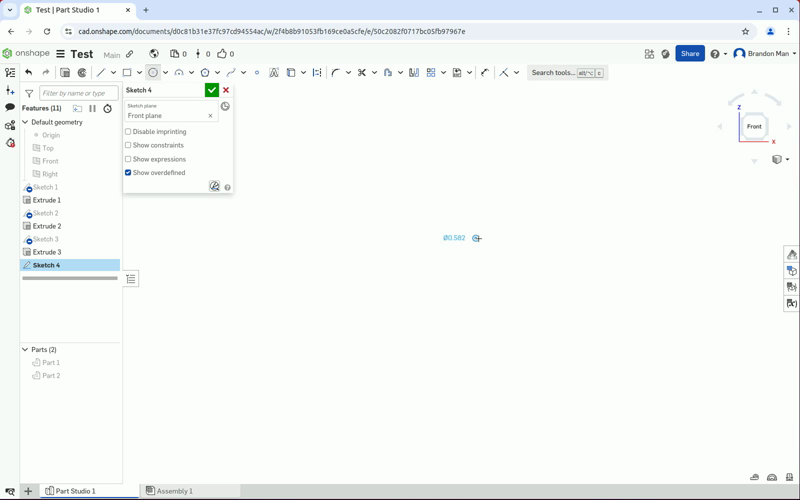
scroll(6)
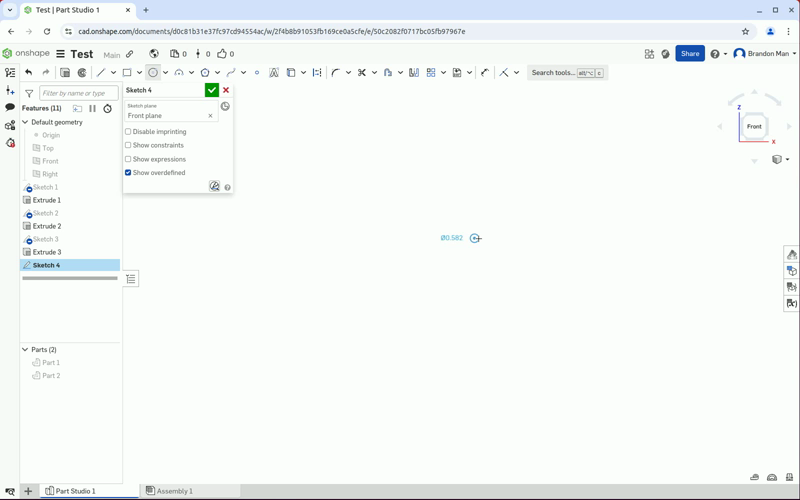
scroll(6)
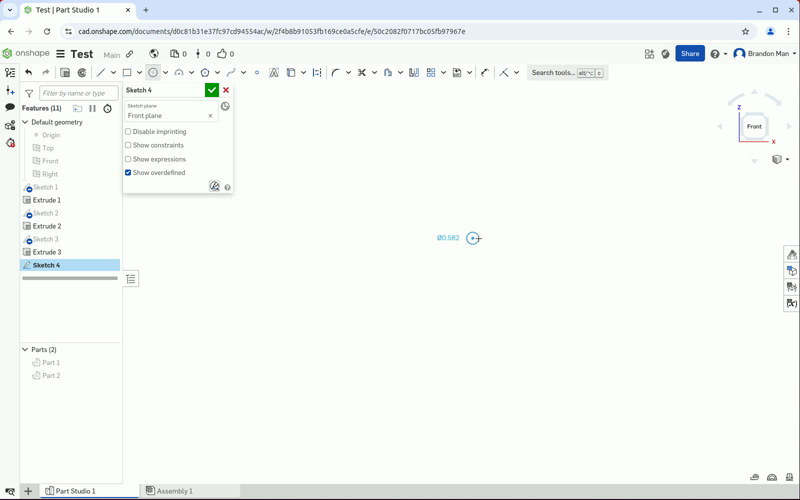
scroll(6)
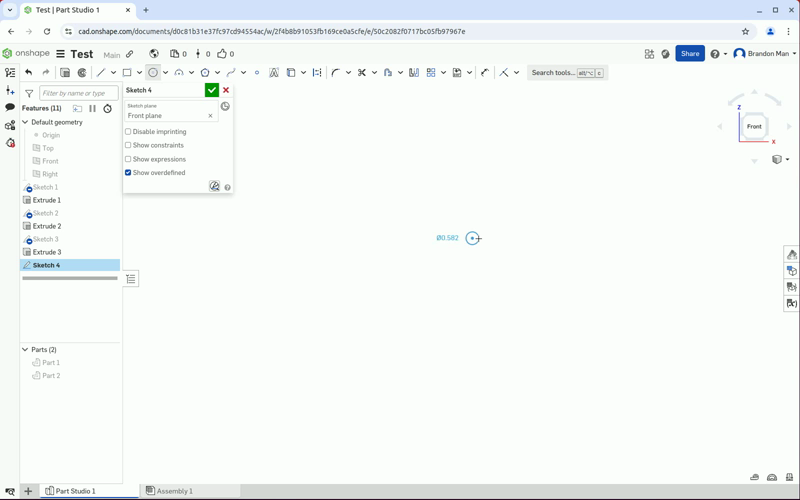
scroll(6)
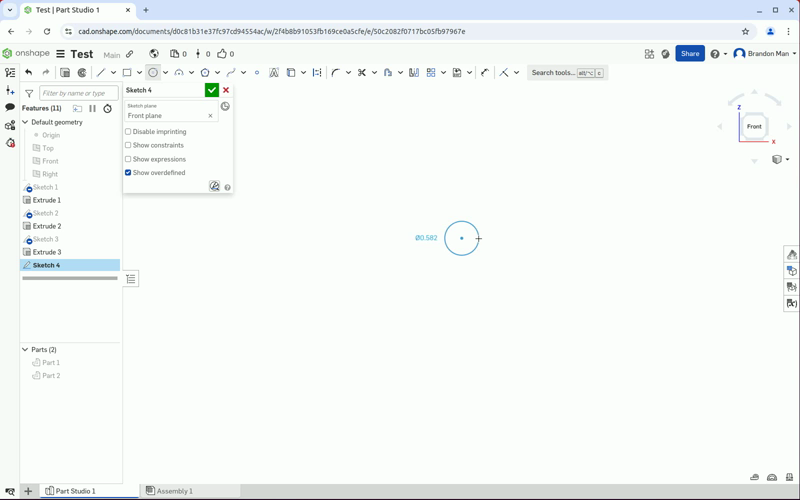
click(478, 238)
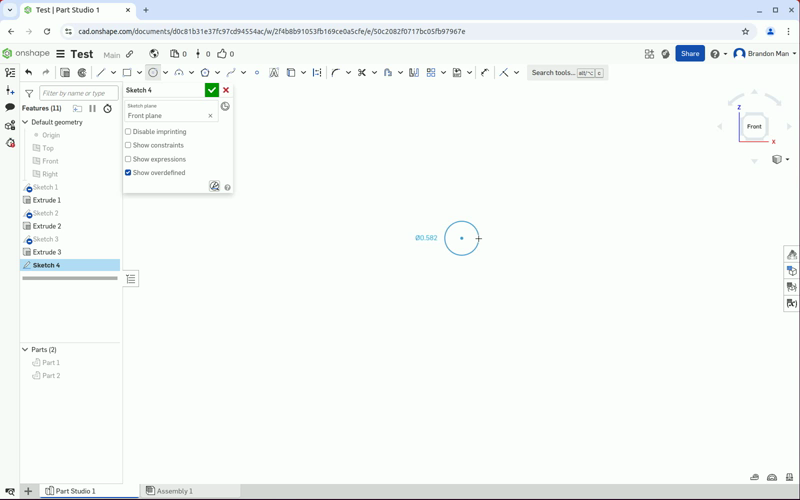
scroll(-6)
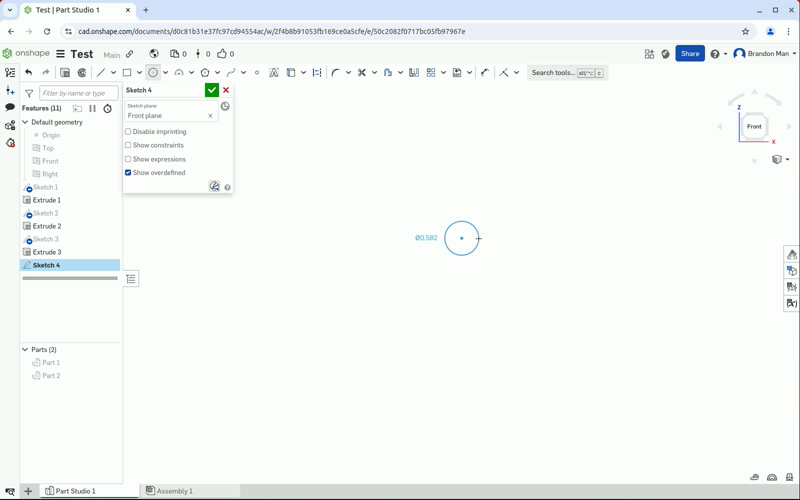
scroll(-6)
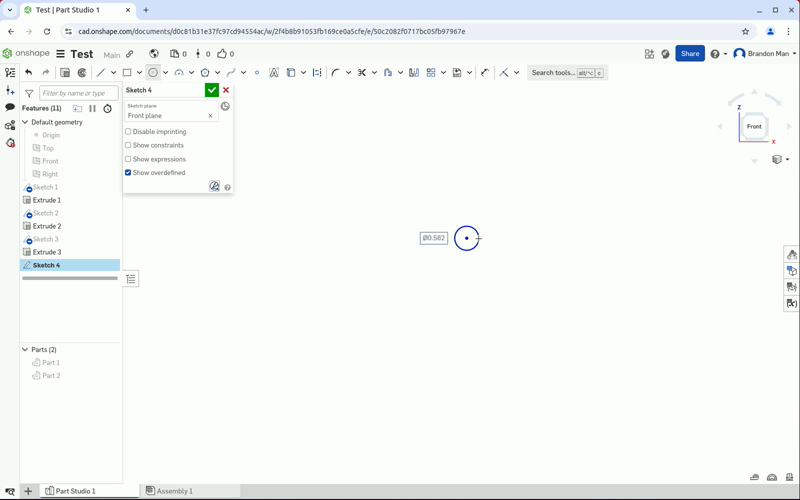
scroll(-6)
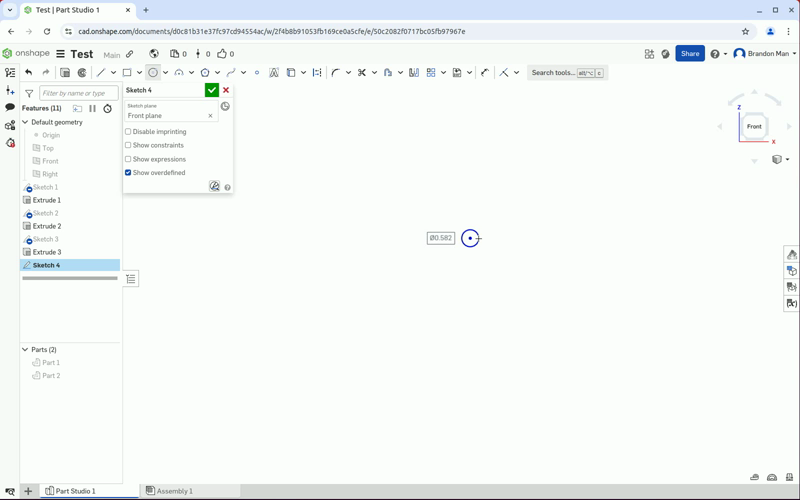
scroll(-6)
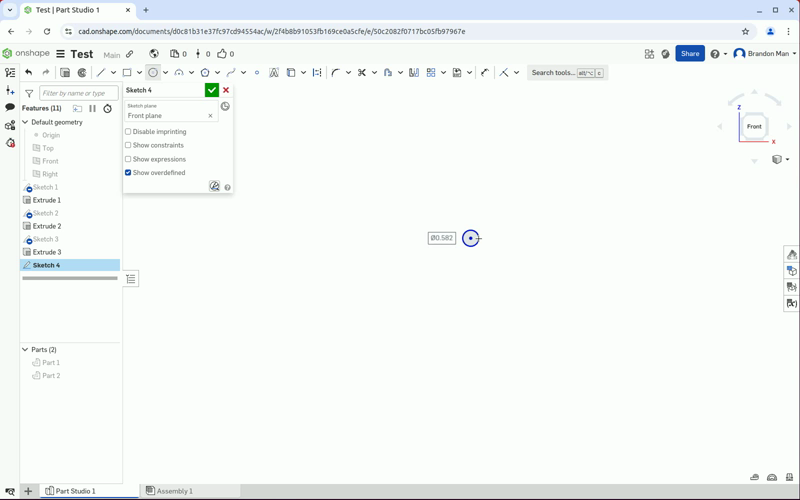
scroll(-6)
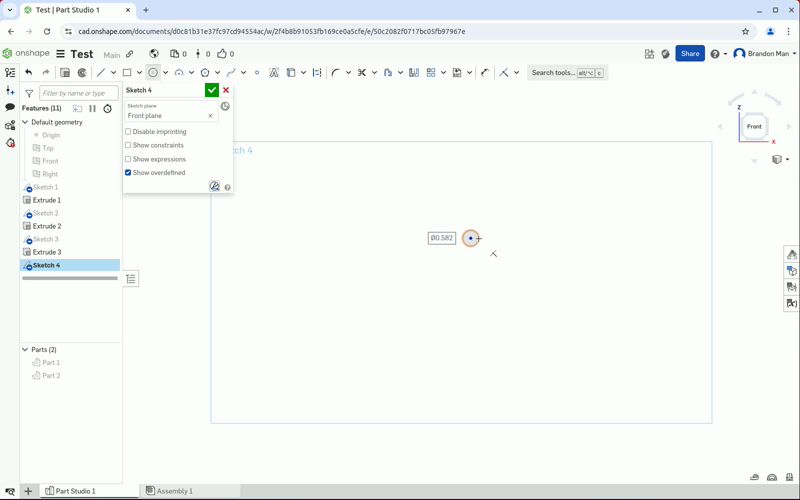
scroll(-6)
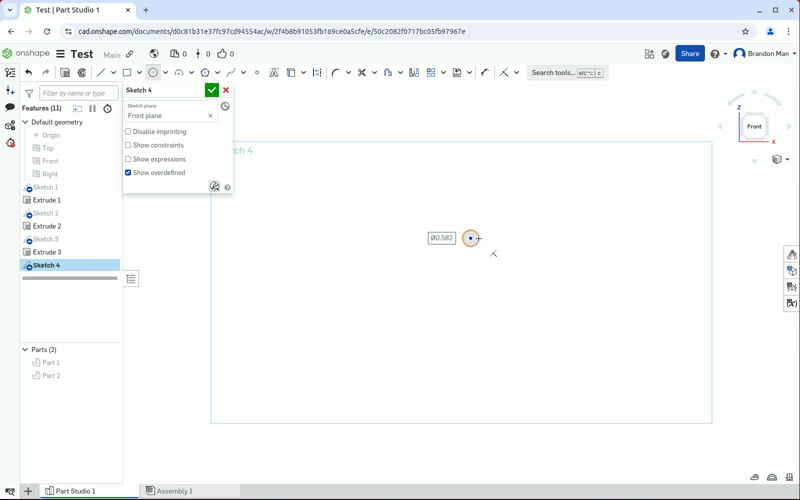
scroll(-6)
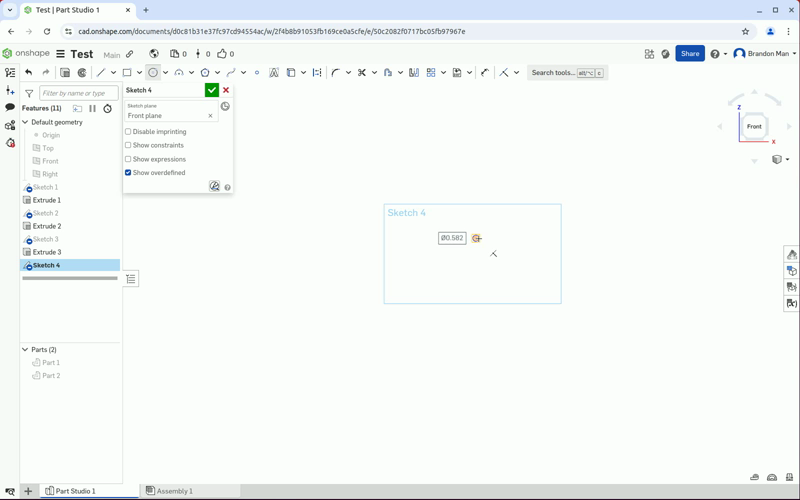
key(esc)
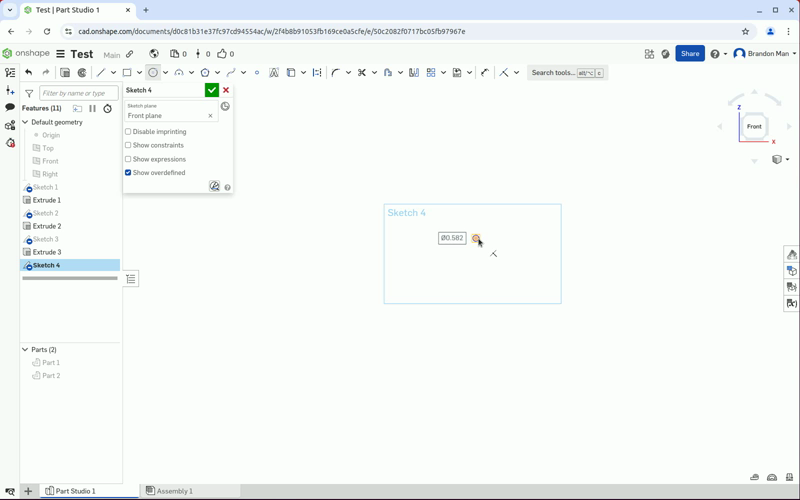
mouse_move(477, 238)
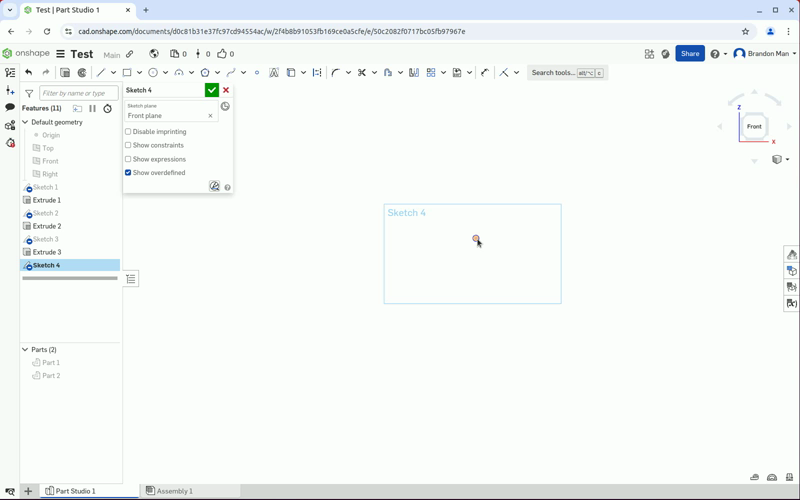
scroll(6)
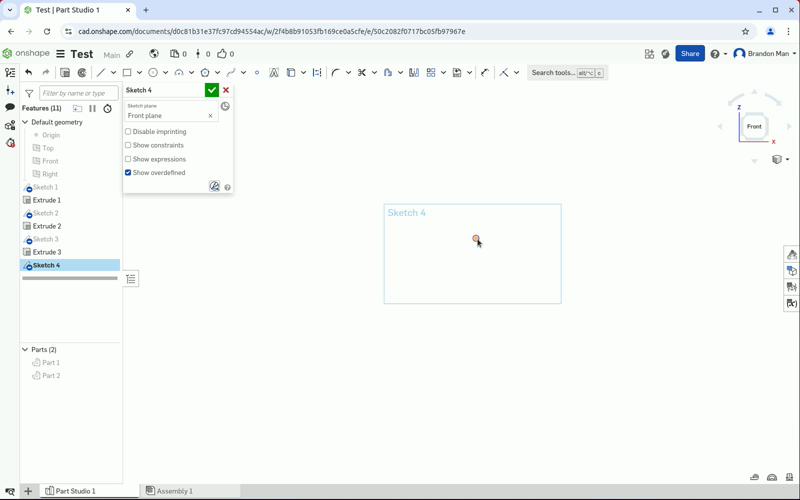
scroll(6)
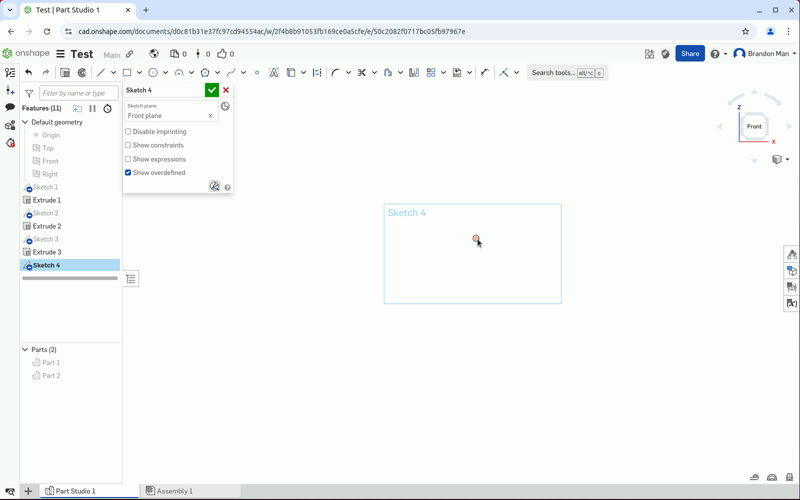
scroll(6)
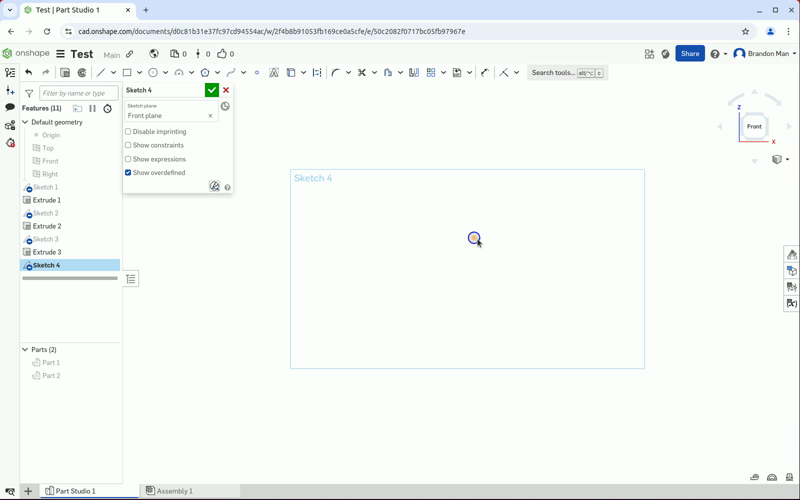
scroll(6)
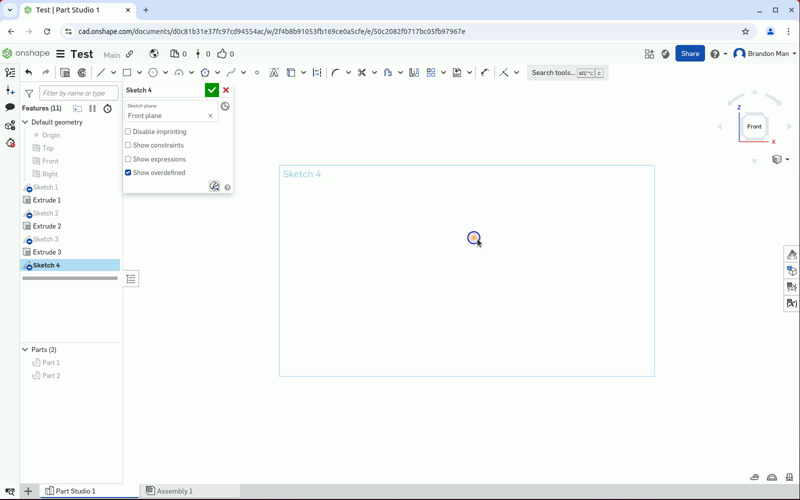
scroll(6)
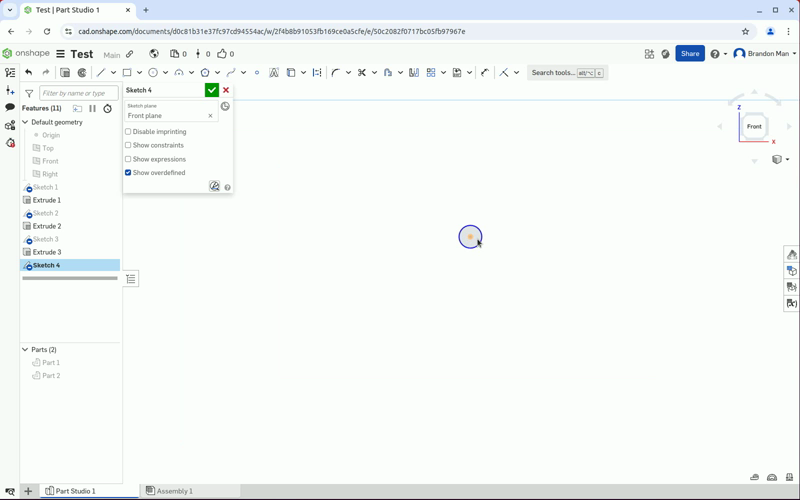
scroll(6)
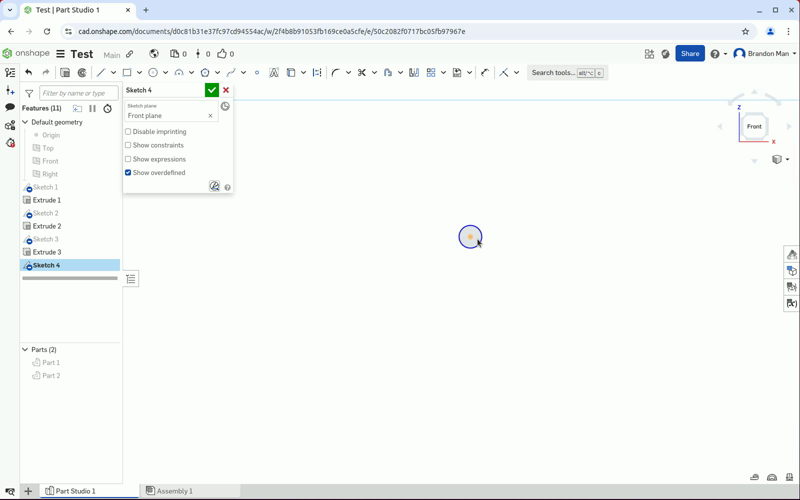
scroll(6)
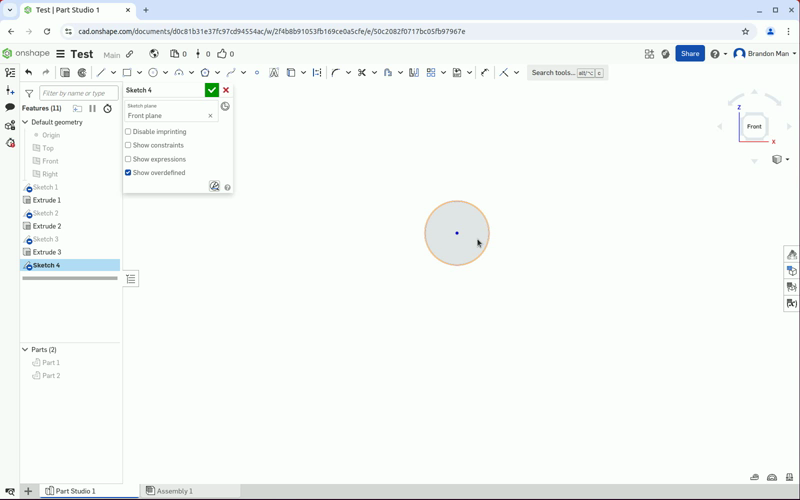
click(477, 238)
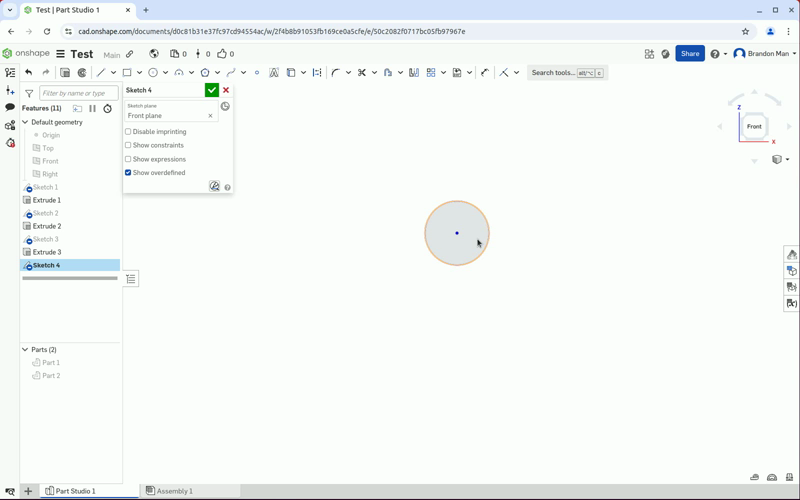
scroll(-6)
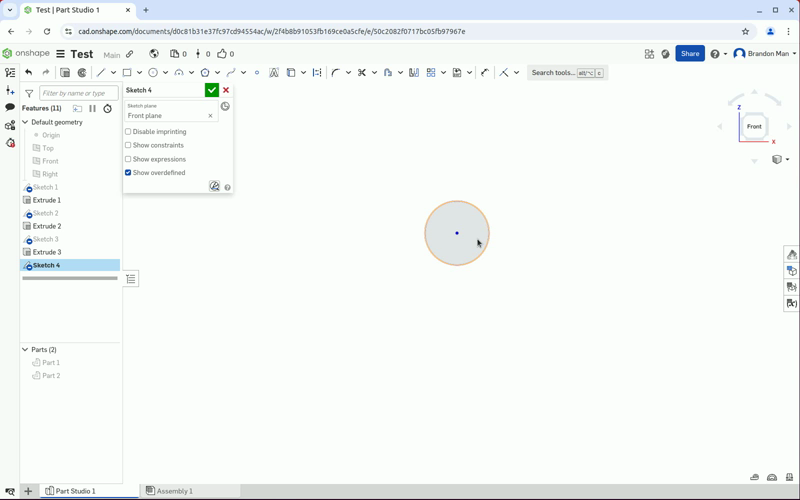
scroll(-6)
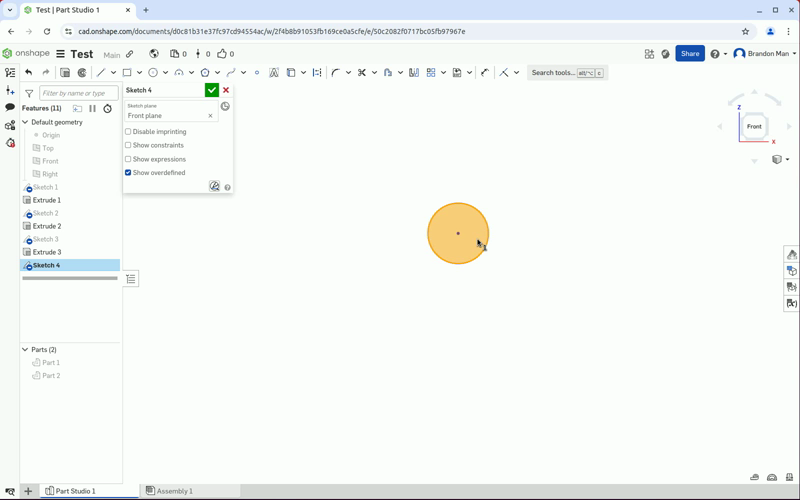
scroll(-6)
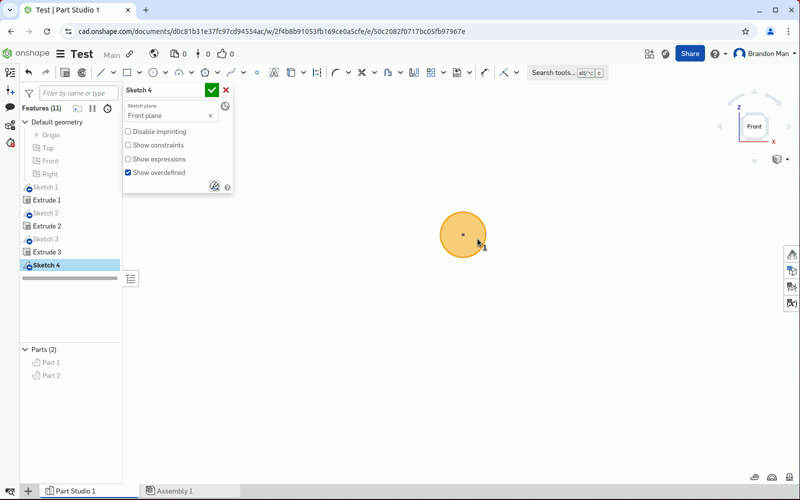
scroll(-6)
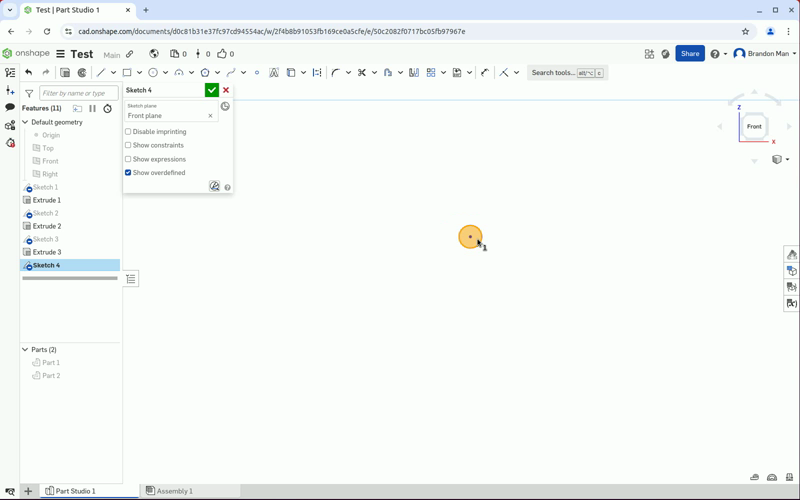
scroll(-6)
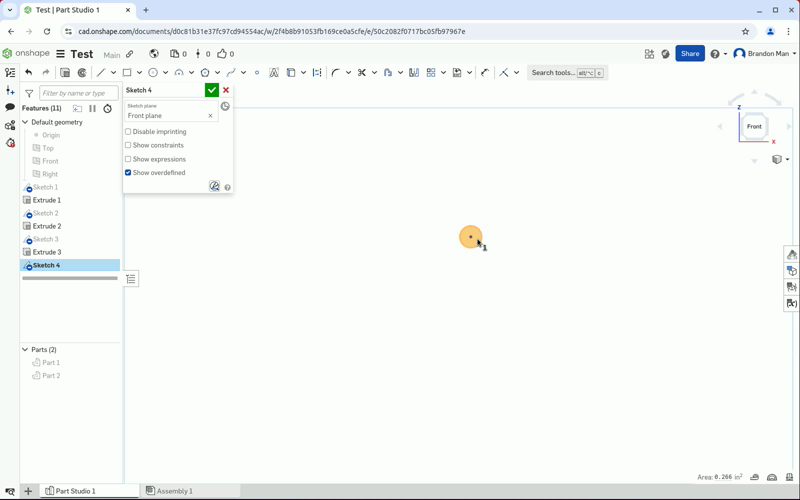
scroll(-6)
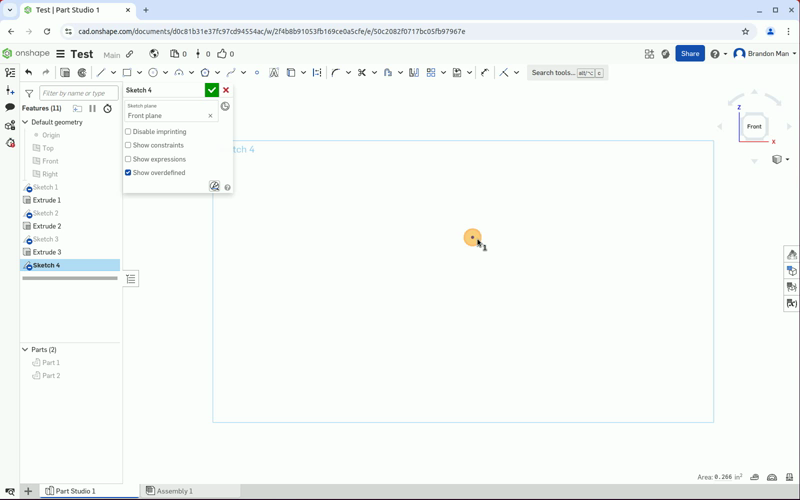
scroll(-6)
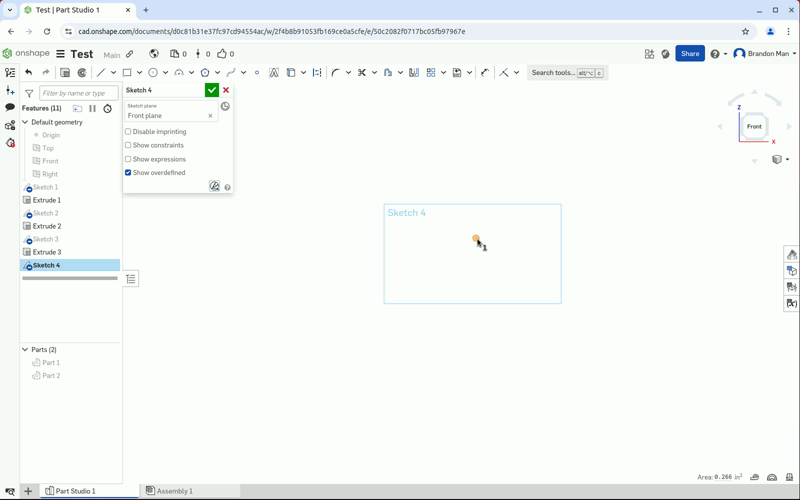
mouse_move(73, 352)
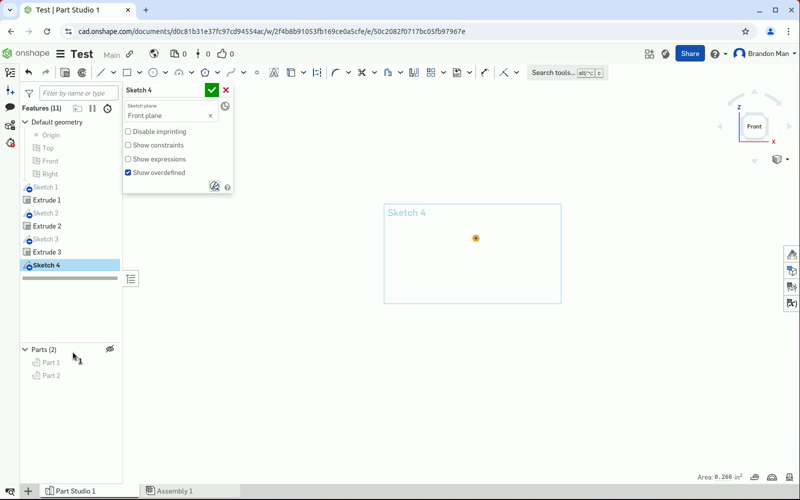
key(shift+y)
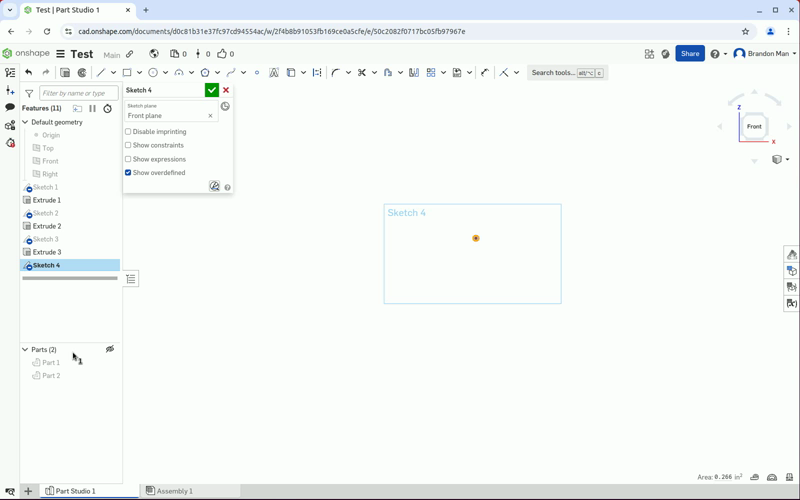
key(shift+e)
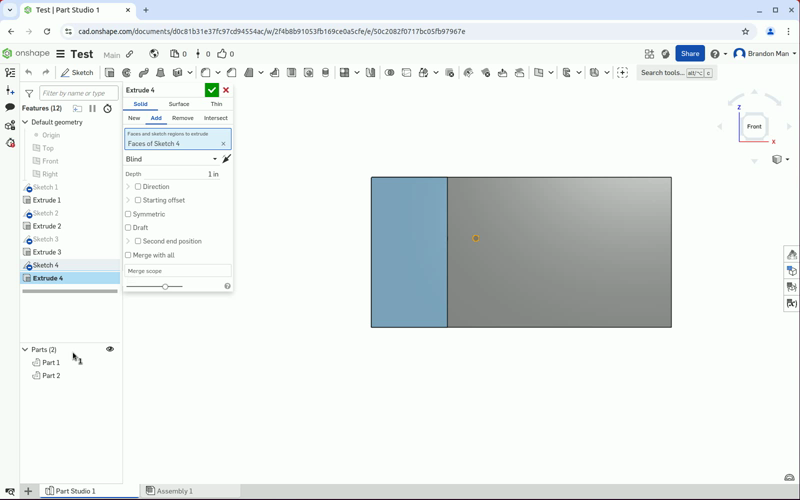
mouse_move(143, 106)
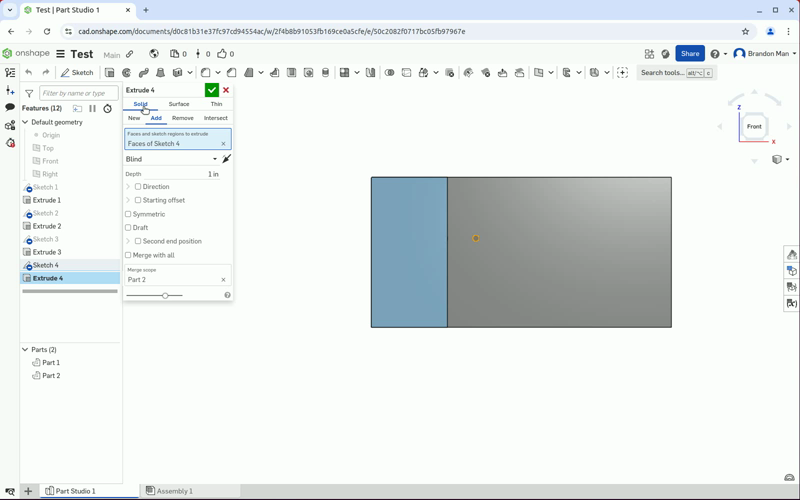
click(143, 106)
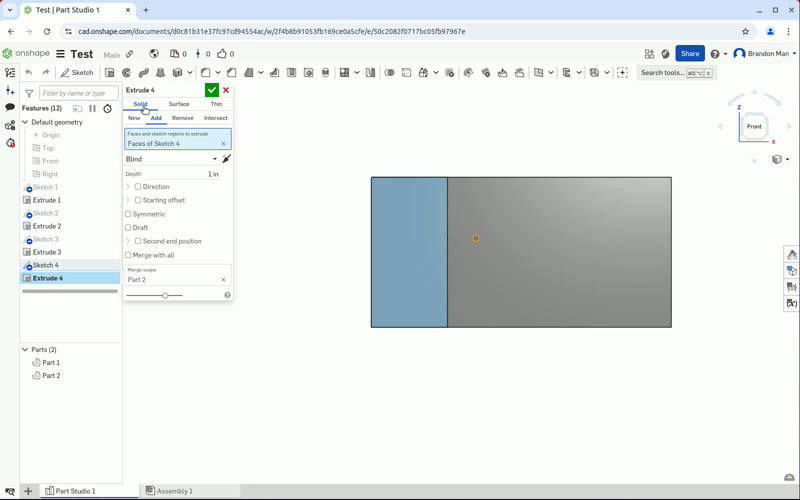
mouse_move(186, 120)
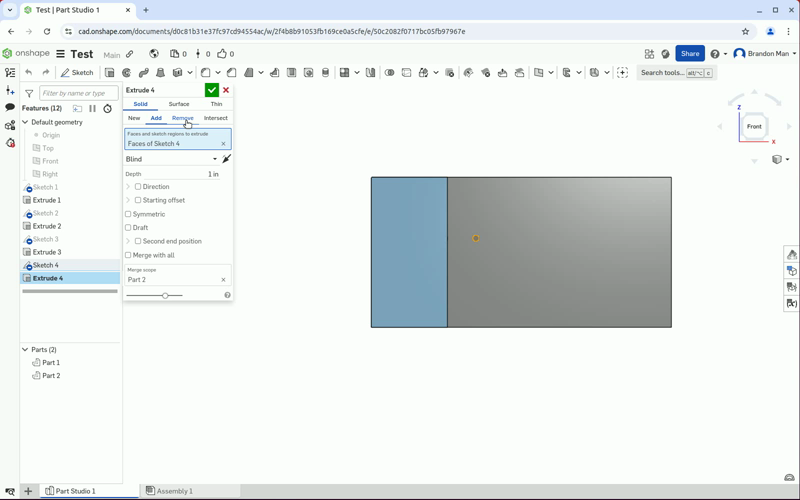
click(186, 120)
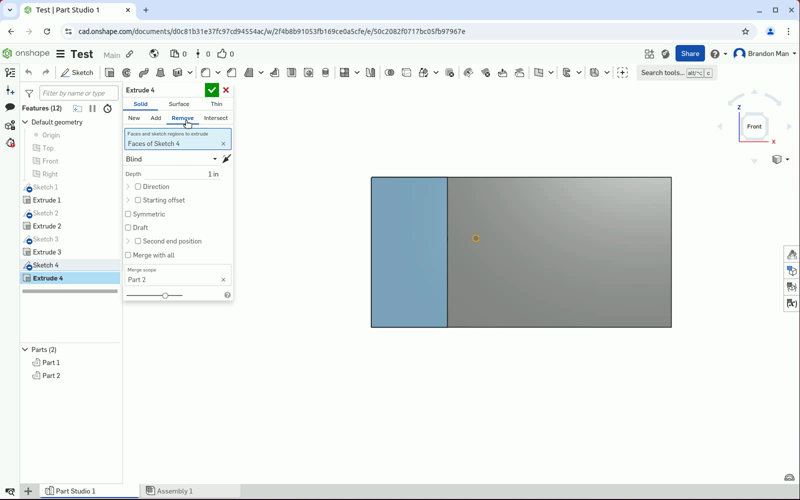
key(tab, 4)
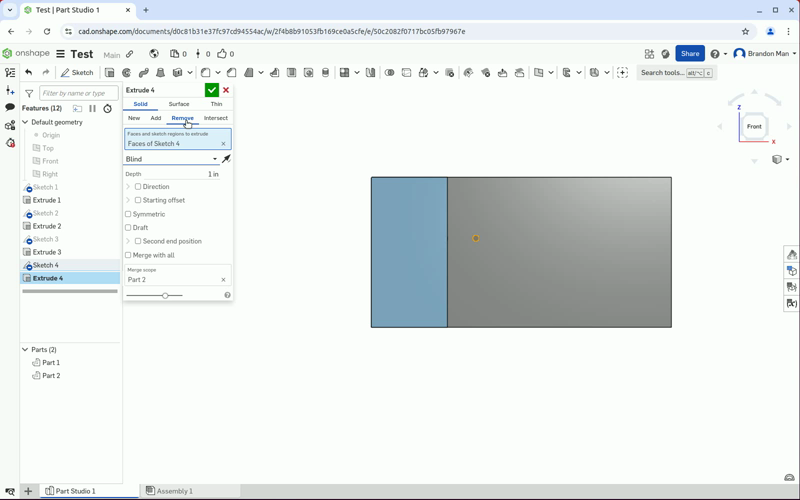
text(0.722)
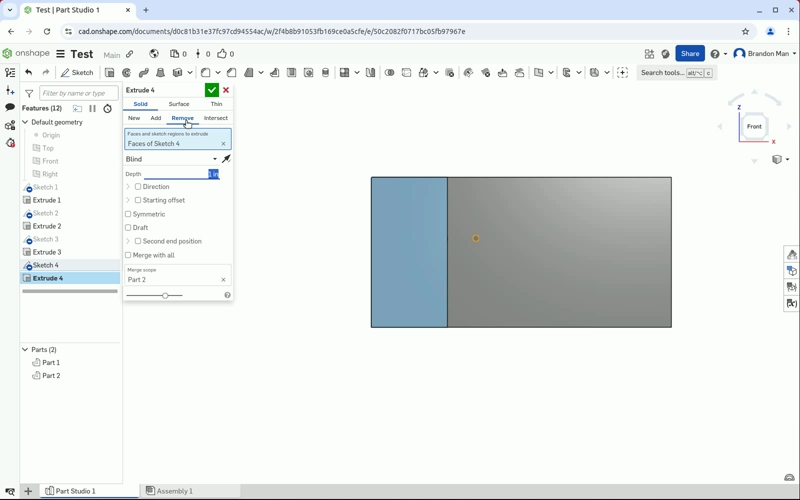
key(tab, 6)
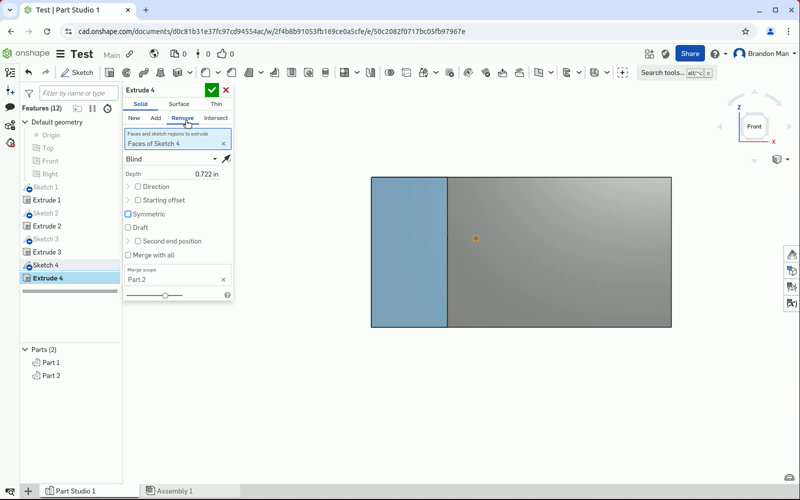
key(space)
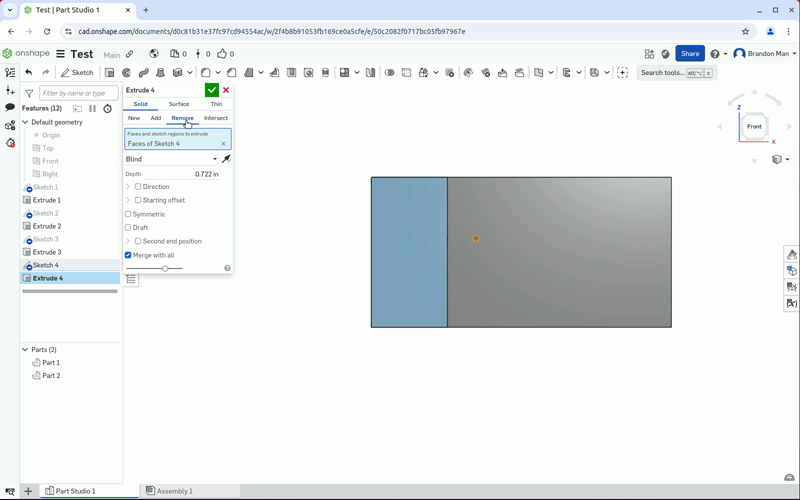
key(enter)
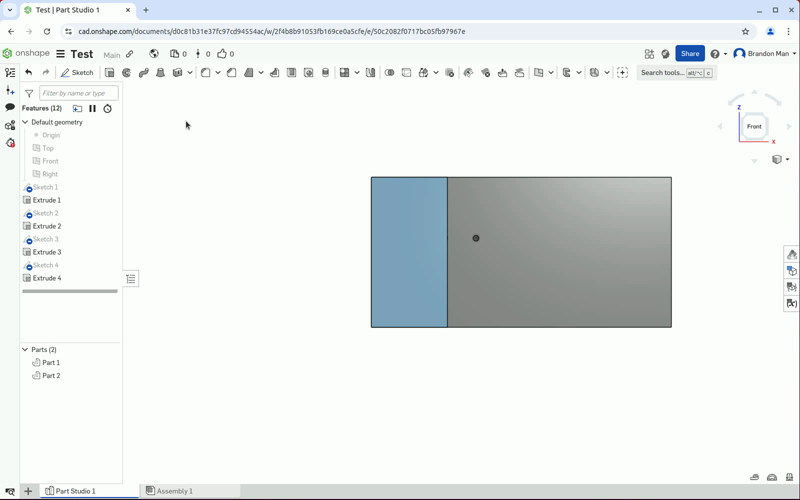
key(shift+h)
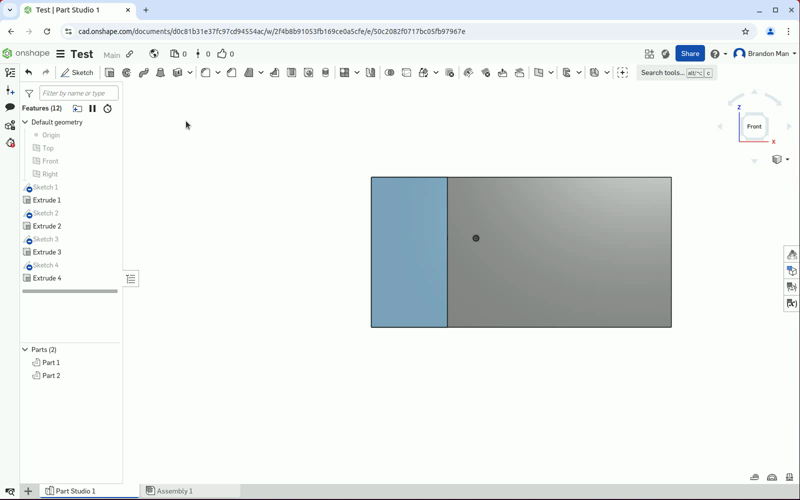
key(shift+h)
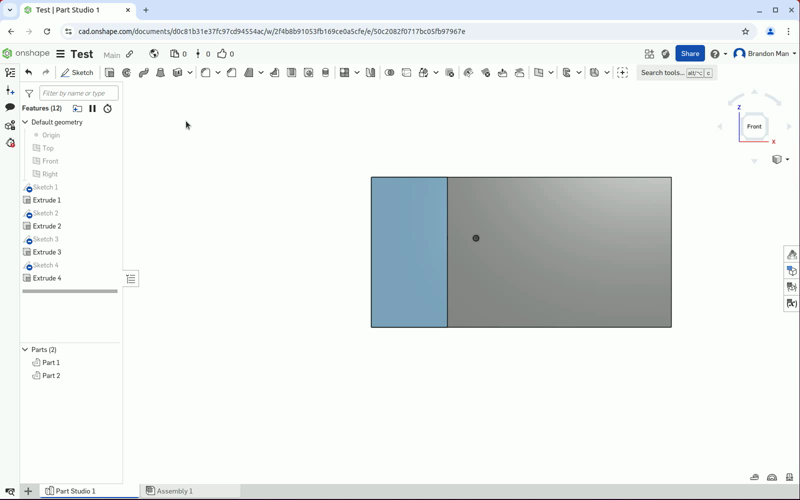
key(shift+7)
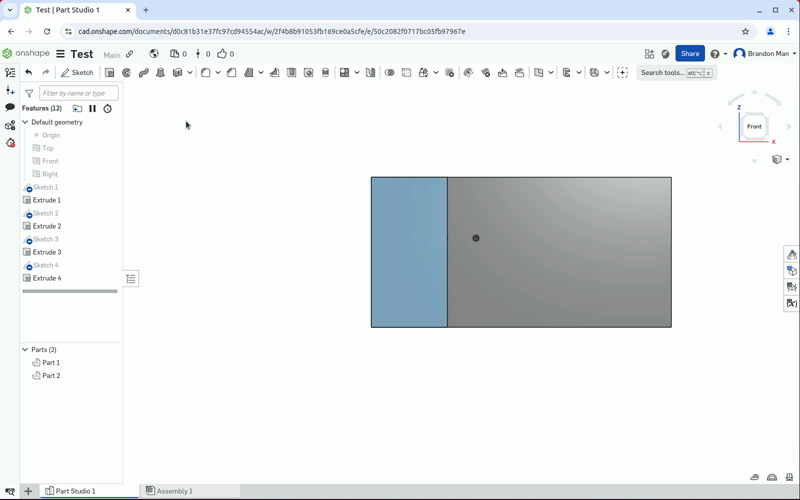
key(left, 2)
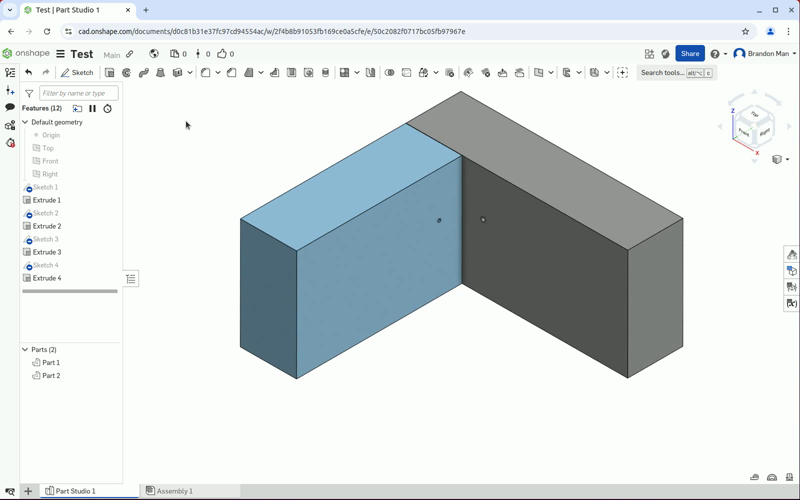
key(down, 2)
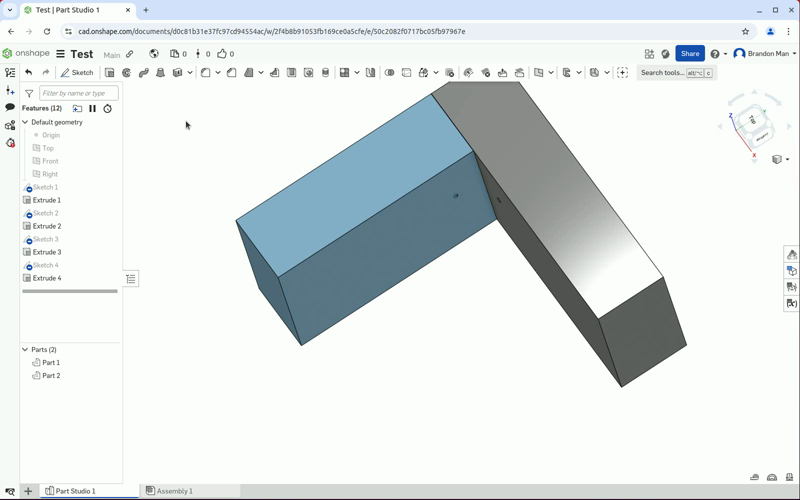
key(up, 2)
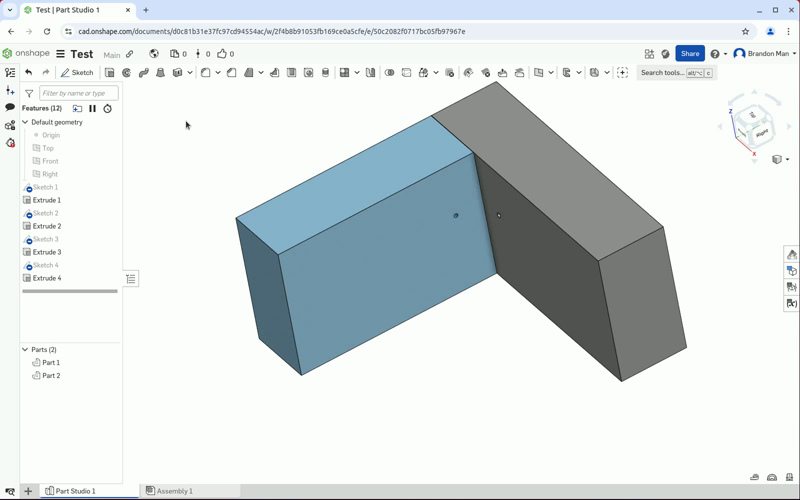
key(right, 2)
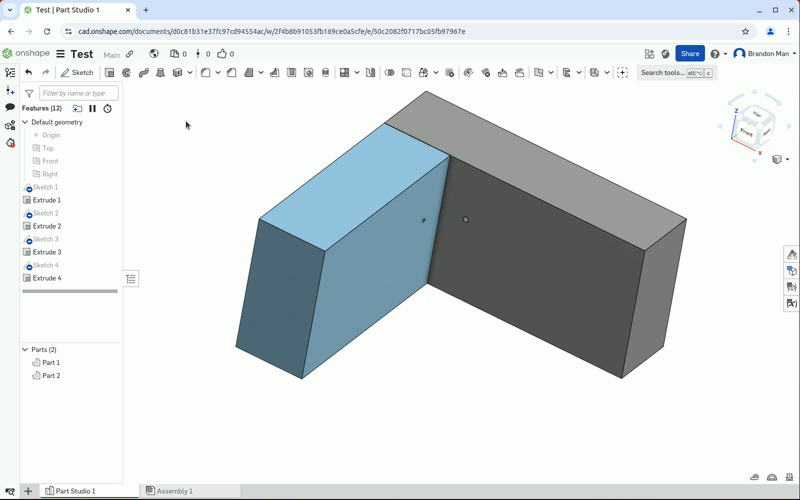
mouse_move(73, 189)
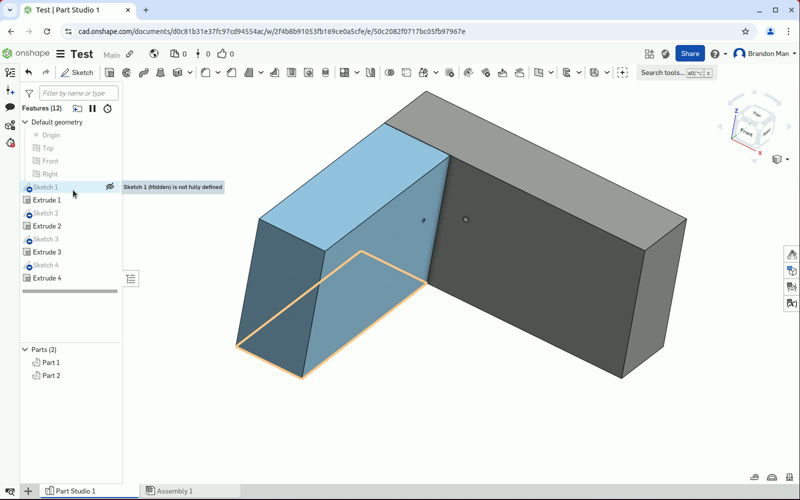
click(73, 189)